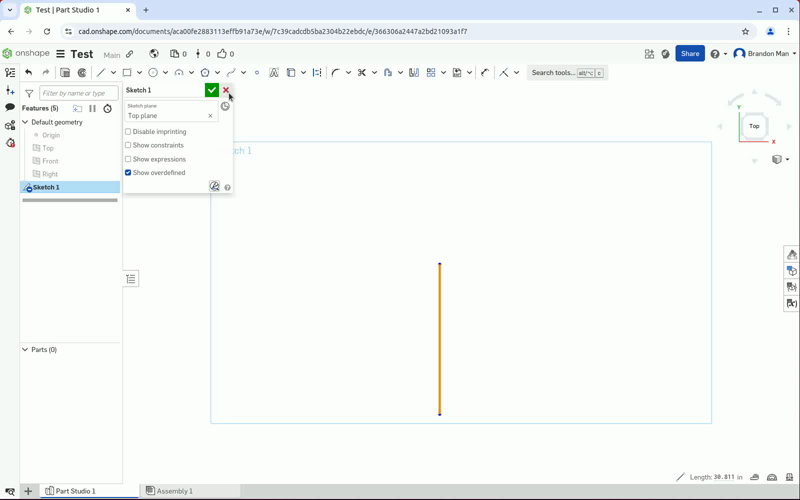
key(shift+h)
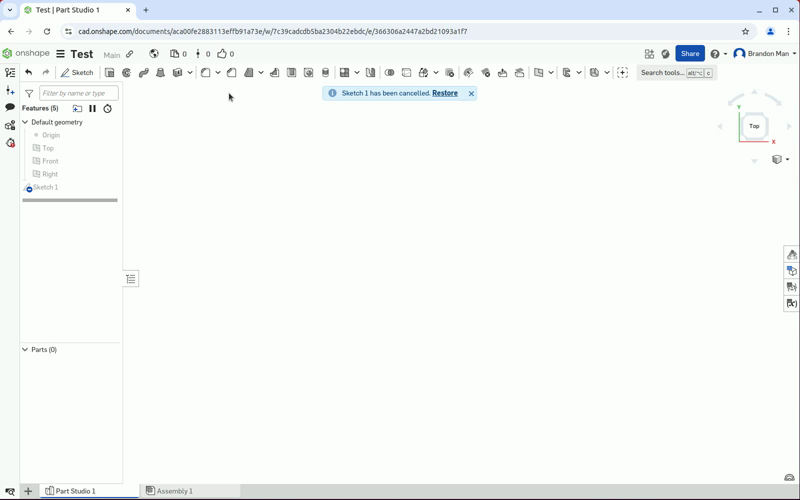
mouse_move(73, 352)
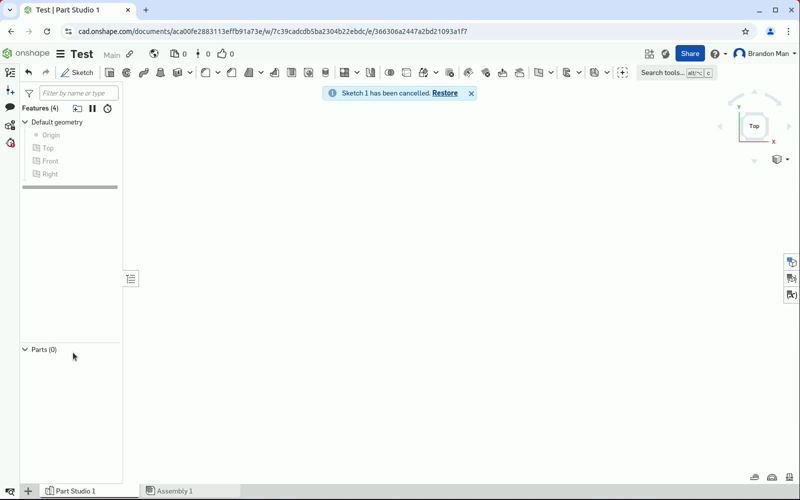
key(y)
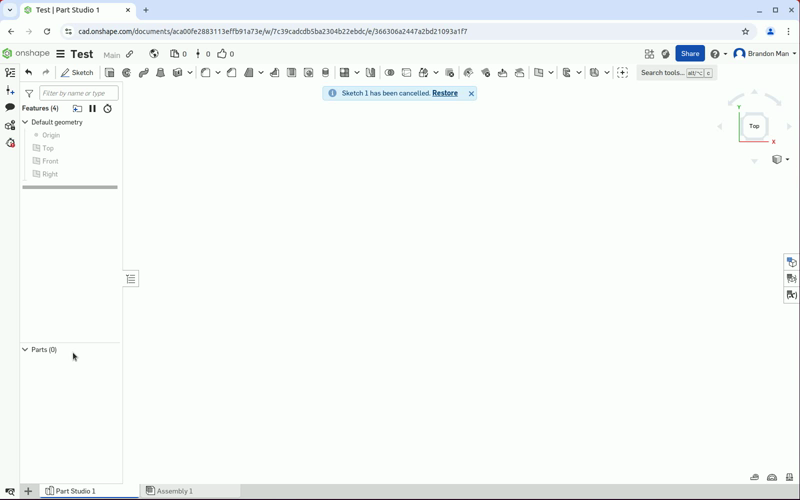
key(shift+p)
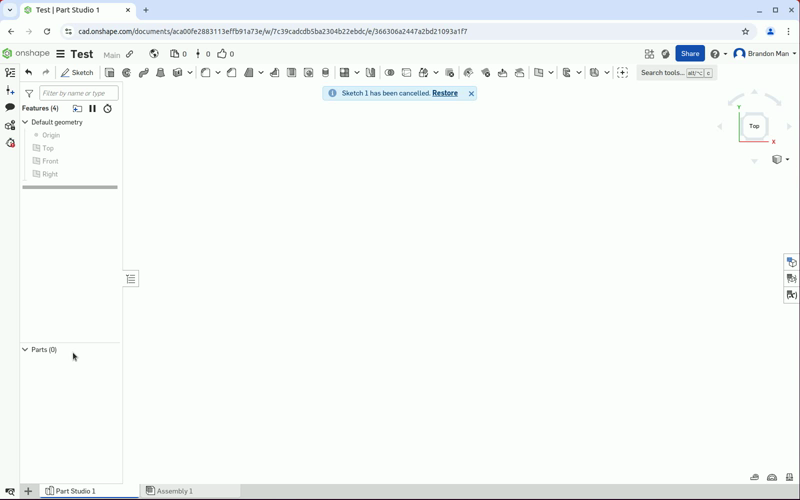
key(space)
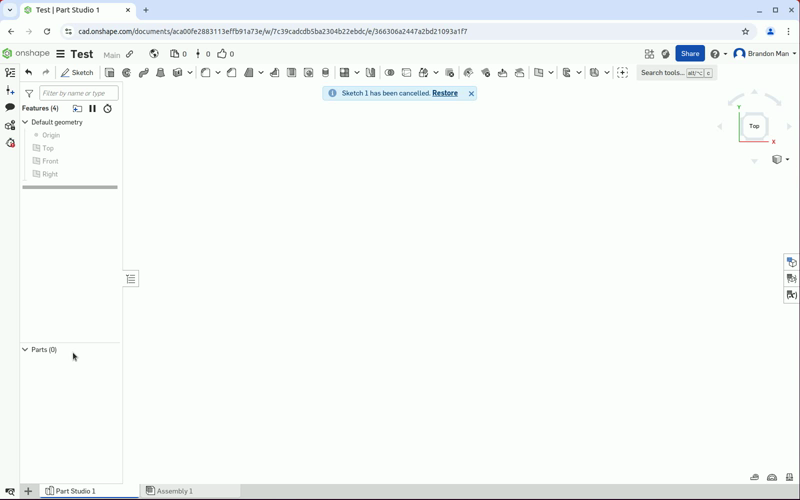
key_down(shift)
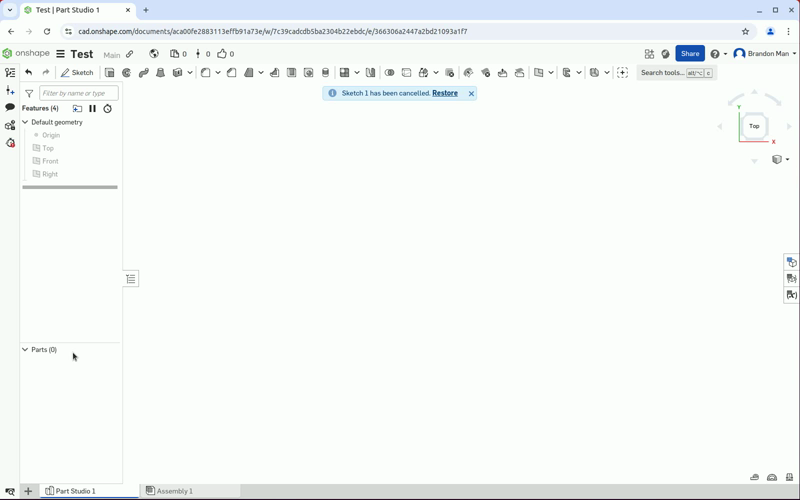
key(up)
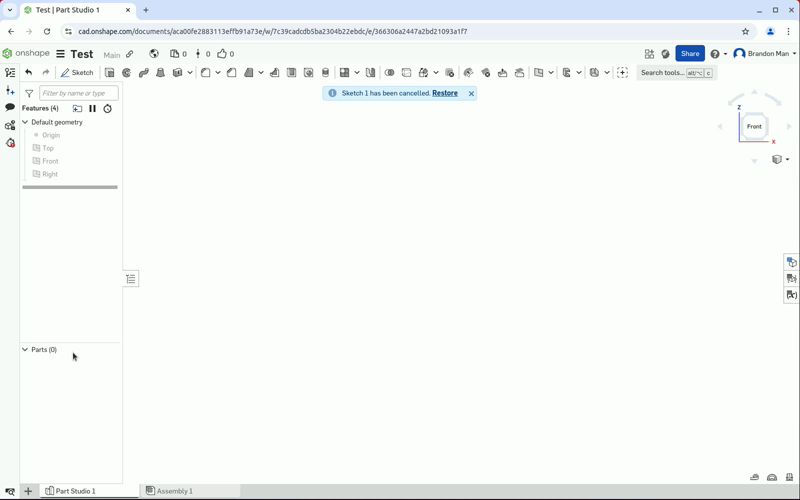
key_up(shift)
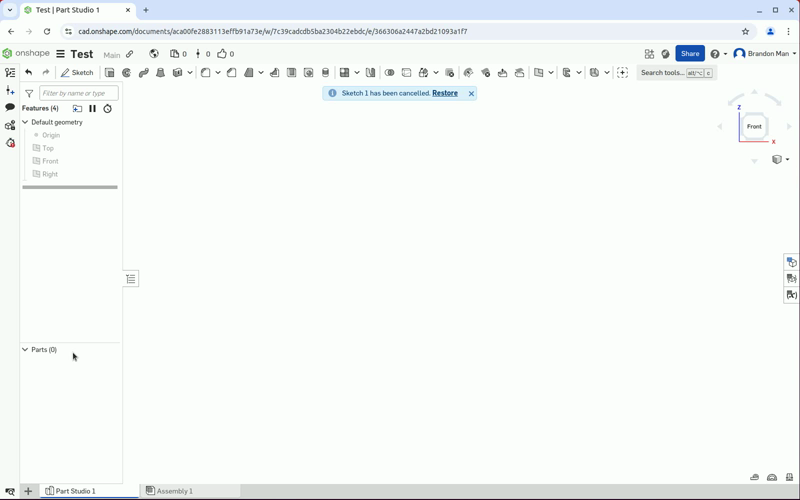
mouse_move(73, 352)
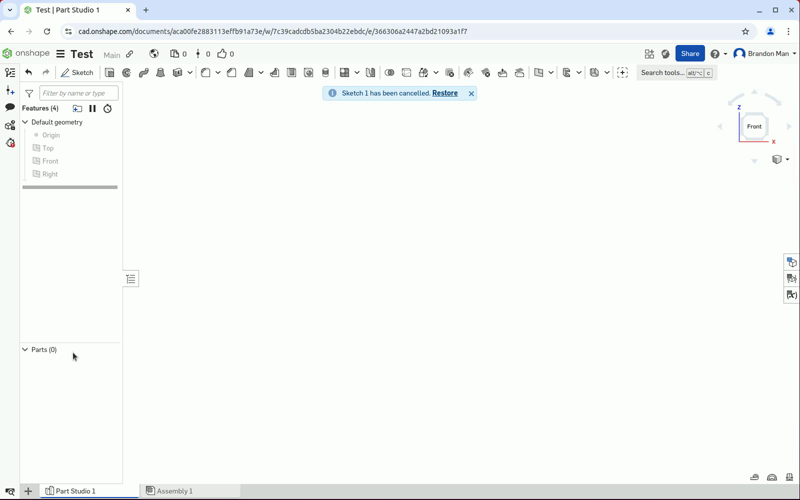
key(shift+y)
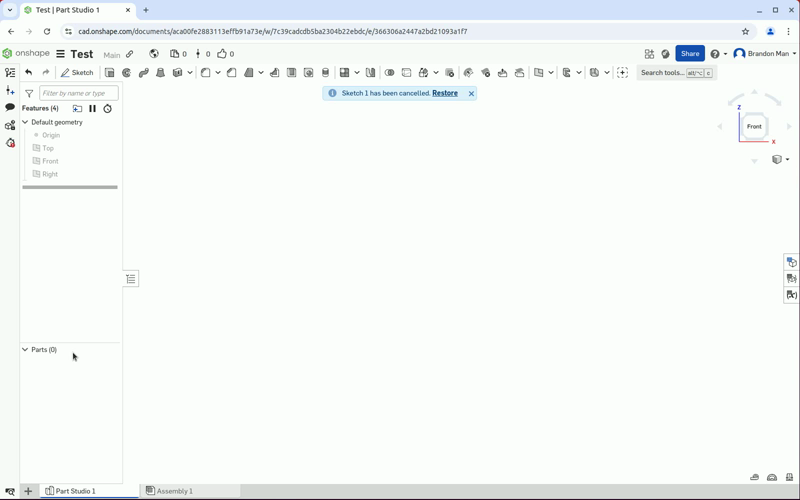
key(shift+s)
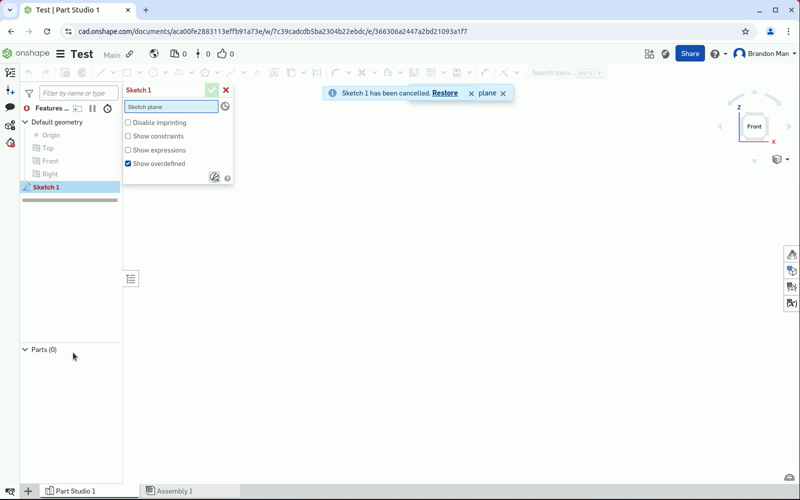
mouse_move(73, 163)
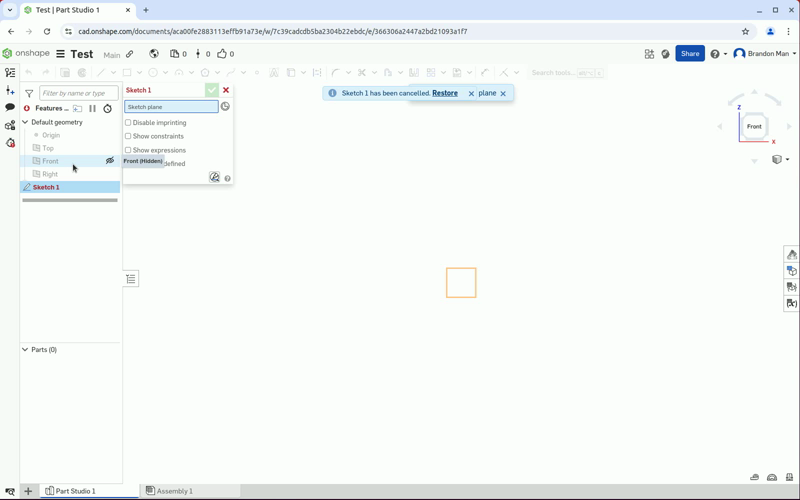
click(73, 163)
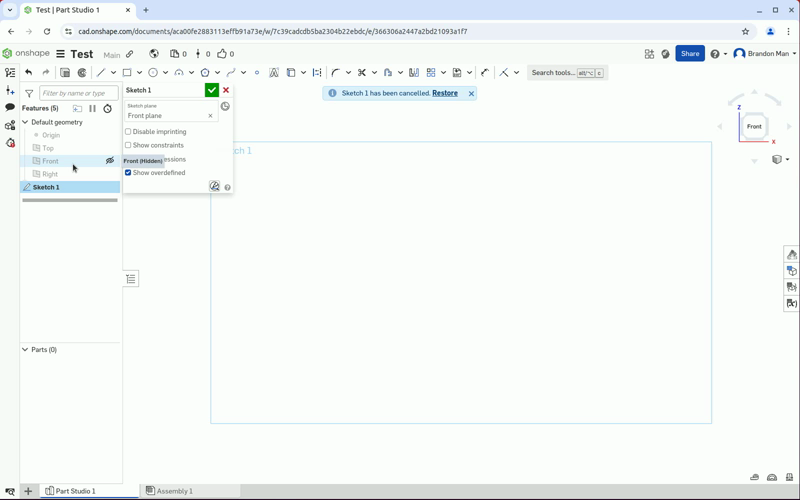
mouse_move(73, 352)
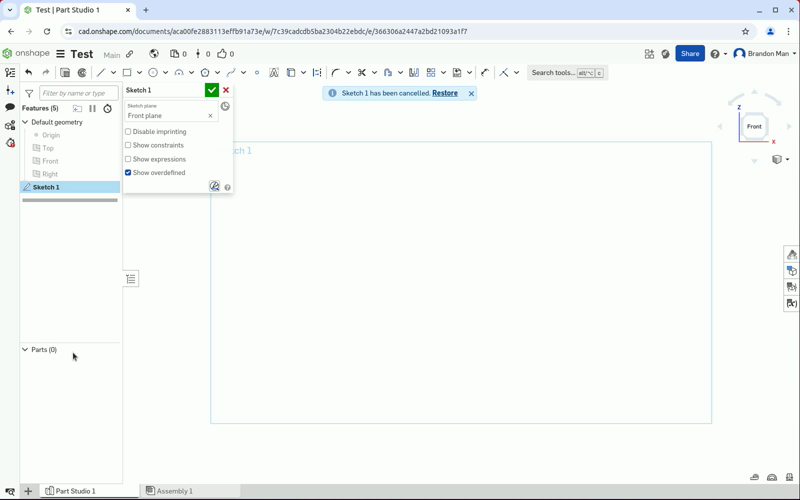
key(y)
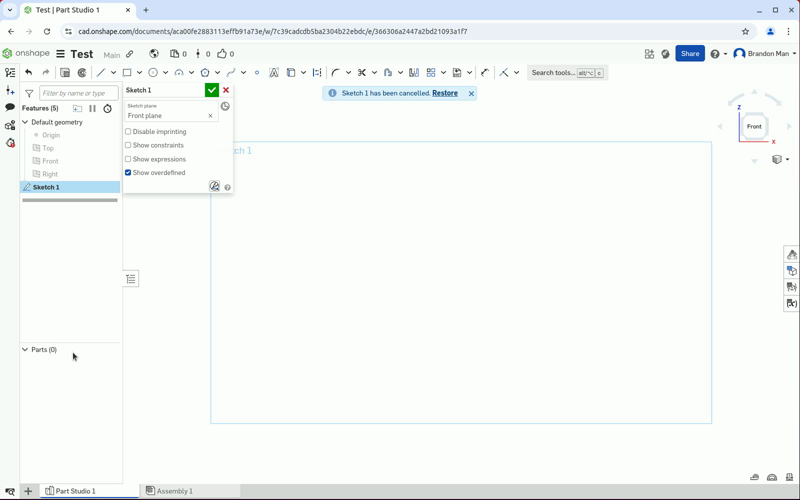
key(l)
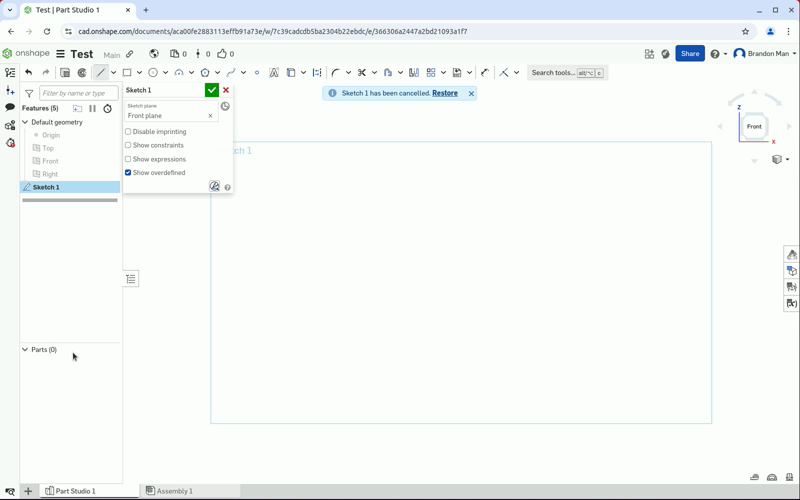
key_down(shift)
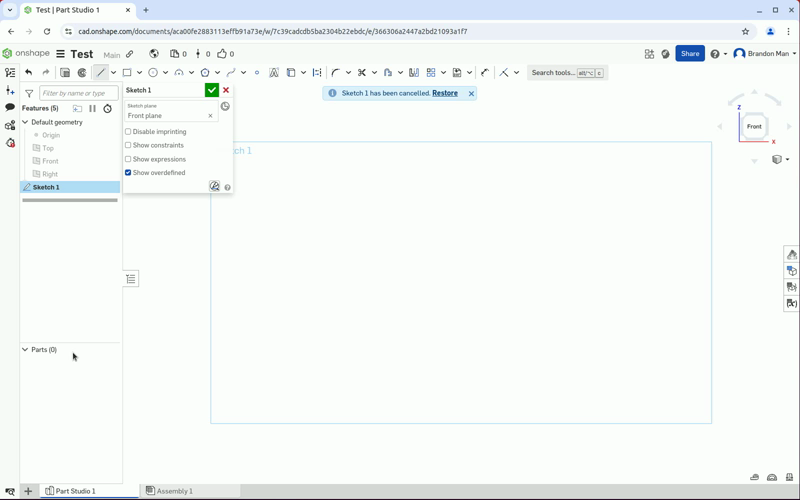
mouse_move(348, 238)
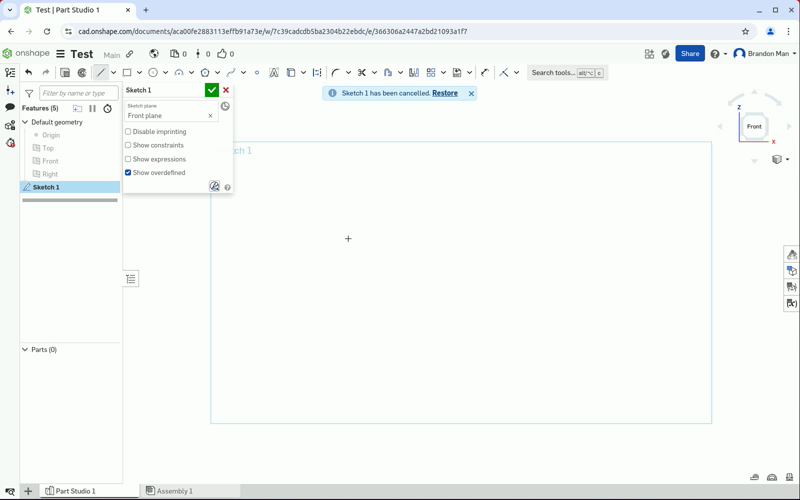
click(348, 238)
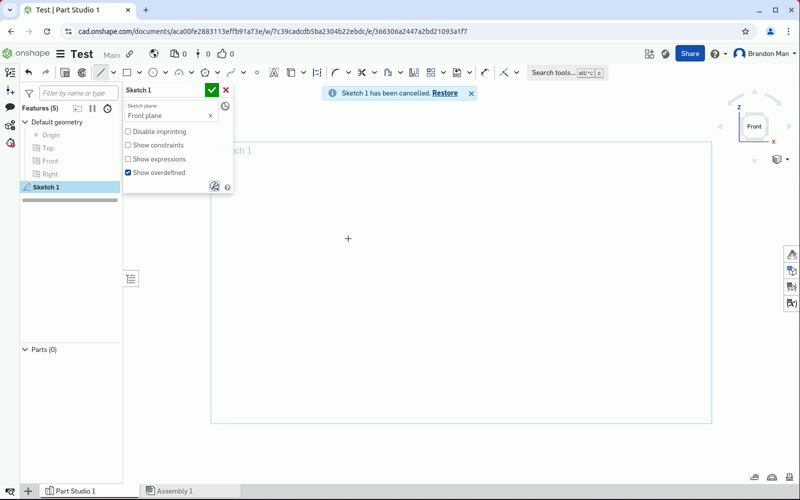
key_up(shift)
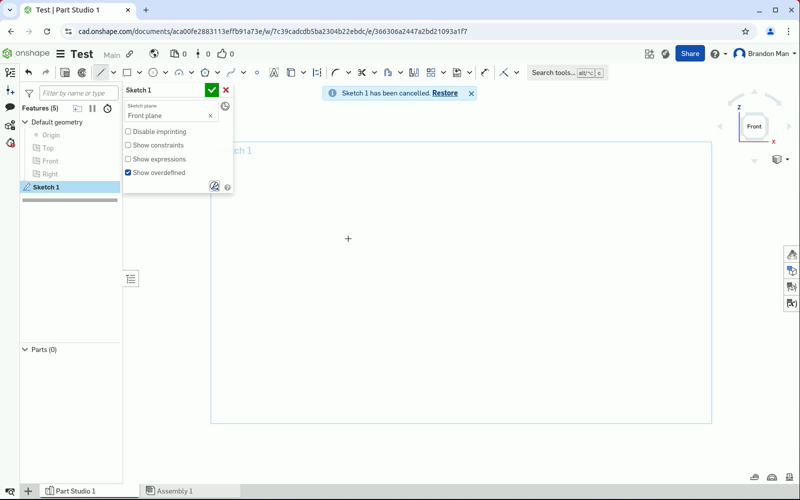
key_down(shift)
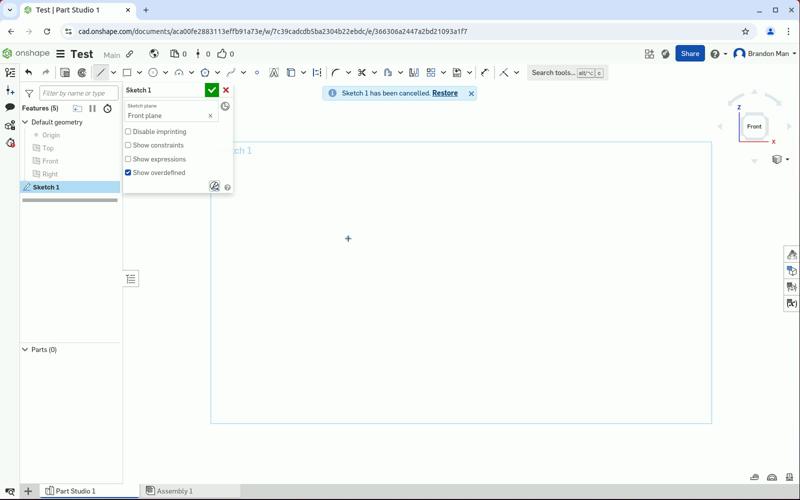
mouse_move(407, 279)
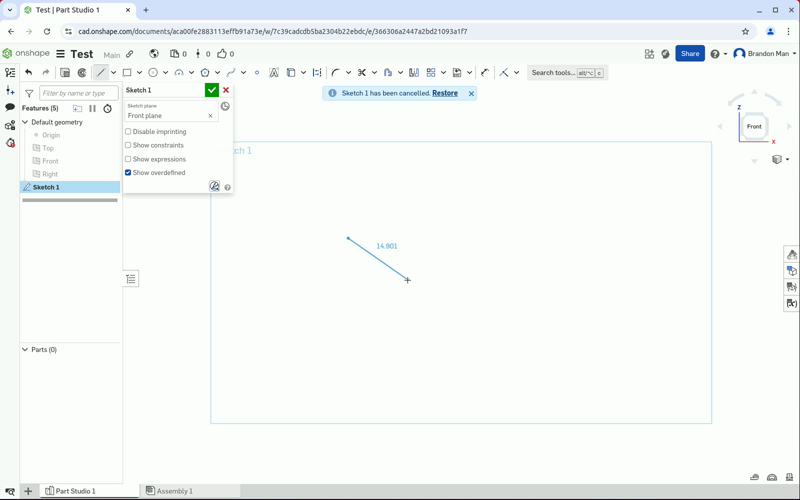
click(407, 279)
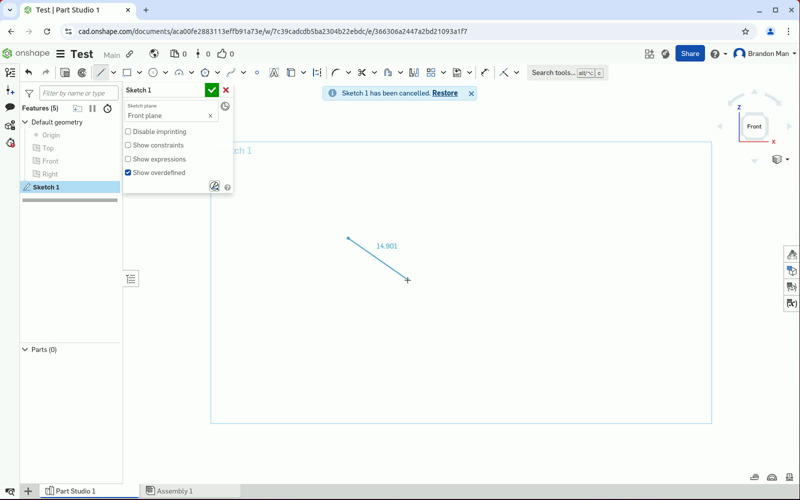
key_up(shift)
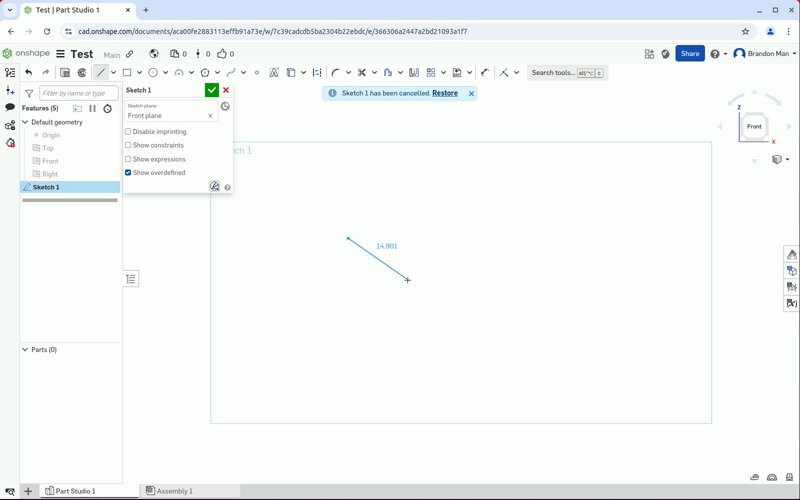
key_down(shift)
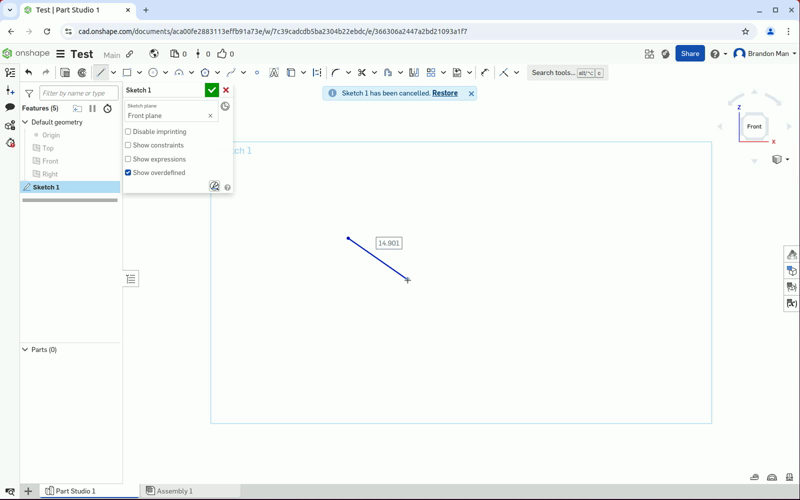
mouse_move(437, 279)
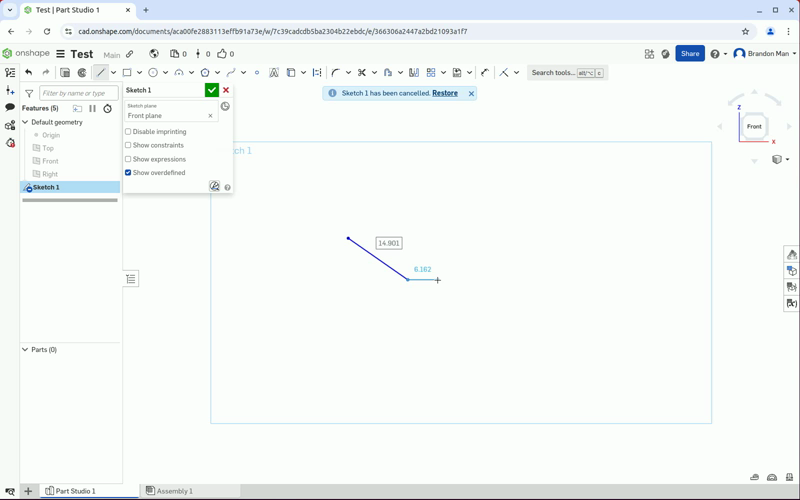
mouse_move(422, 269)
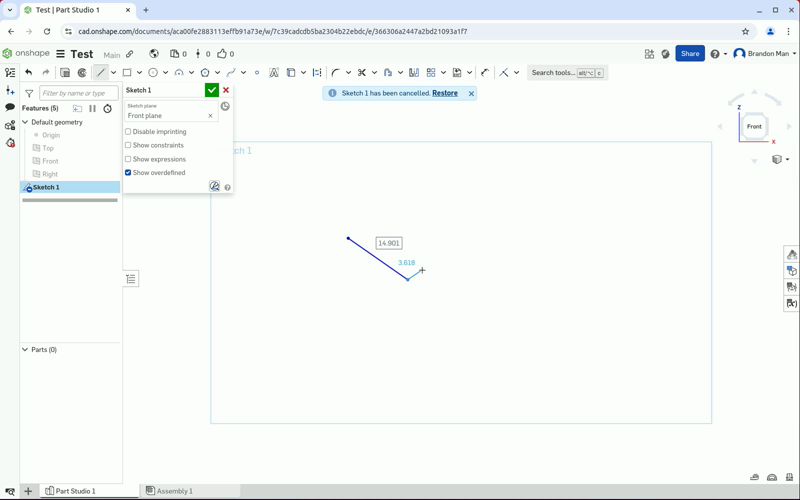
click(422, 269)
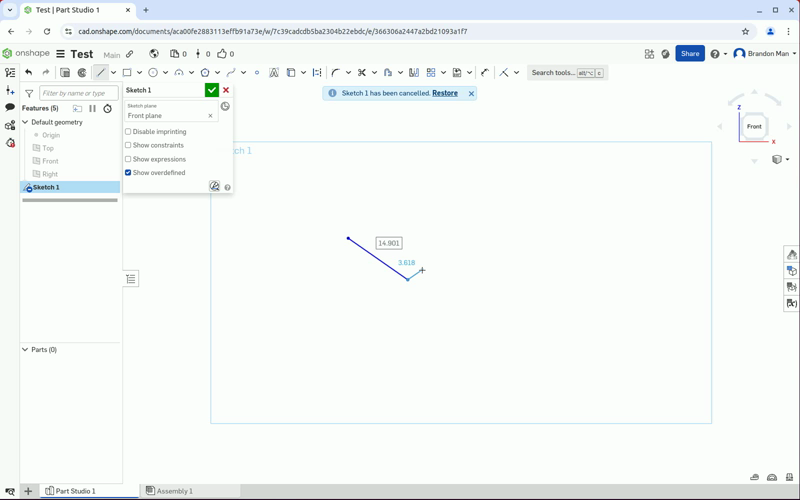
key_up(shift)
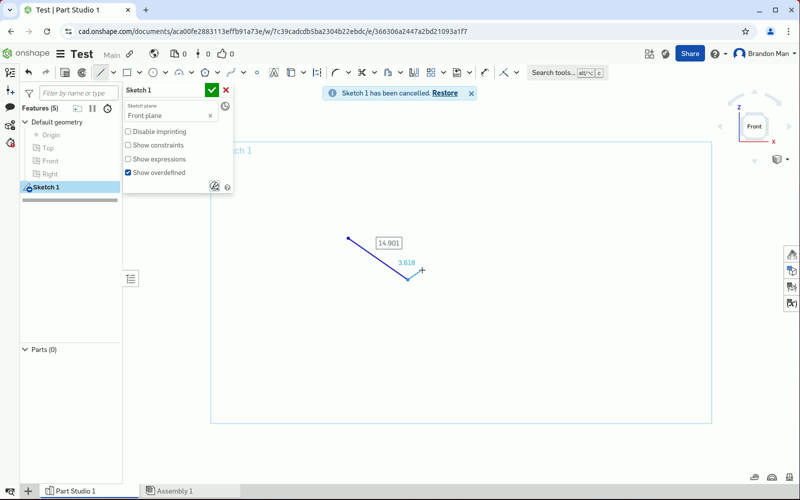
key_down(shift)
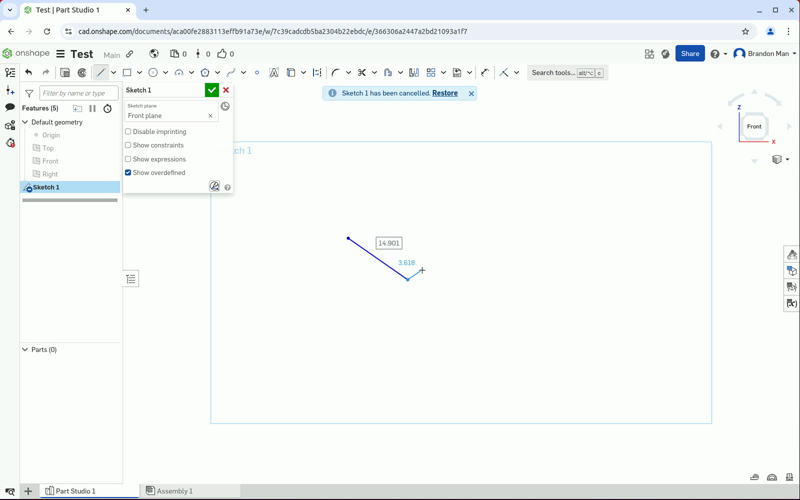
mouse_move(357, 224)
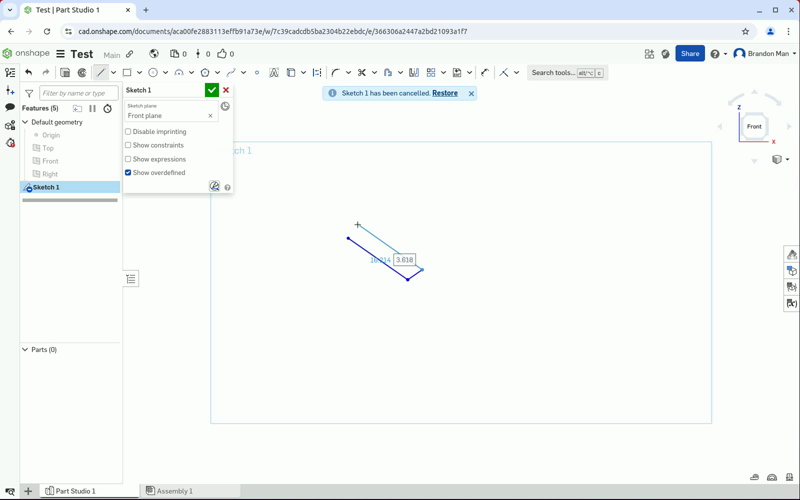
click(357, 224)
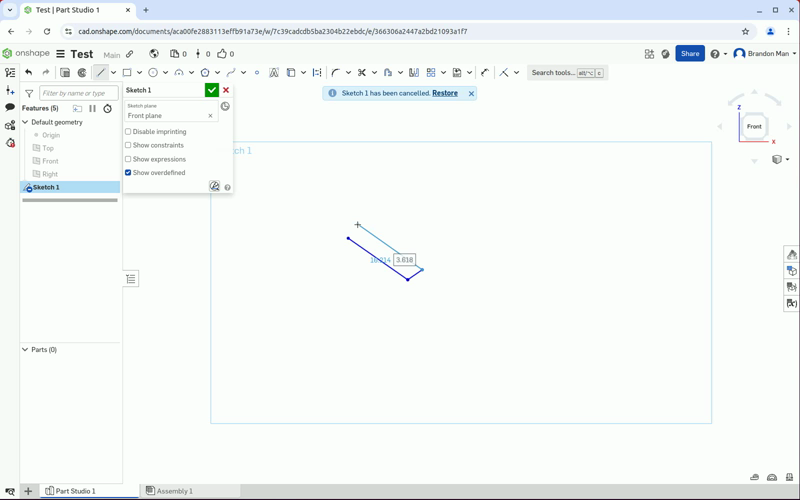
key_up(shift)
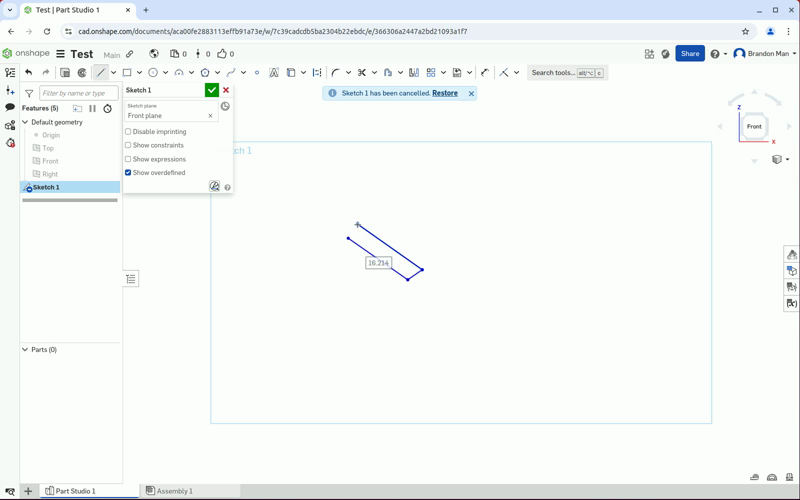
mouse_move(387, 224)
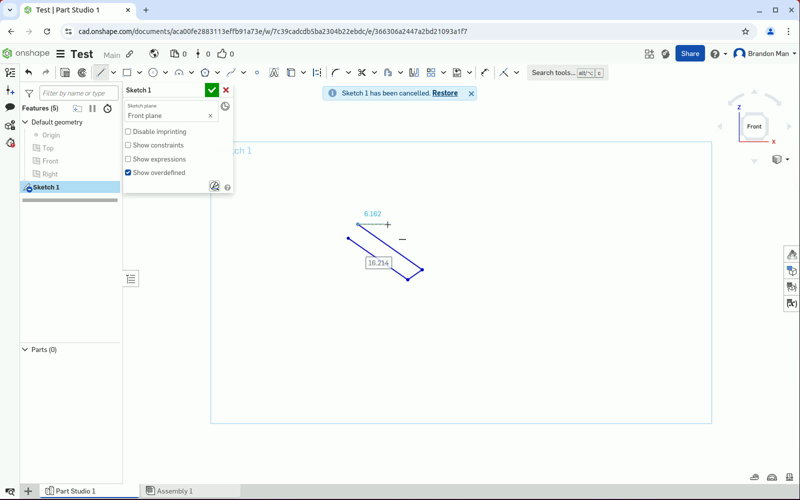
key_down(shift)
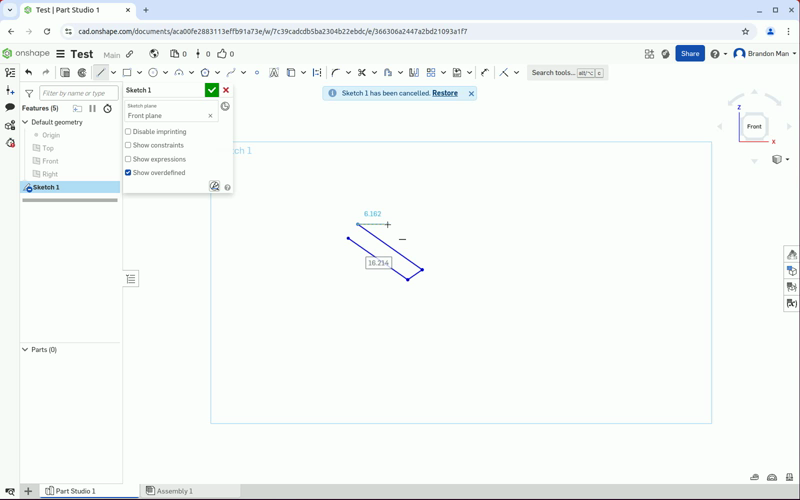
mouse_move(348, 238)
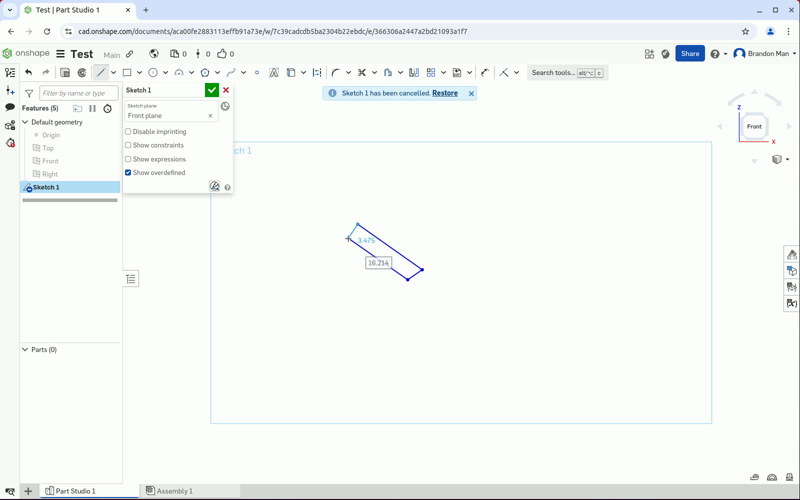
key_up(shift)
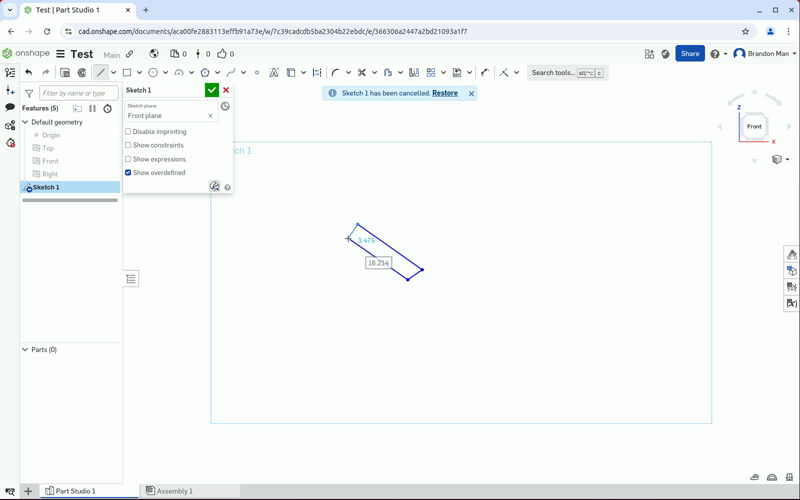
click(348, 238)
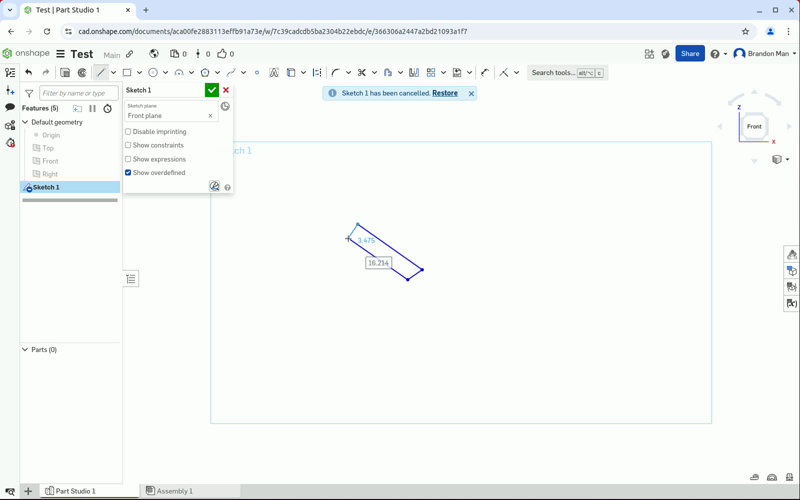
key(esc)
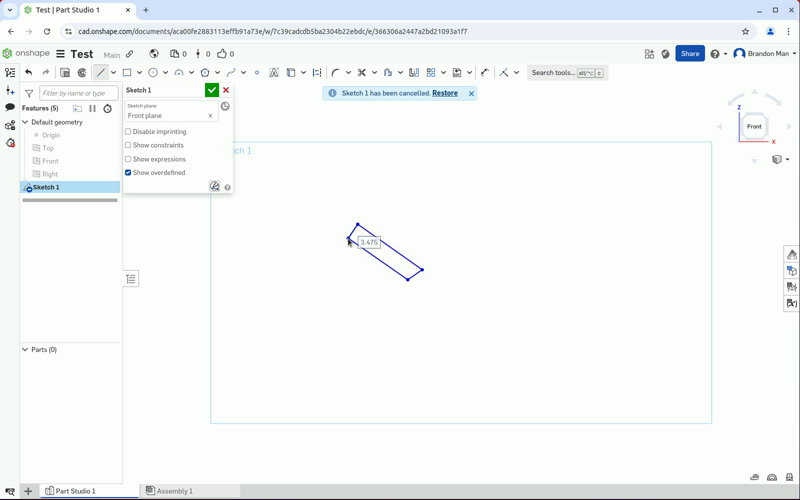
mouse_move(352, 240)
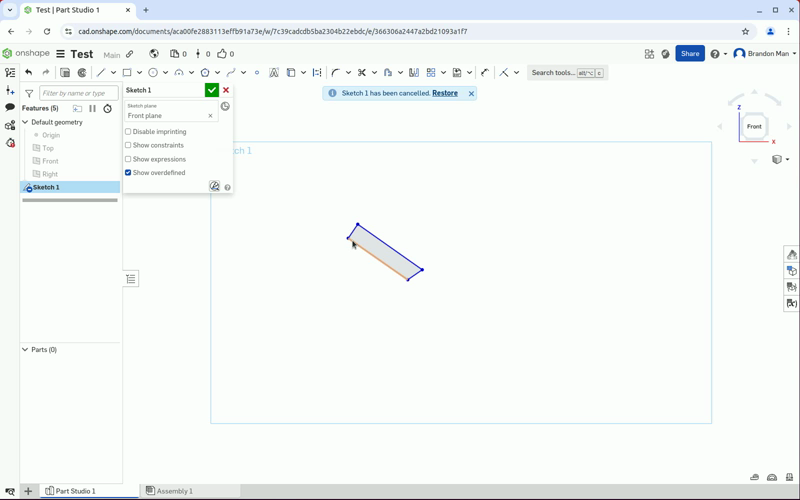
scroll(6)
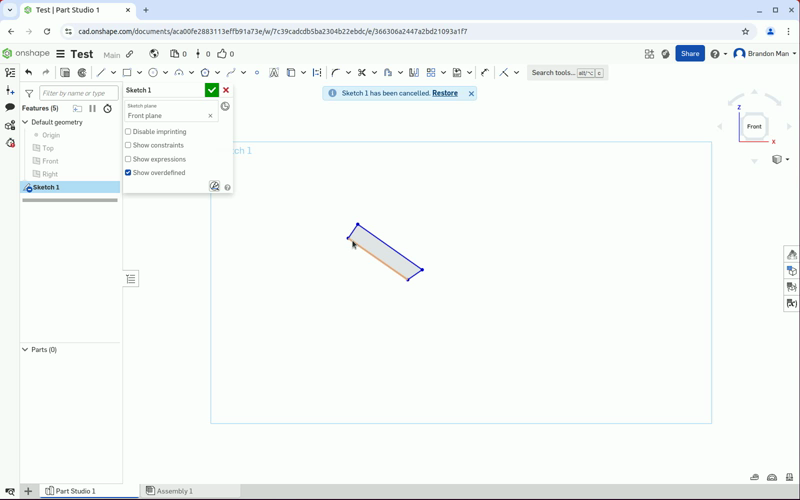
scroll(6)
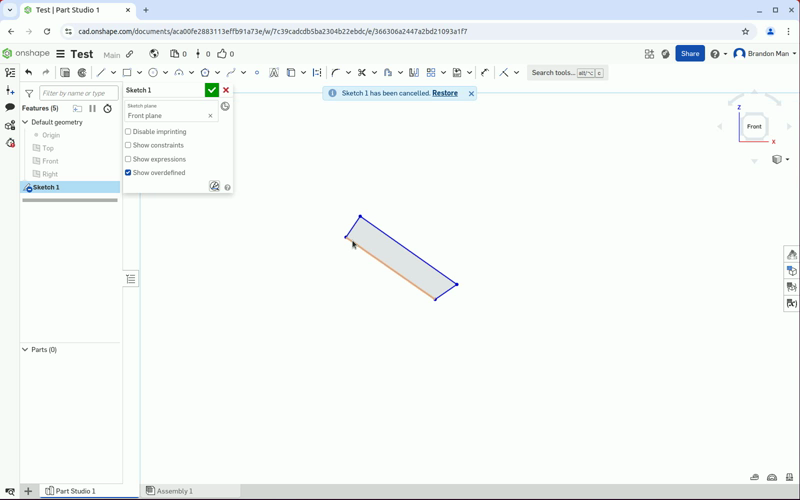
scroll(6)
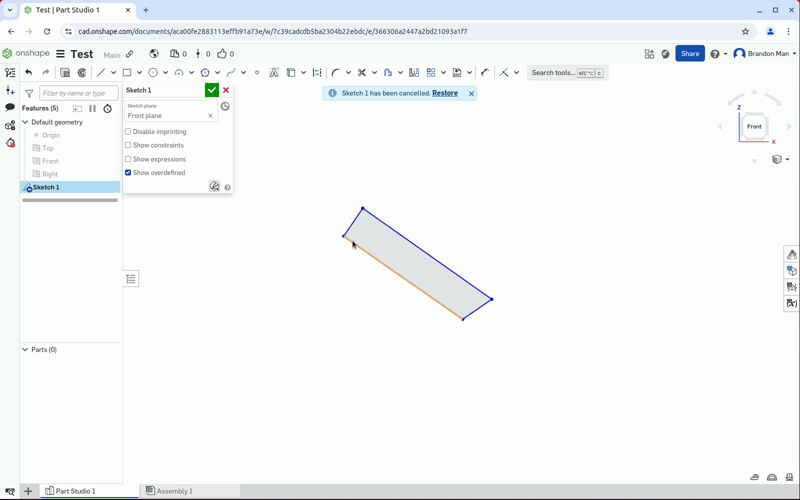
scroll(6)
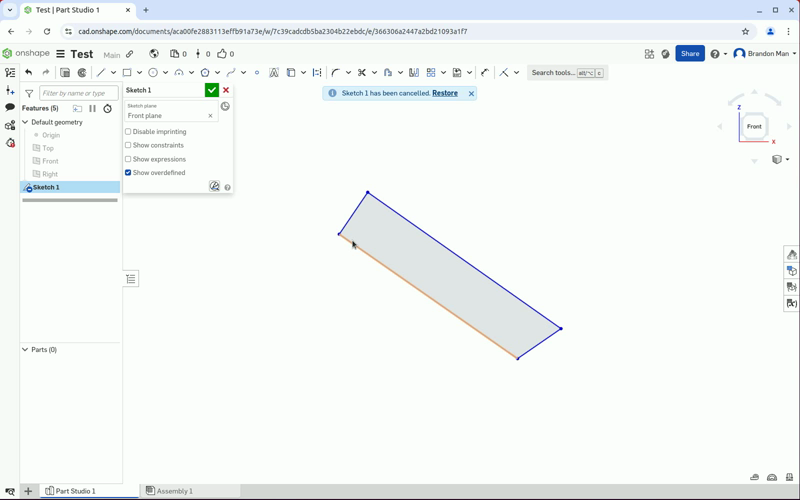
scroll(6)
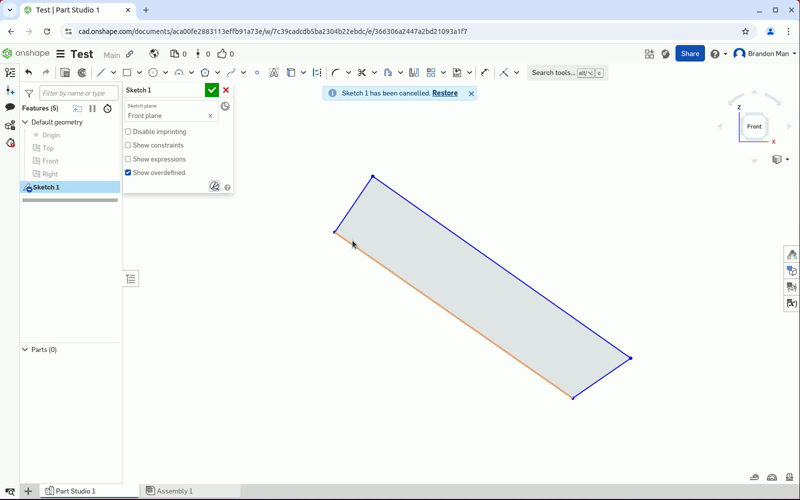
scroll(6)
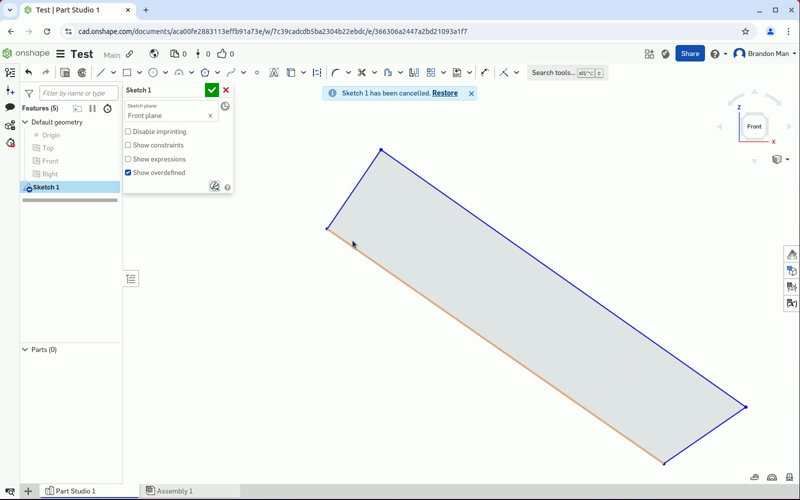
scroll(6)
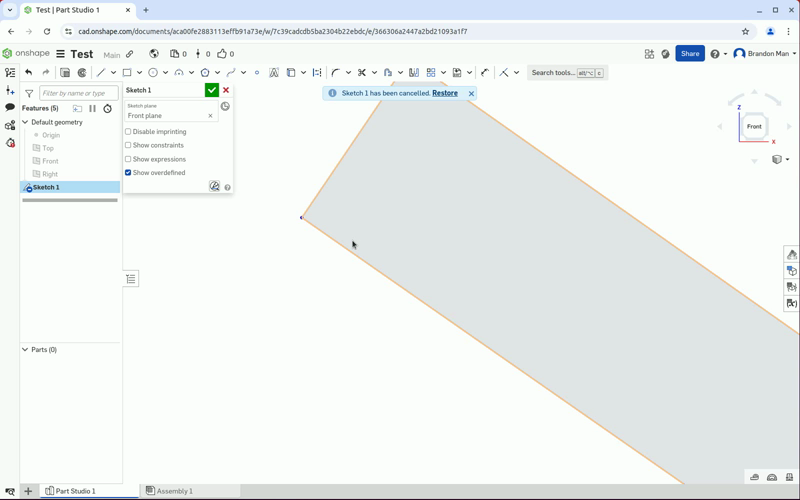
click(352, 240)
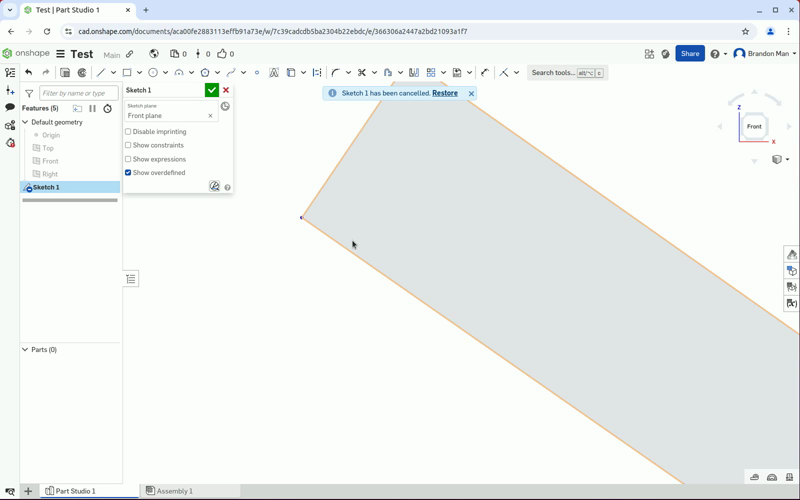
scroll(-6)
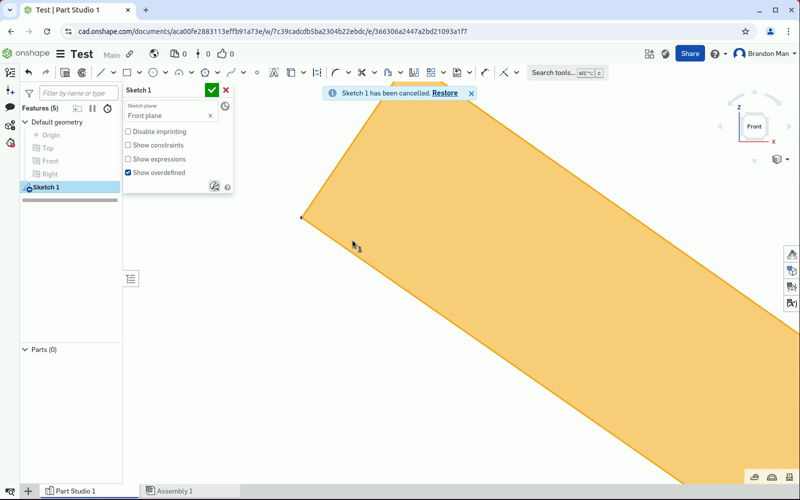
scroll(-6)
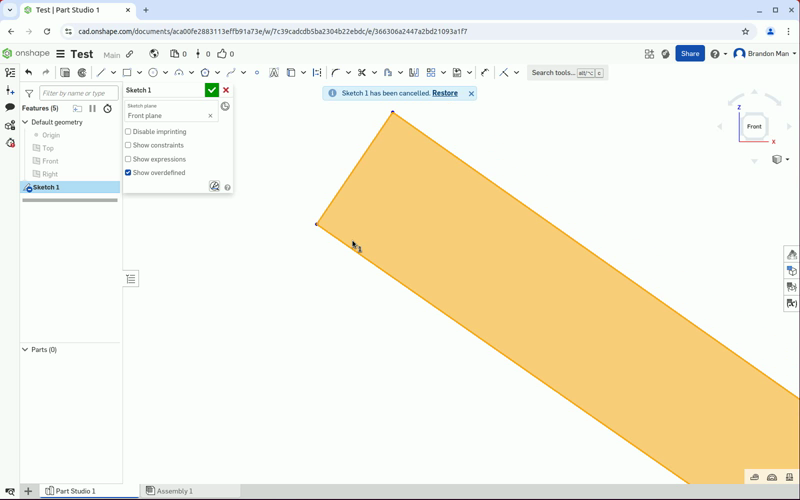
scroll(-6)
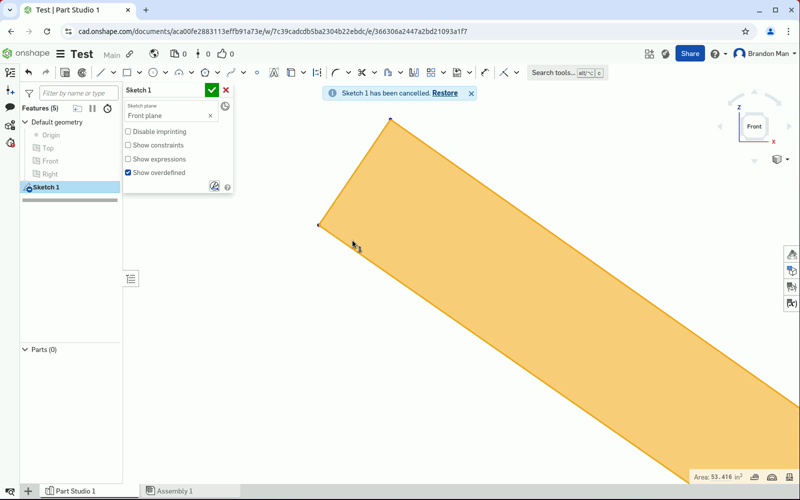
scroll(-6)
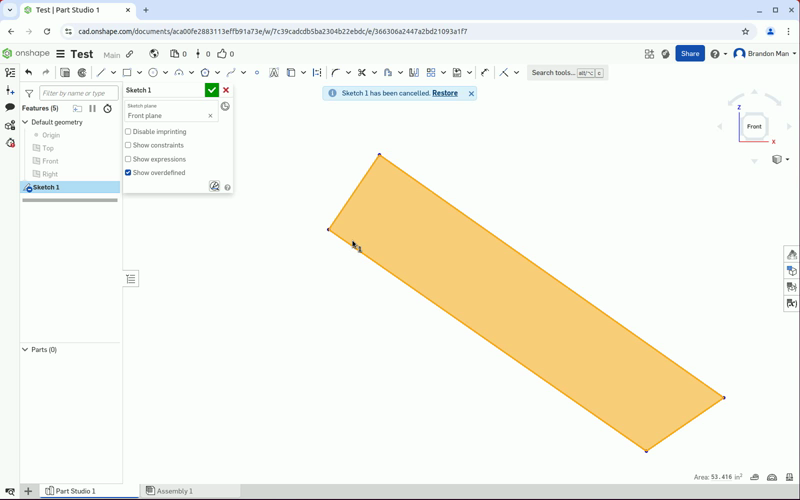
scroll(-6)
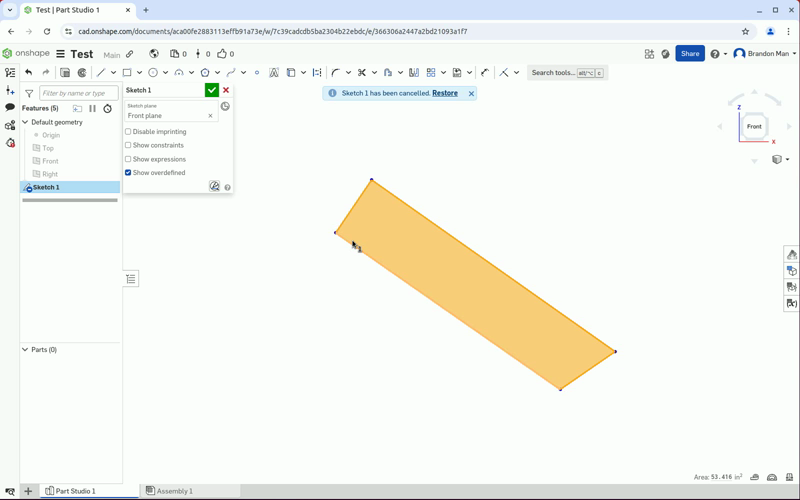
scroll(-6)
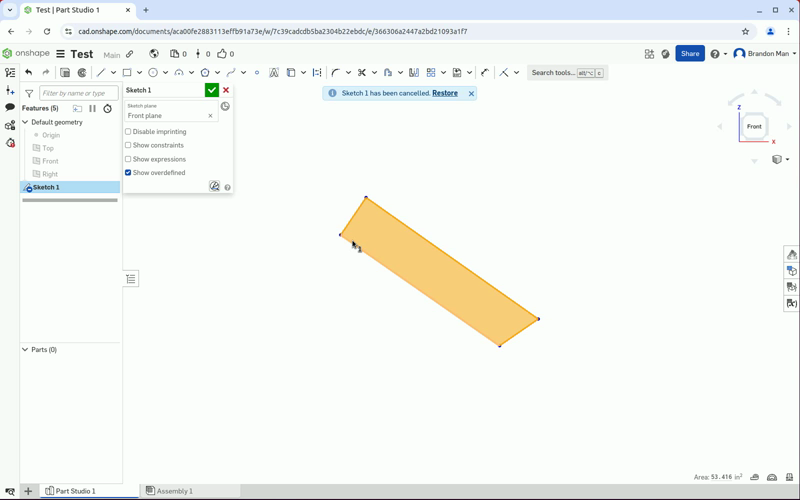
scroll(-6)
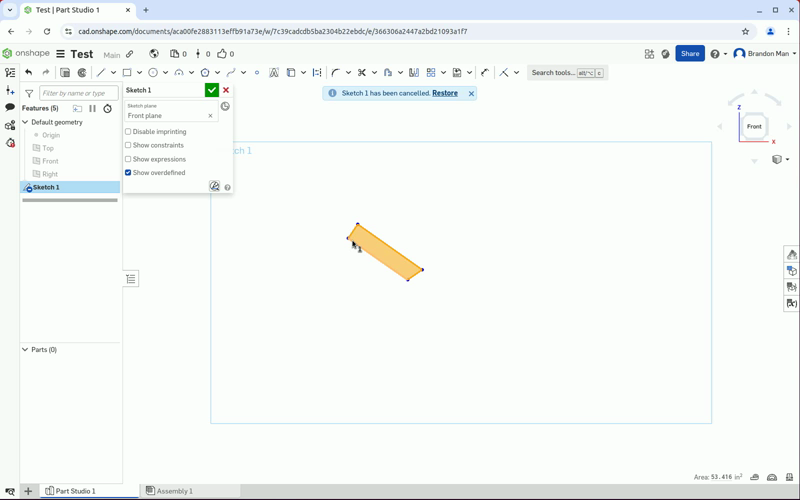
mouse_move(73, 352)
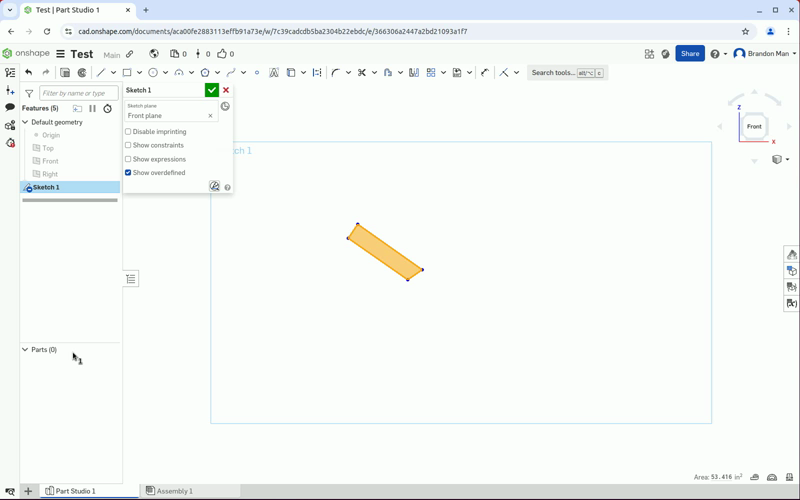
key(shift+y)
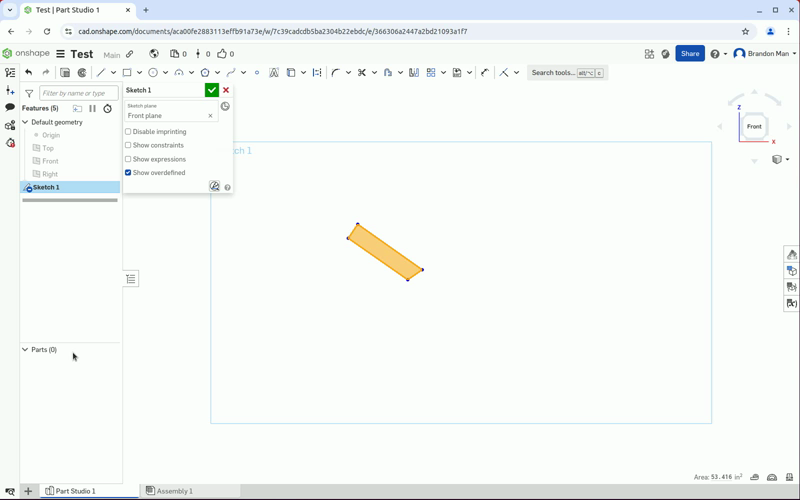
key(shift+e)
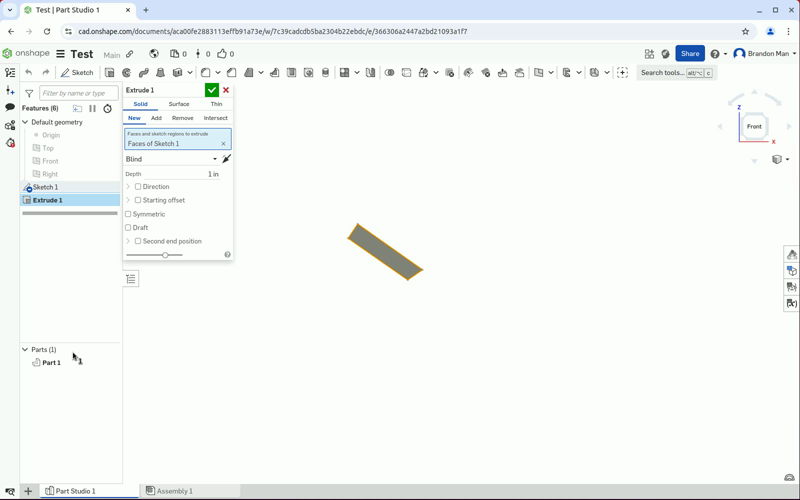
mouse_move(143, 106)
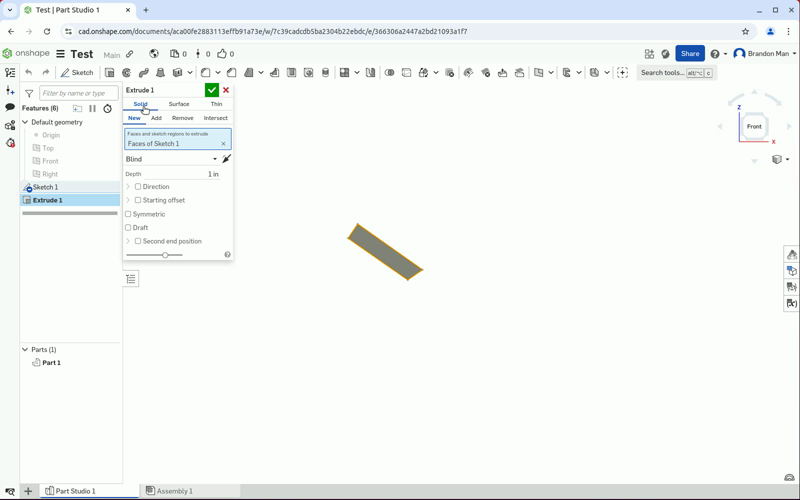
click(143, 106)
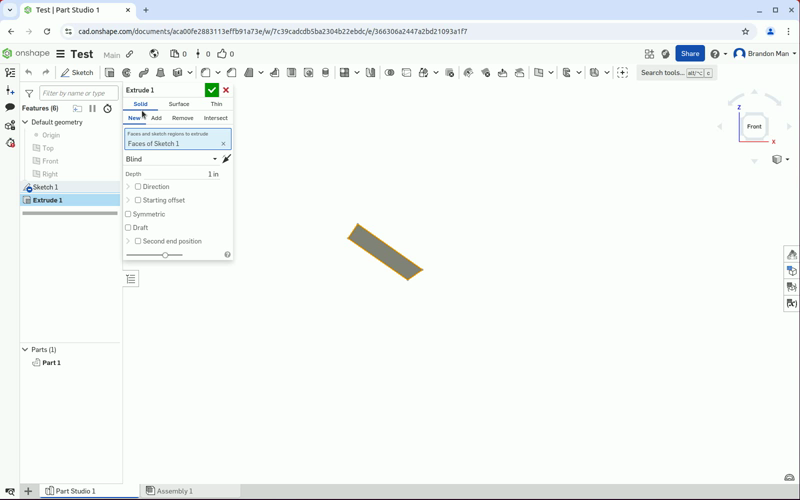
mouse_move(137, 120)
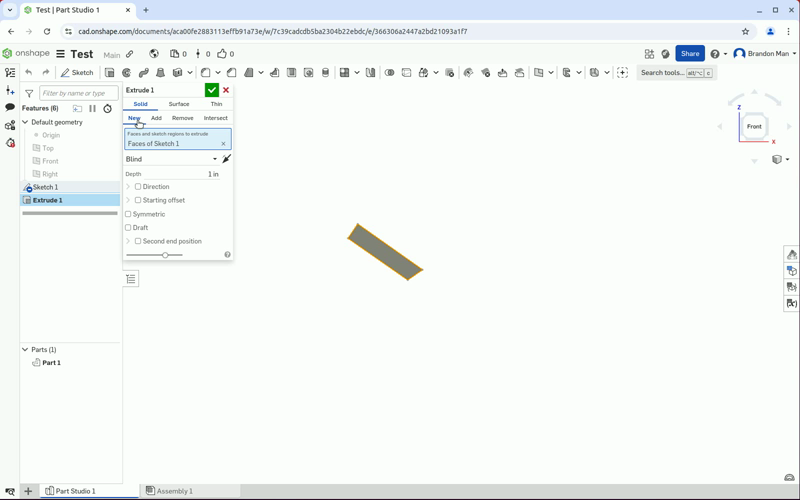
click(137, 120)
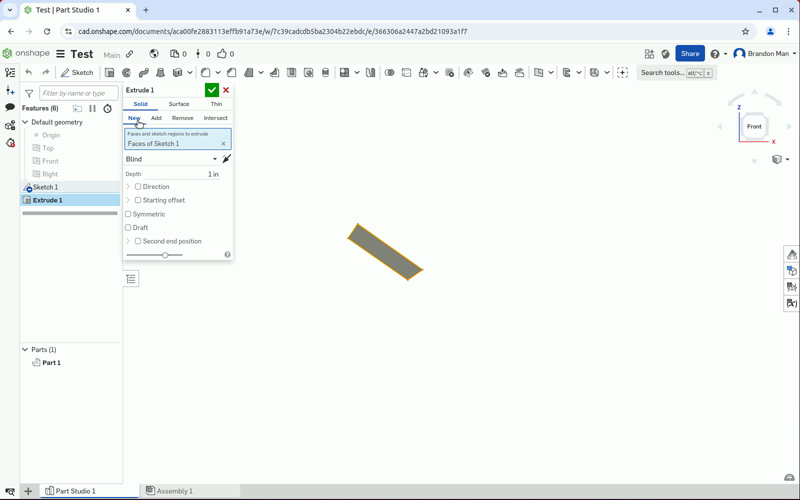
key(tab, 4)
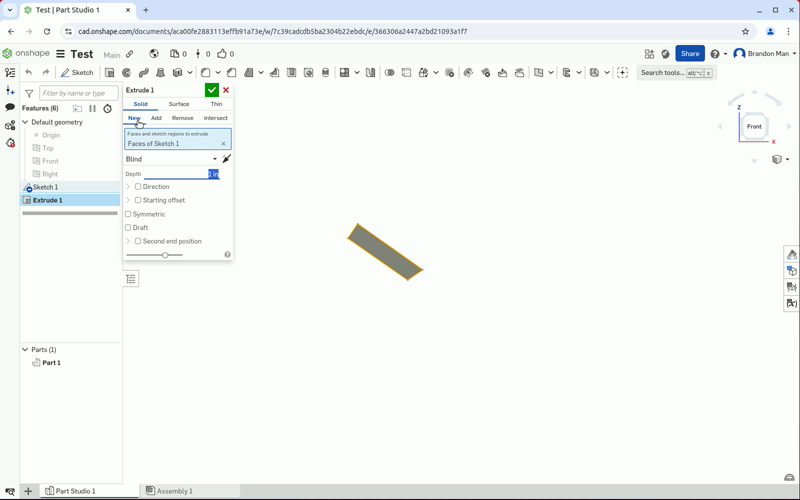
text(6.981)
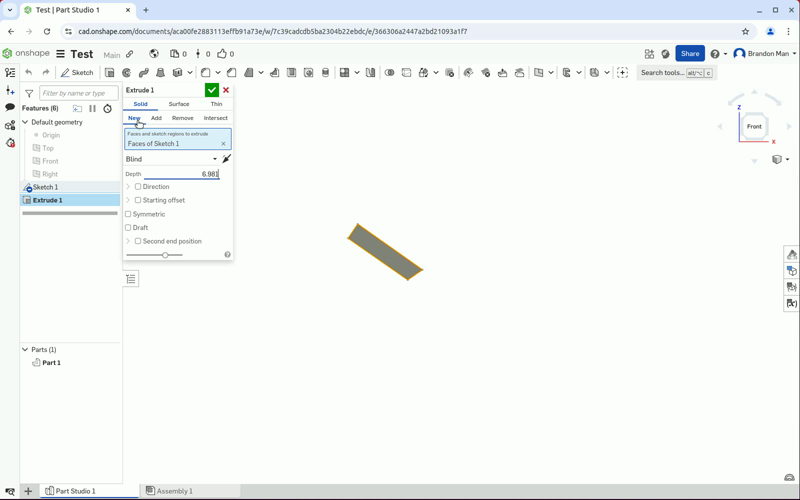
key(enter)
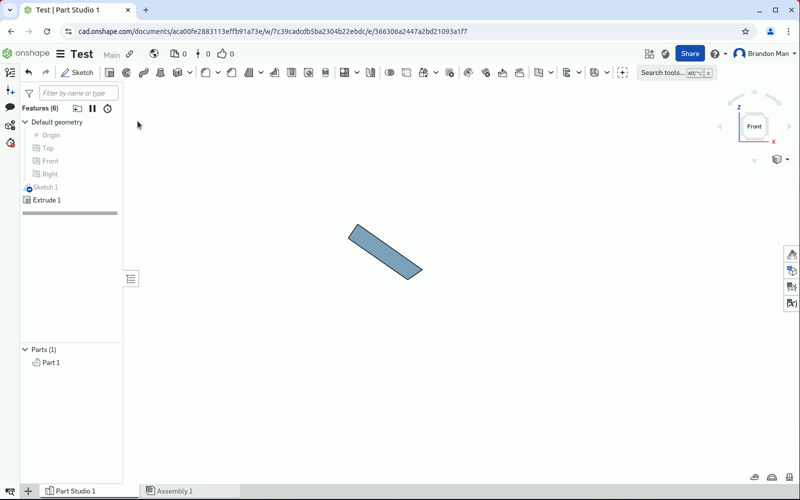
key(shift+h)
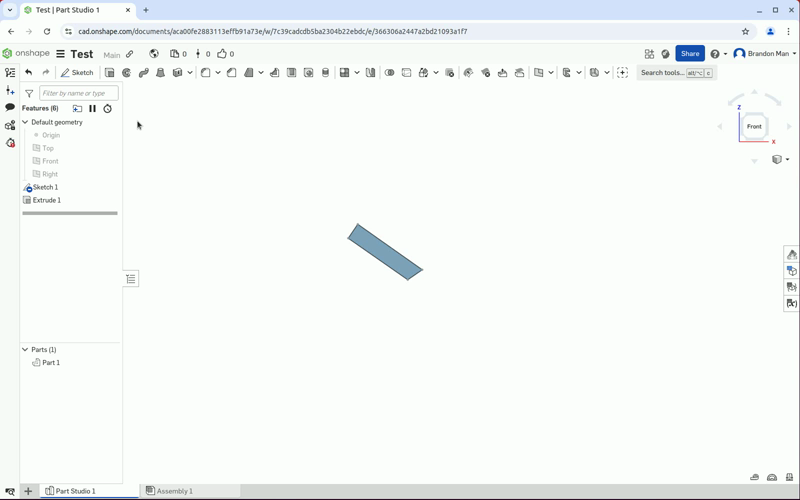
key(shift+h)
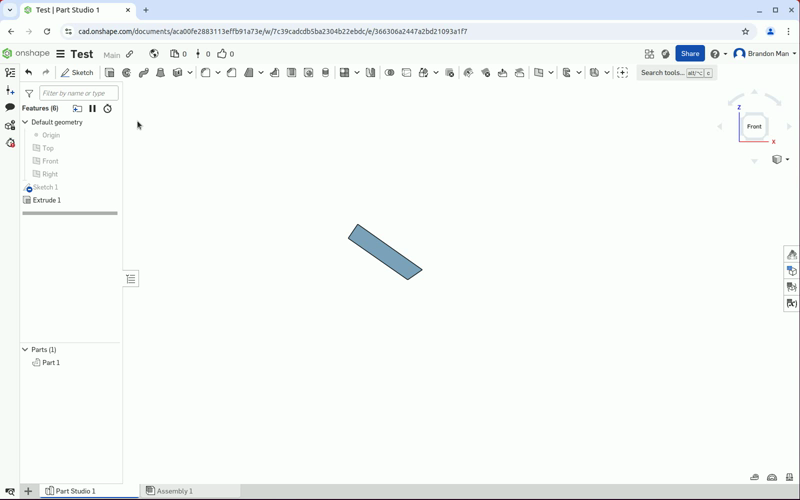
mouse_move(73, 189)
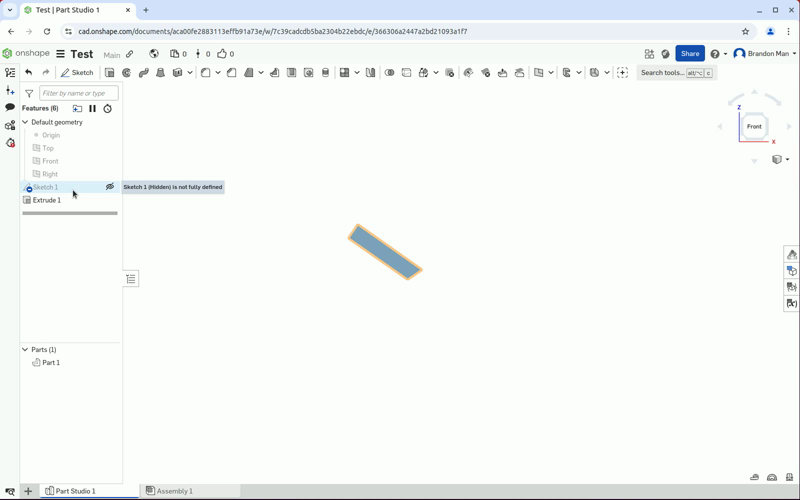
click(73, 189)
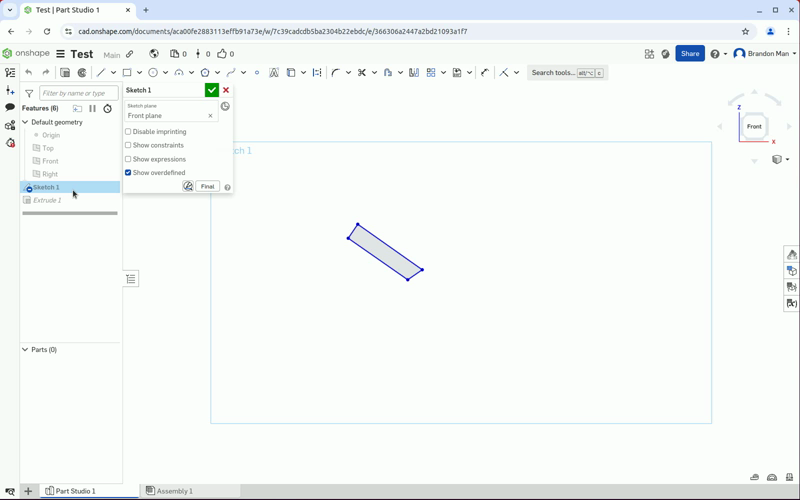
mouse_move(229, 92)
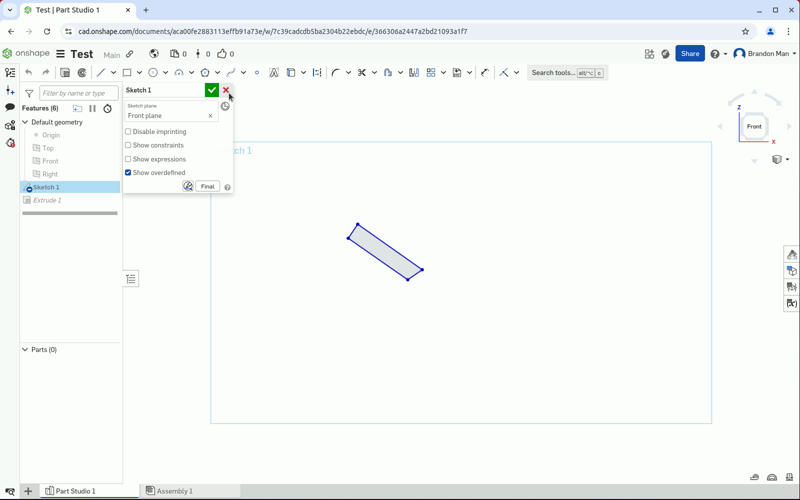
click(229, 92)
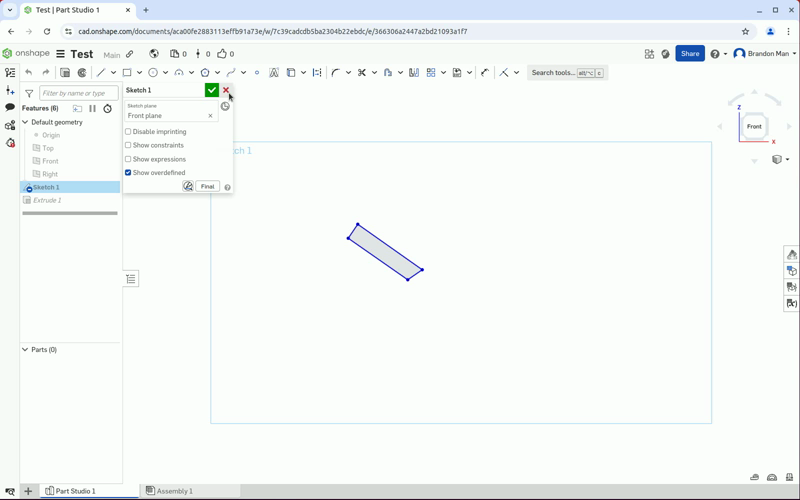
key(shift+s)
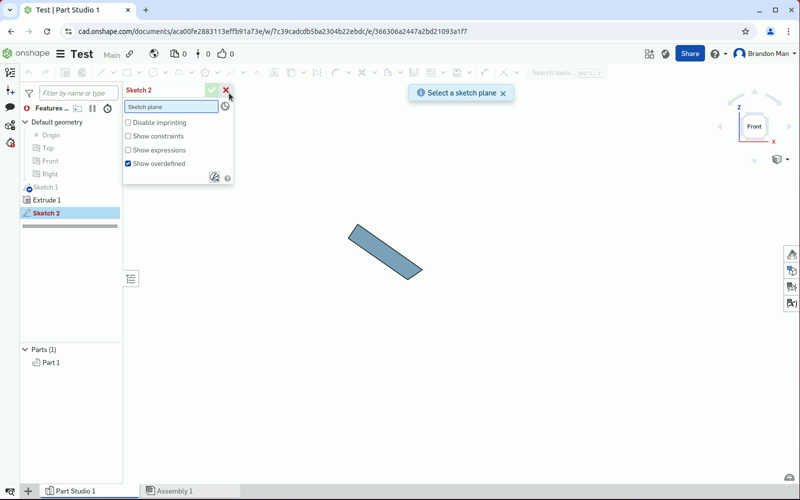
mouse_move(73, 163)
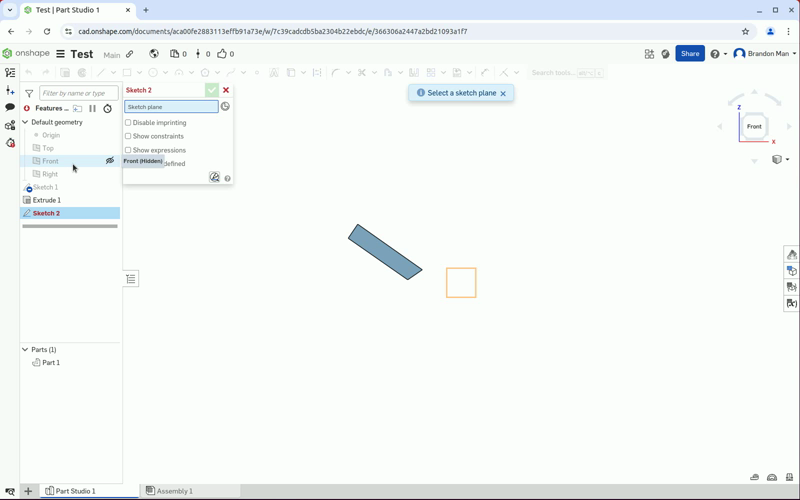
click(73, 163)
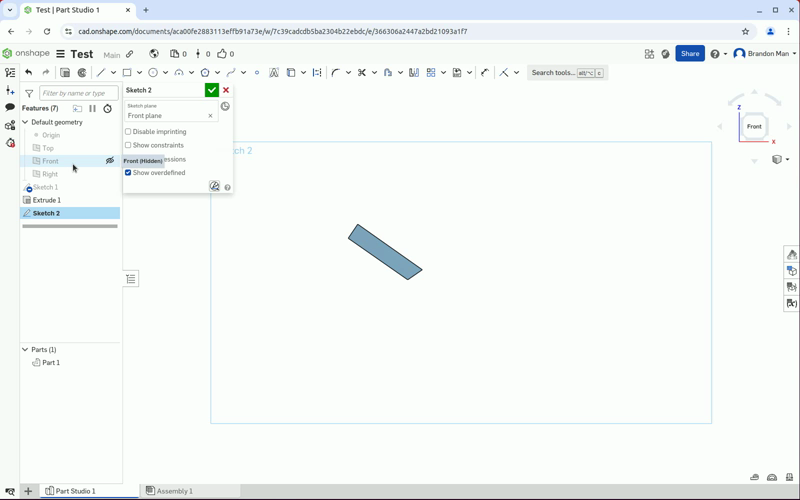
mouse_move(73, 352)
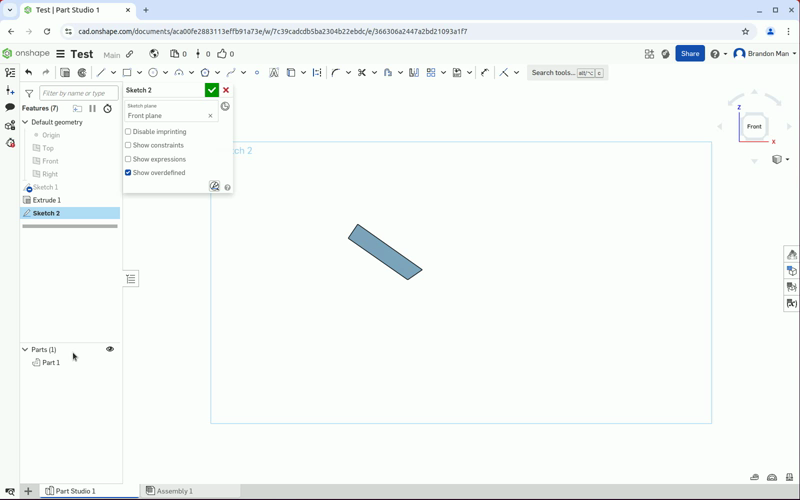
key(y)
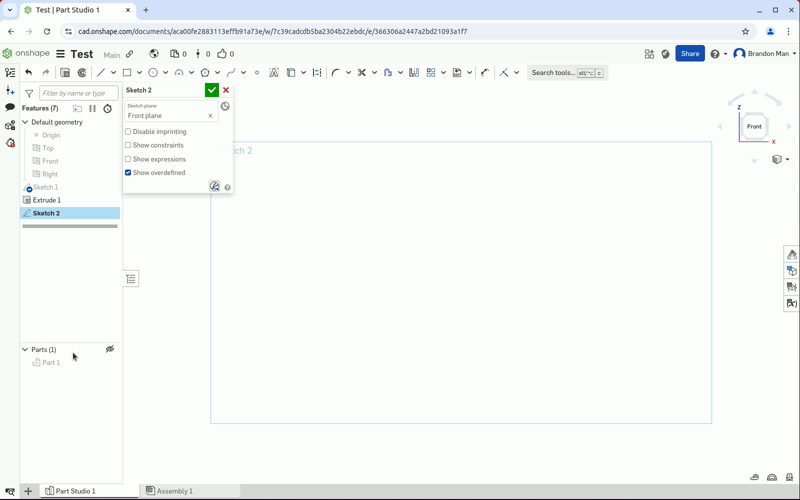
key(l)
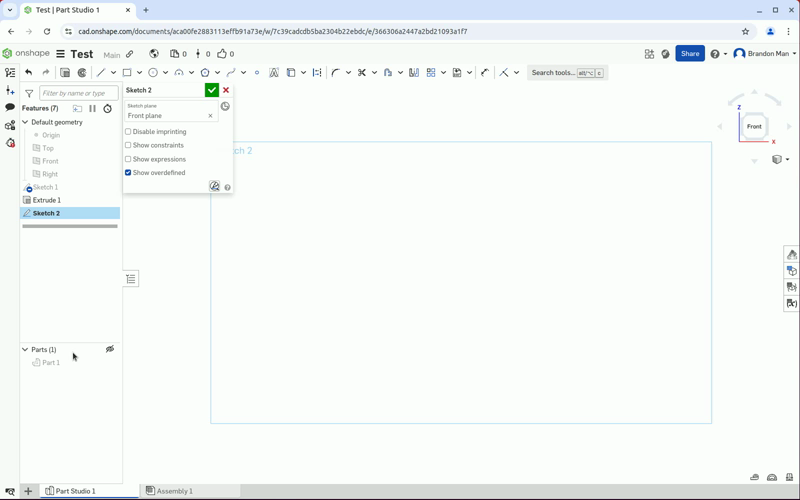
key_down(shift)
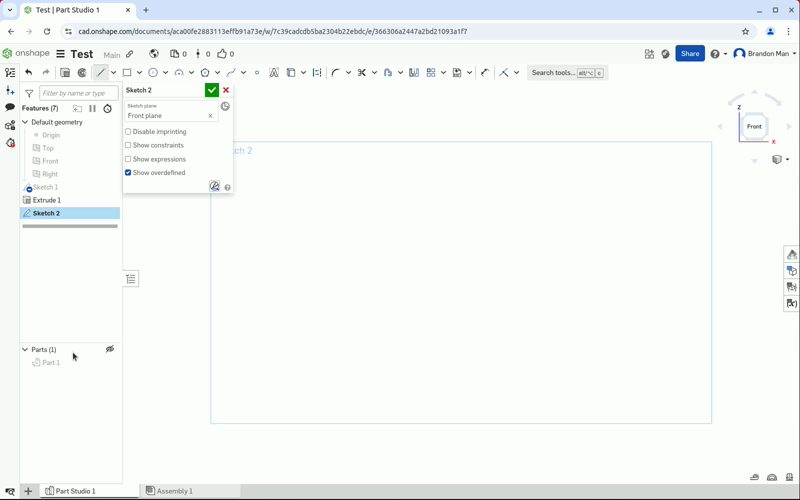
mouse_move(407, 279)
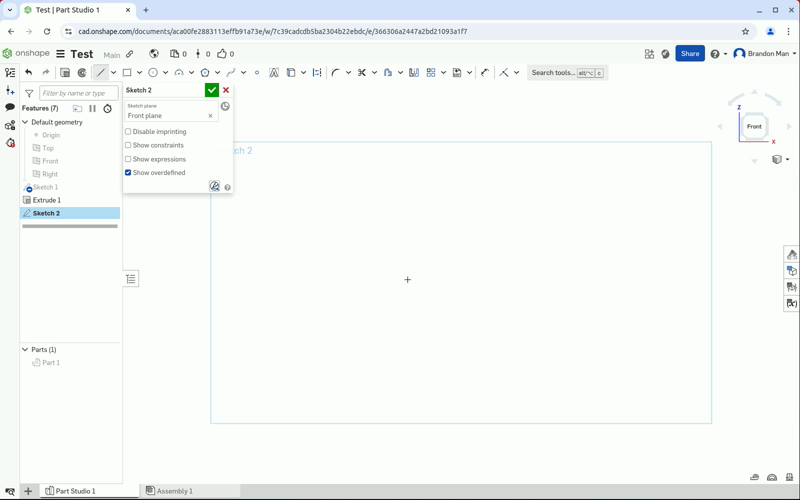
click(407, 279)
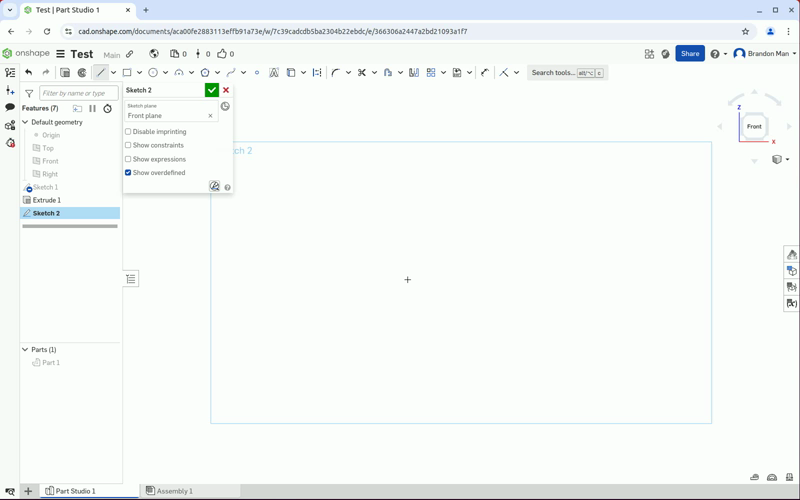
key_up(shift)
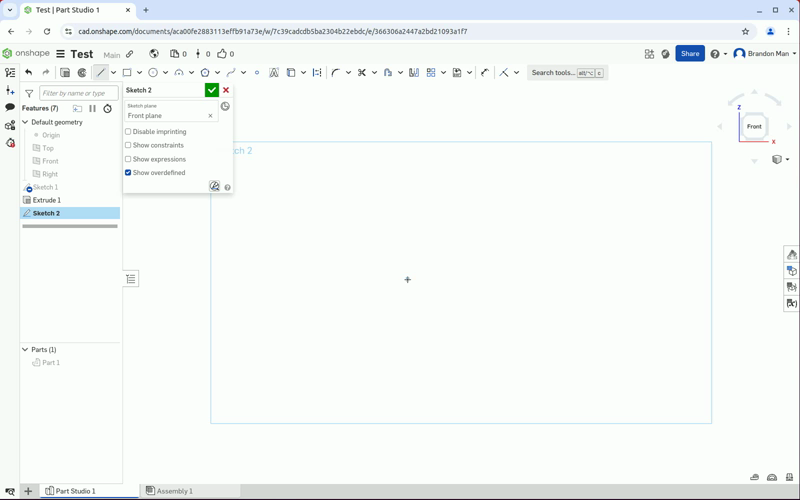
key_down(shift)
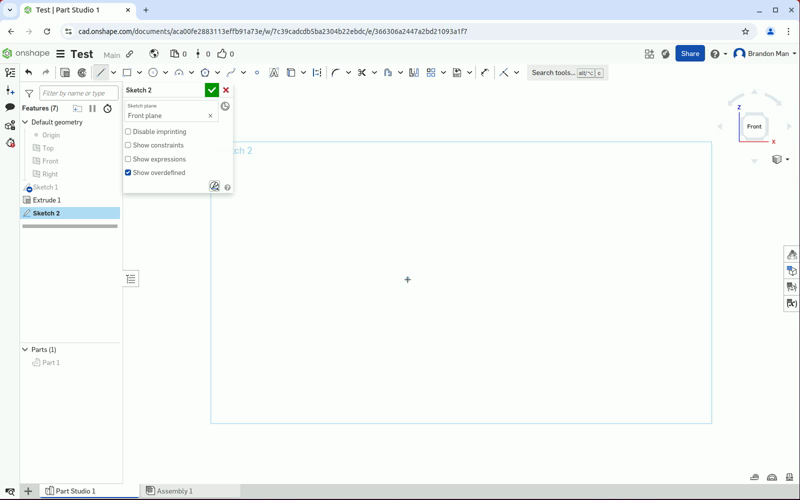
mouse_move(437, 279)
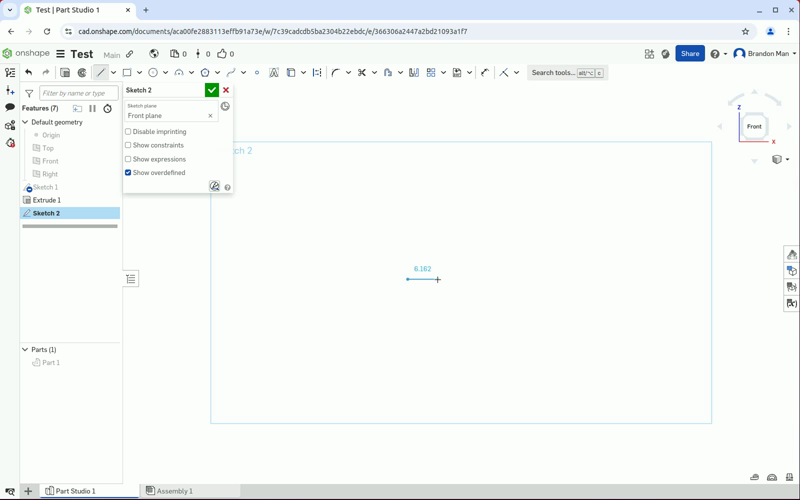
mouse_move(422, 289)
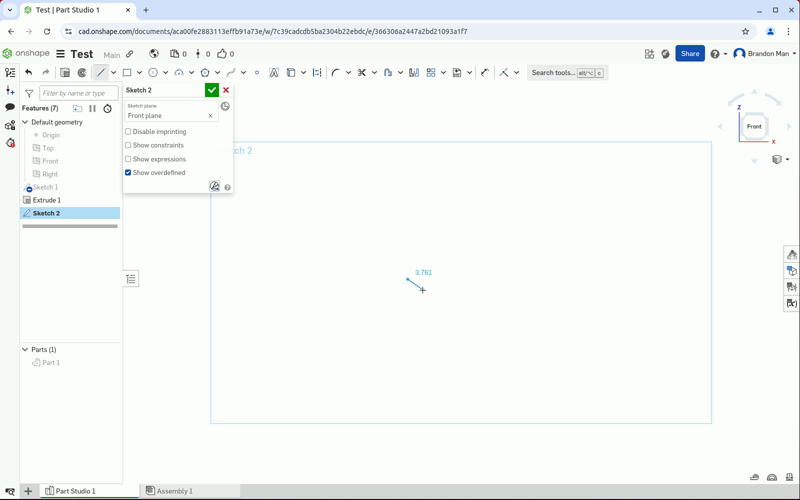
click(422, 289)
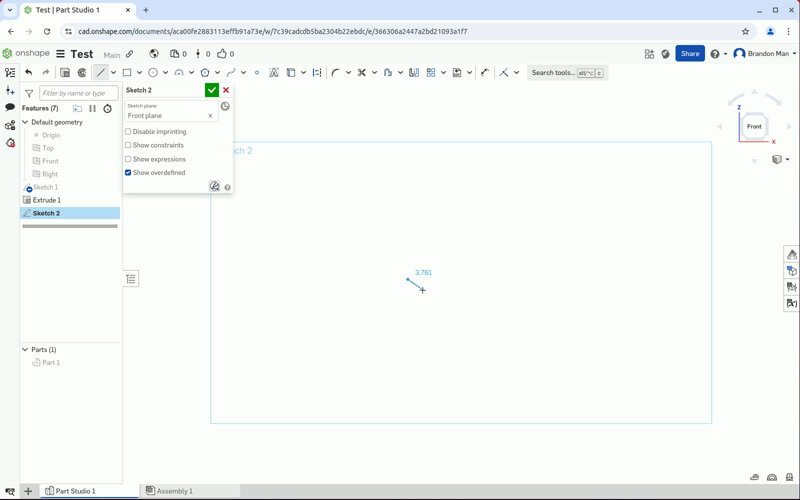
key_up(shift)
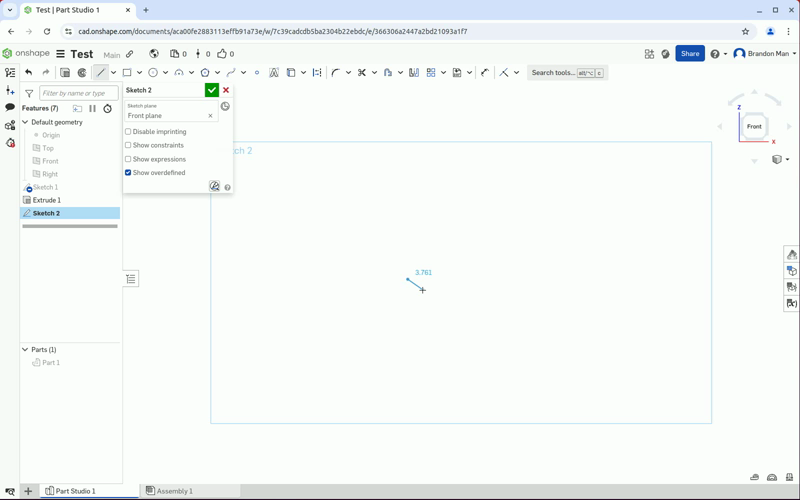
key_down(shift)
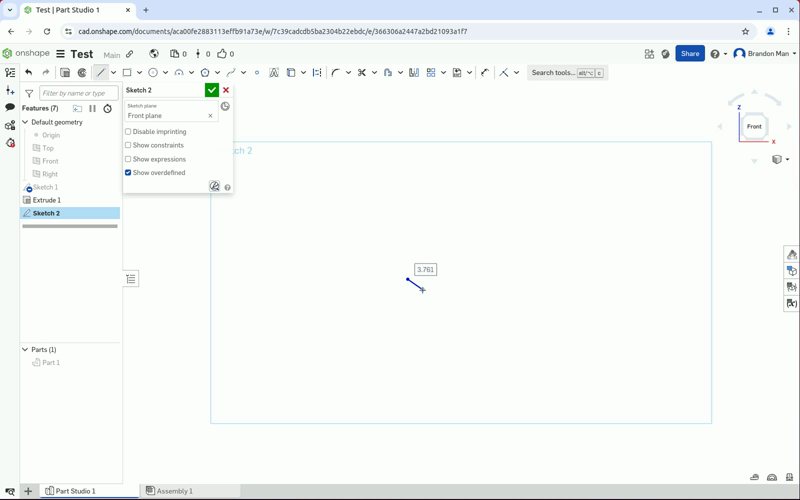
mouse_move(453, 289)
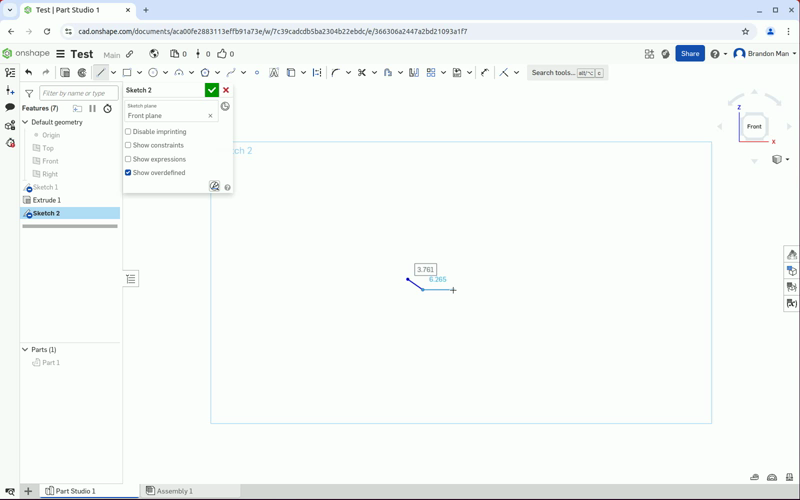
mouse_move(438, 279)
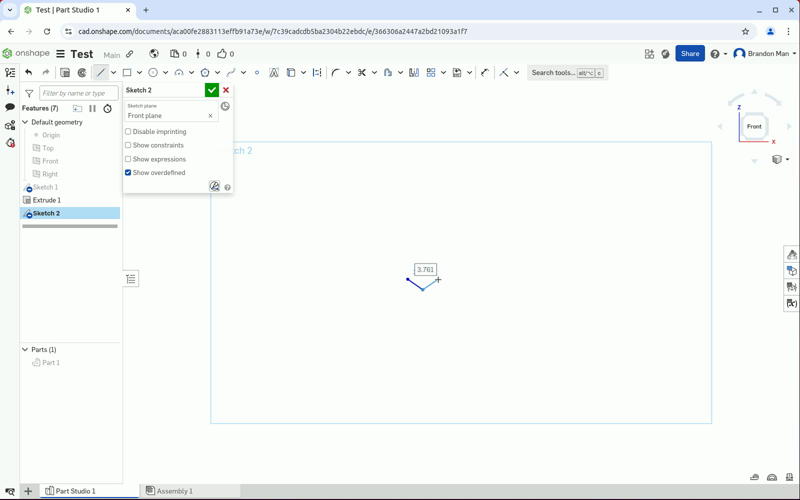
click(438, 279)
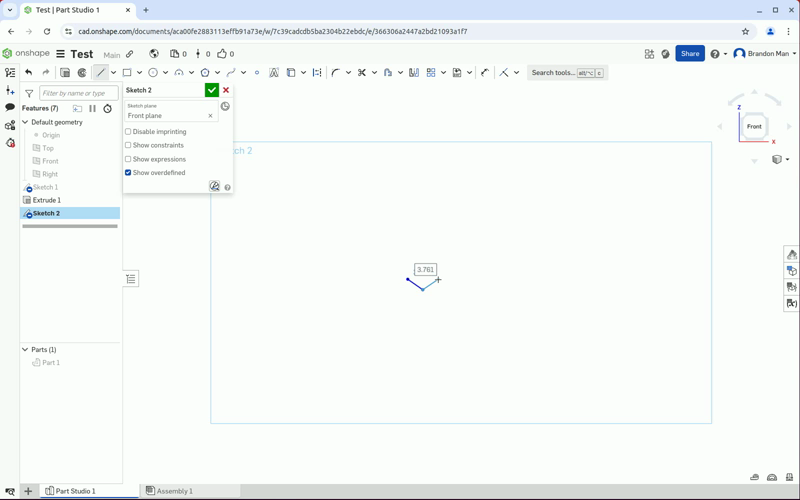
key_up(shift)
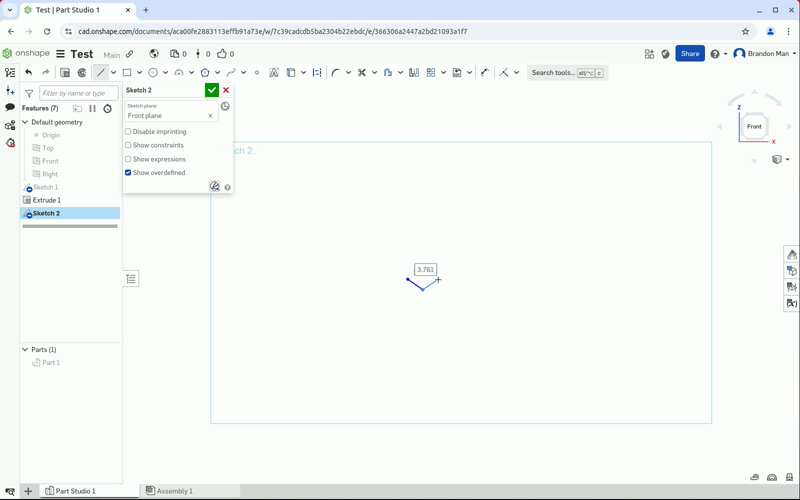
key_down(shift)
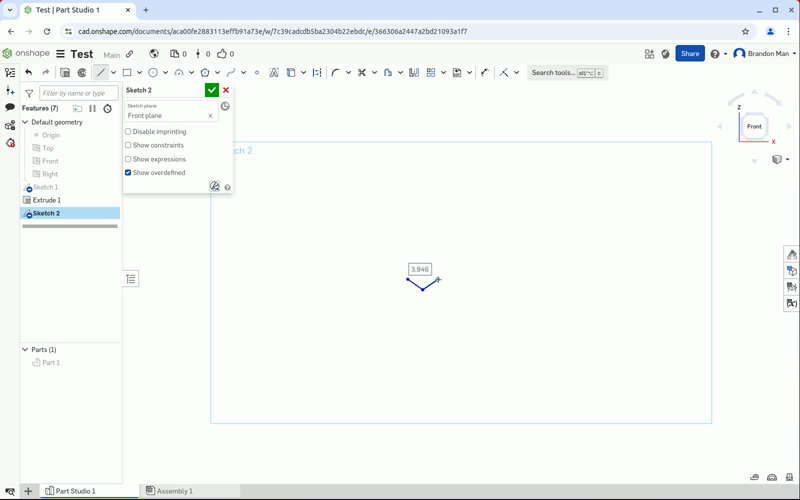
mouse_move(468, 279)
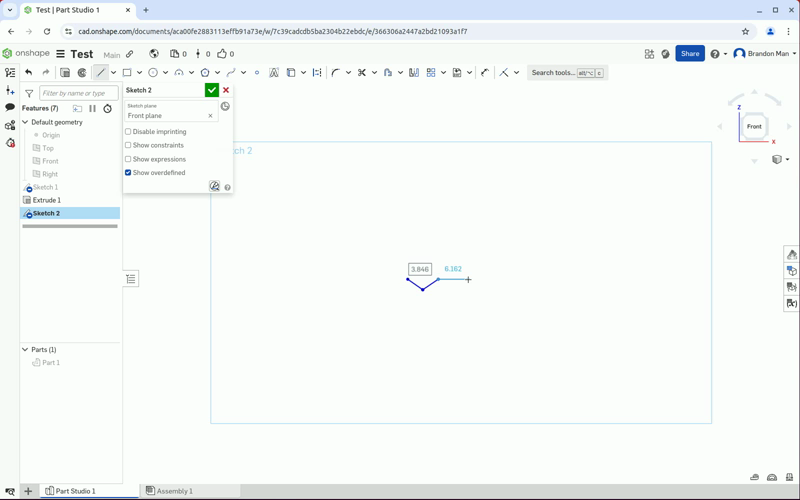
mouse_move(422, 269)
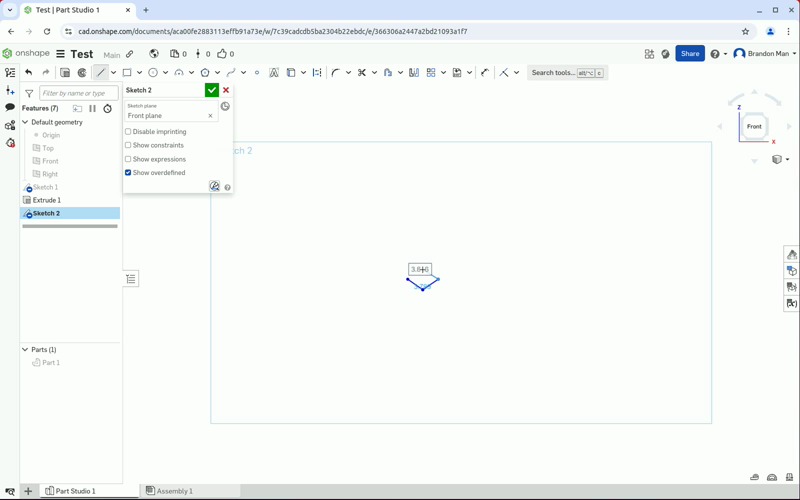
click(422, 269)
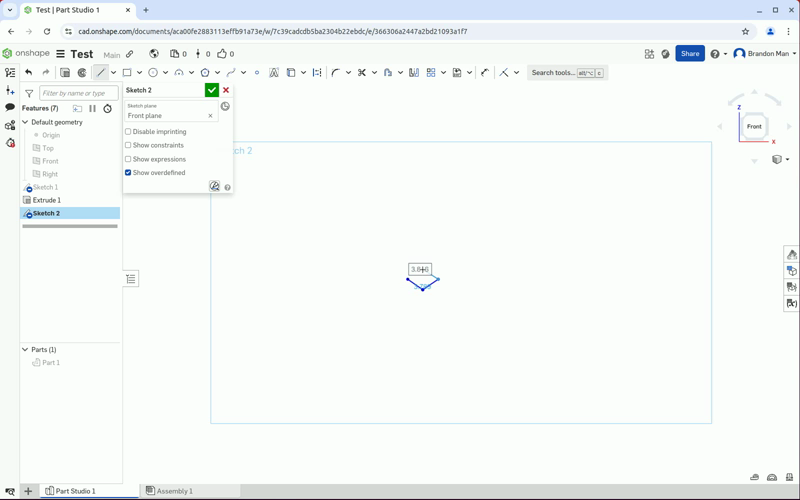
key_up(shift)
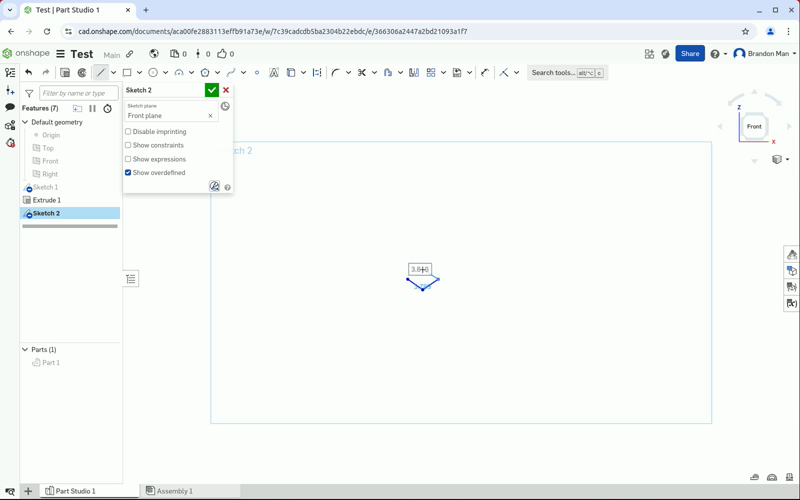
mouse_move(453, 269)
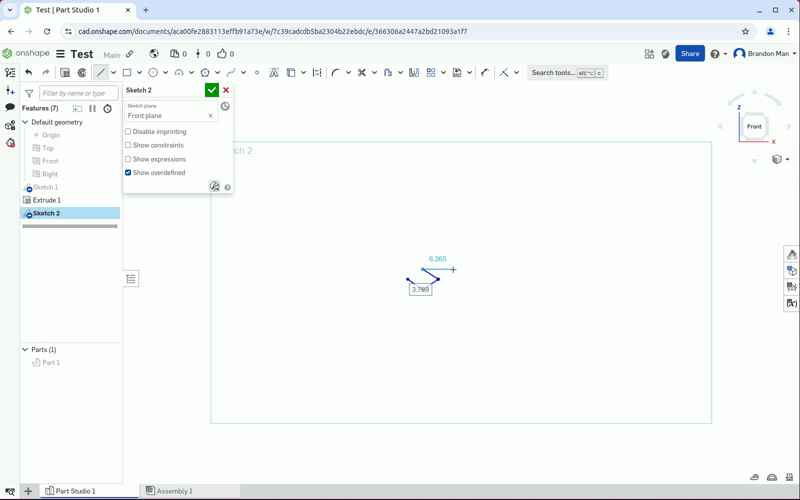
key_down(shift)
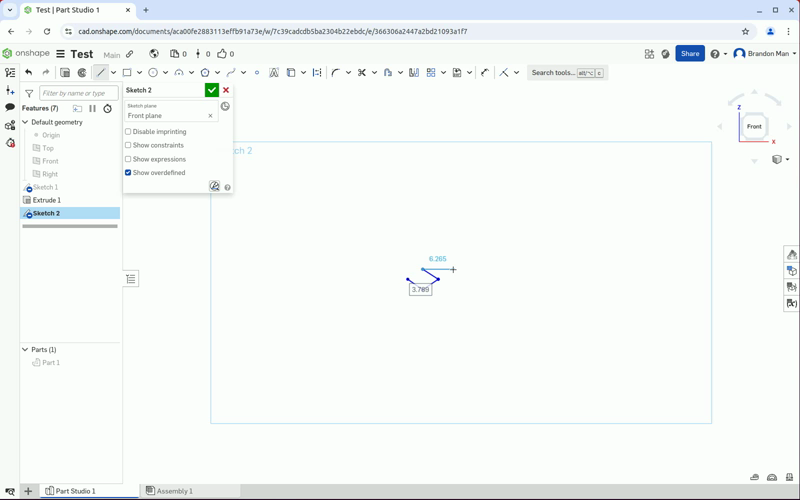
mouse_move(407, 279)
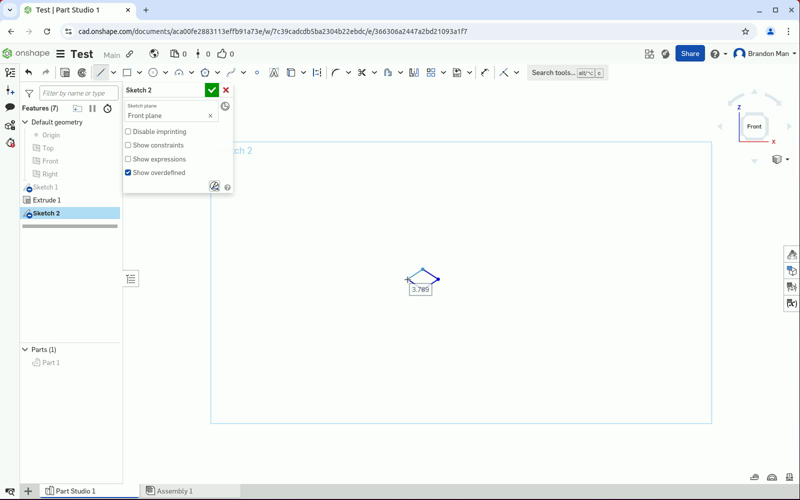
key_up(shift)
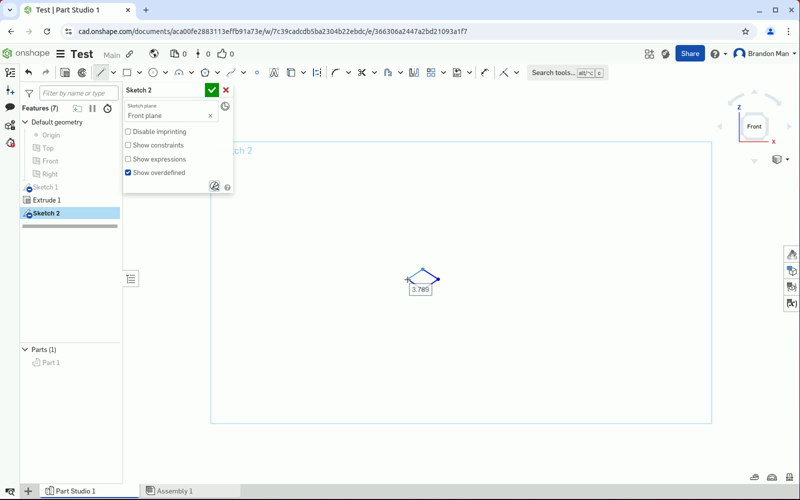
click(407, 279)
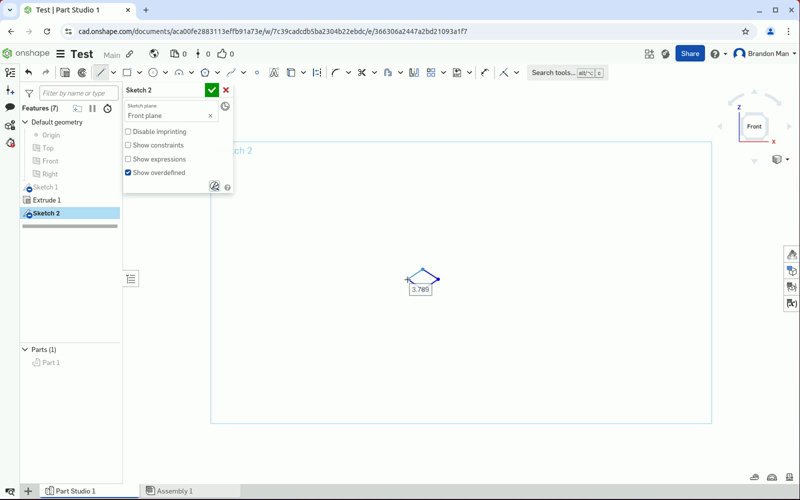
key(esc)
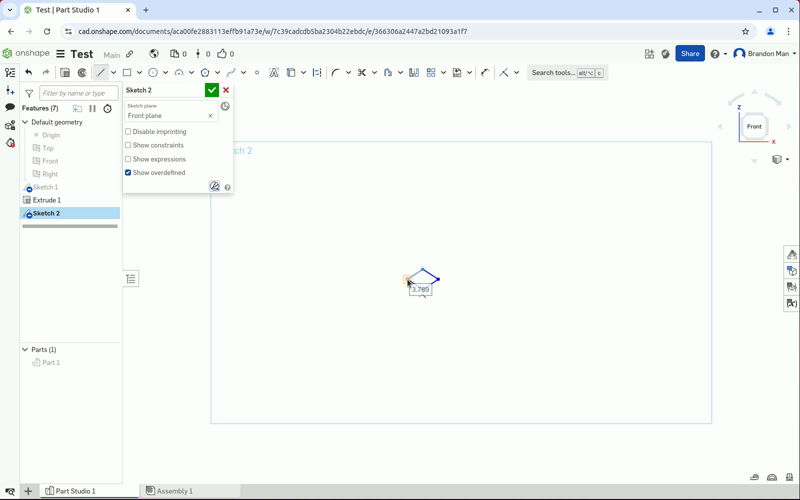
mouse_move(425, 285)
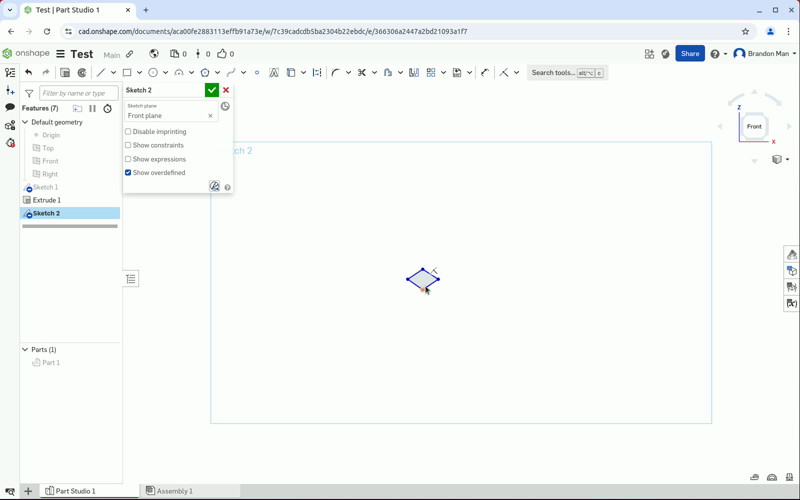
scroll(6)
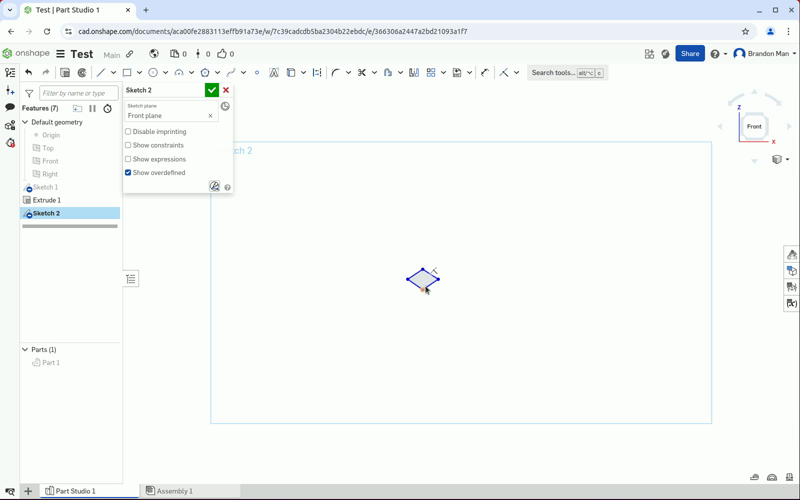
scroll(6)
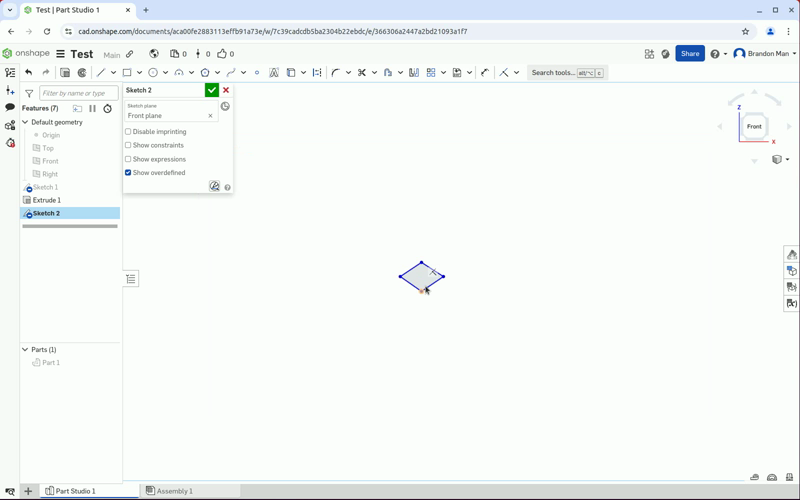
scroll(6)
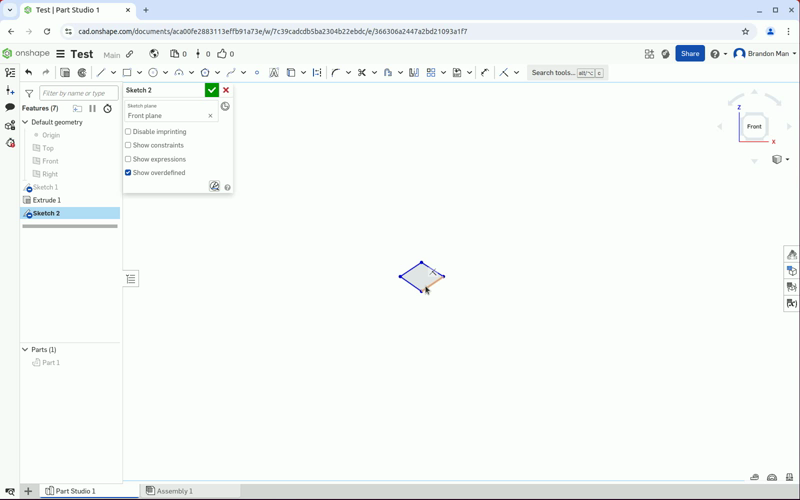
scroll(6)
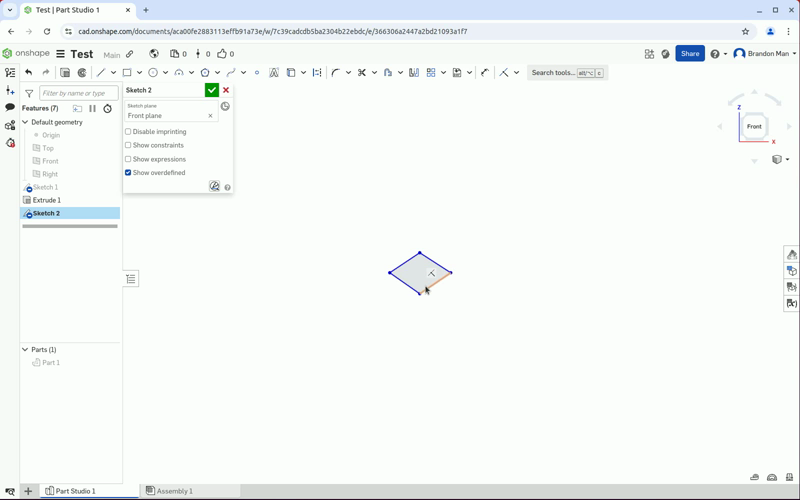
scroll(6)
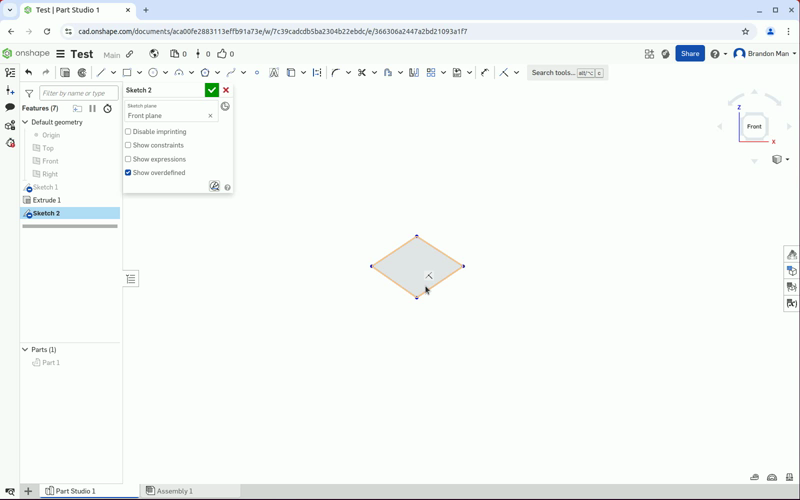
scroll(6)
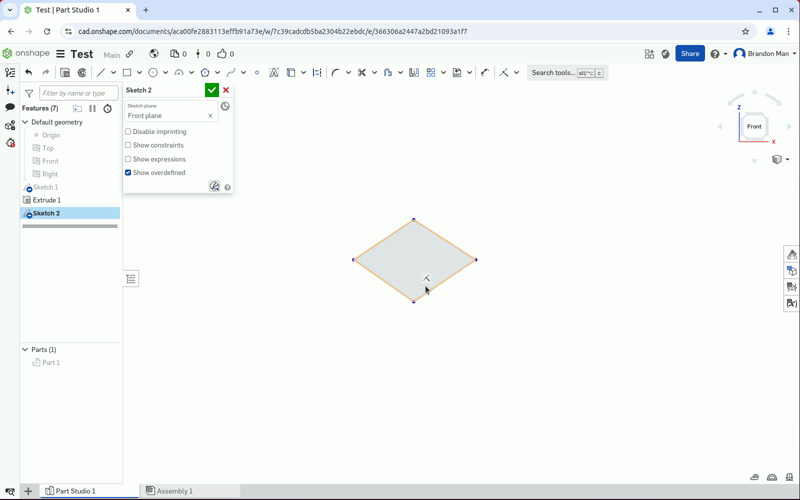
scroll(6)
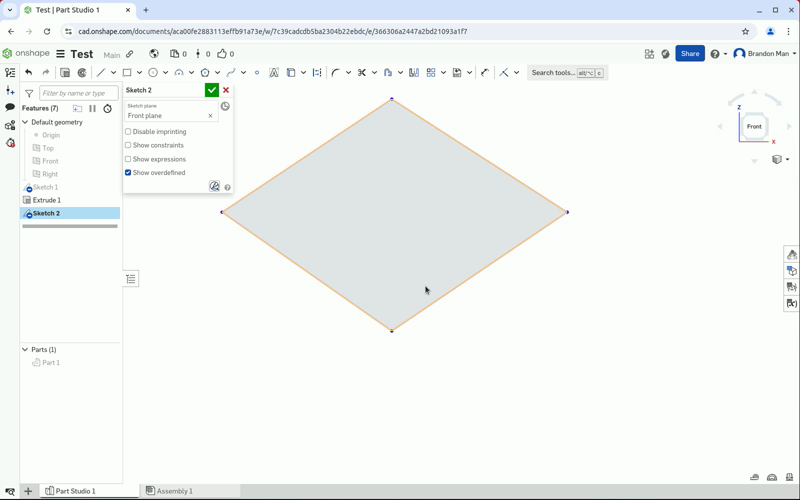
click(425, 285)
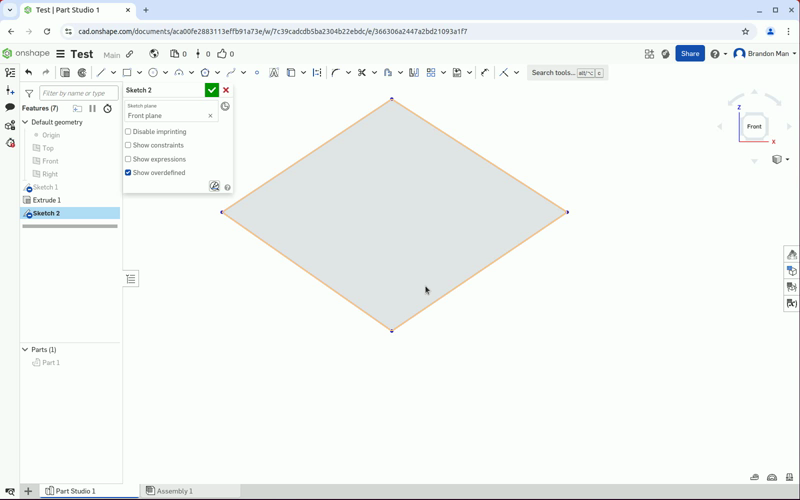
scroll(-6)
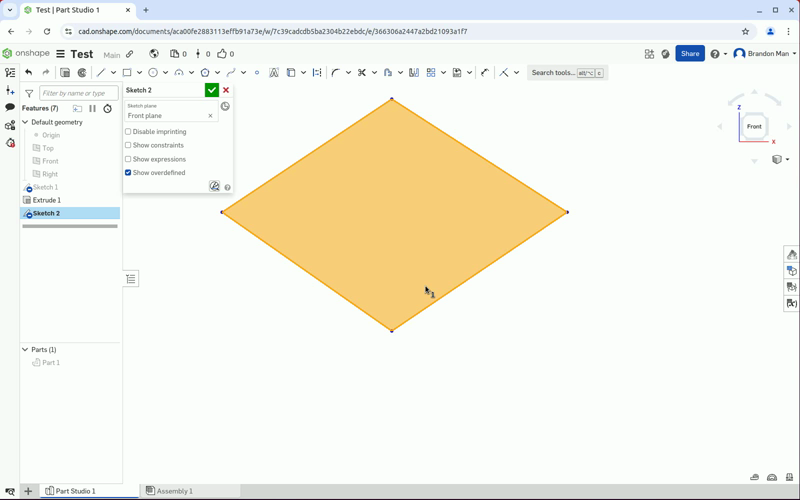
scroll(-6)
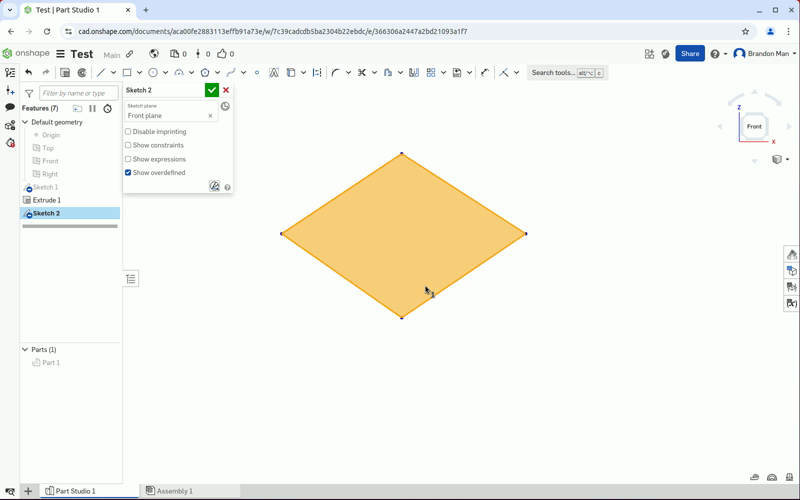
scroll(-6)
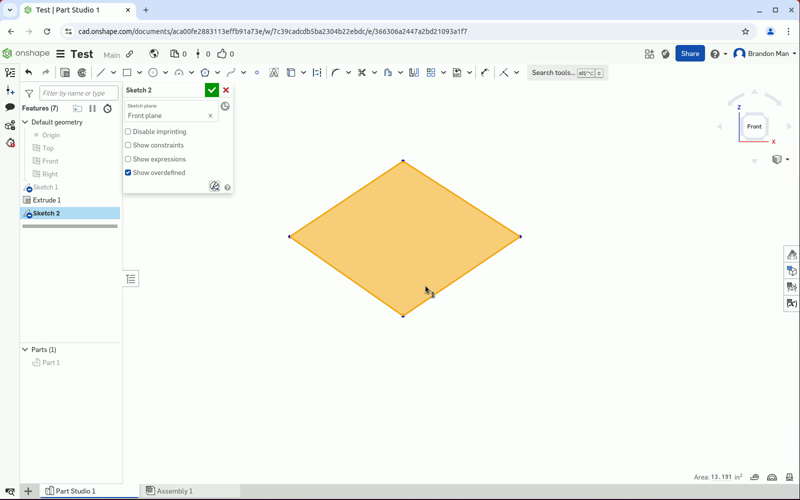
scroll(-6)
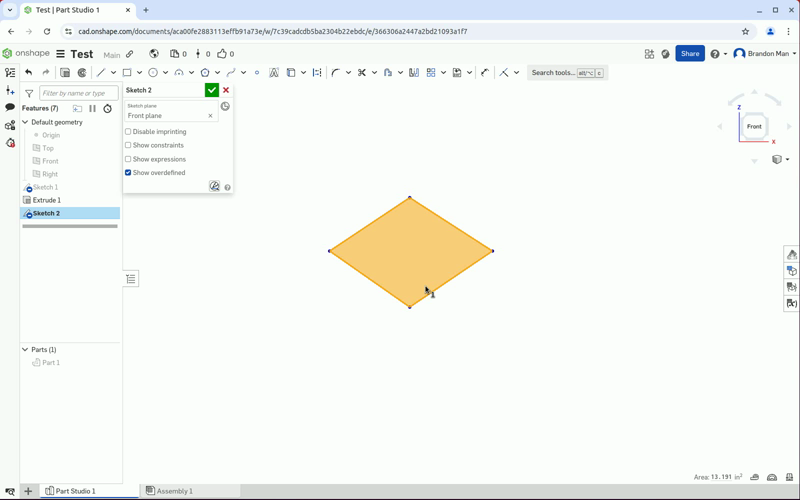
scroll(-6)
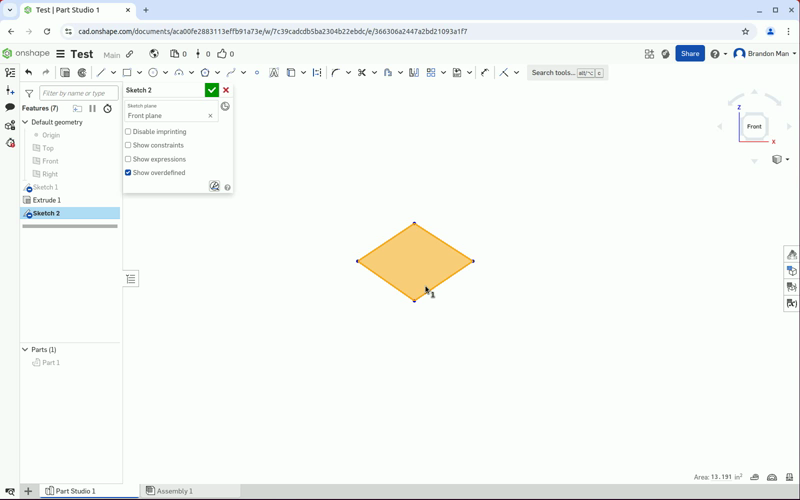
scroll(-6)
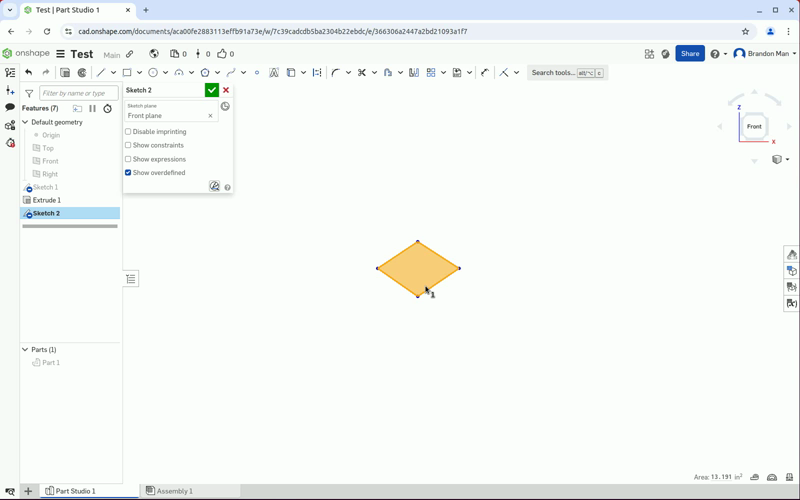
scroll(-6)
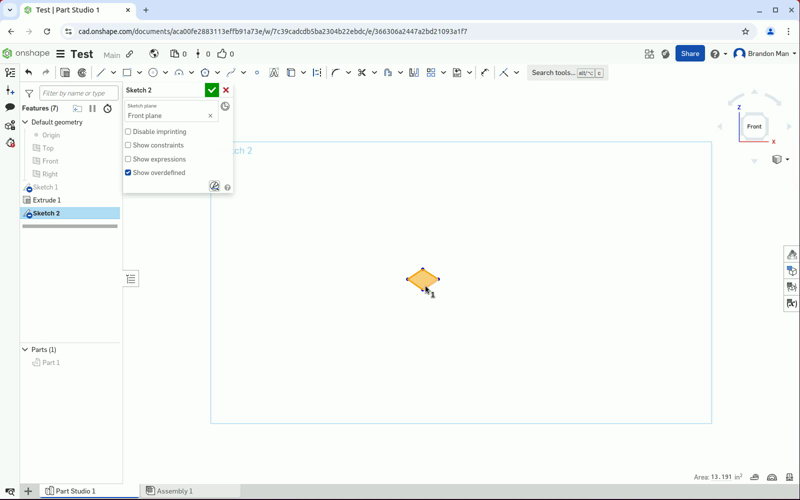
mouse_move(73, 352)
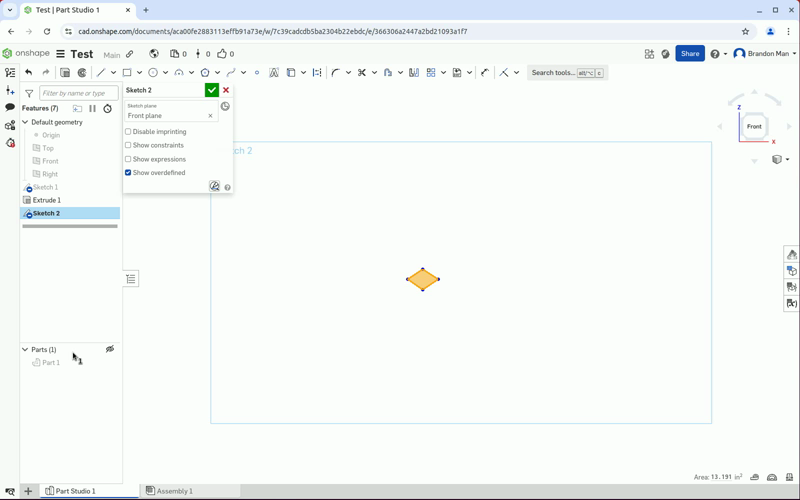
key(shift+y)
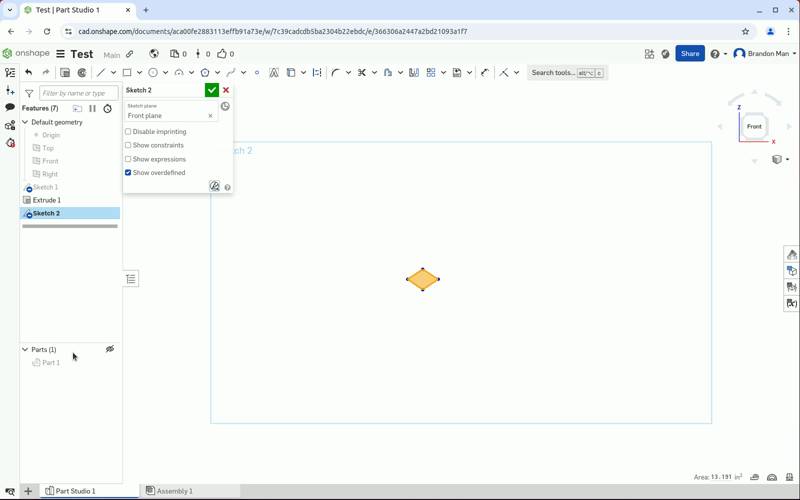
key(shift+e)
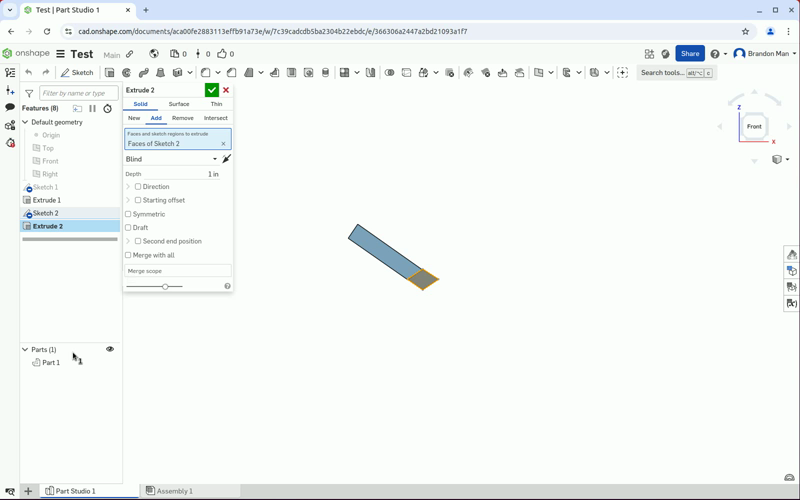
mouse_move(143, 106)
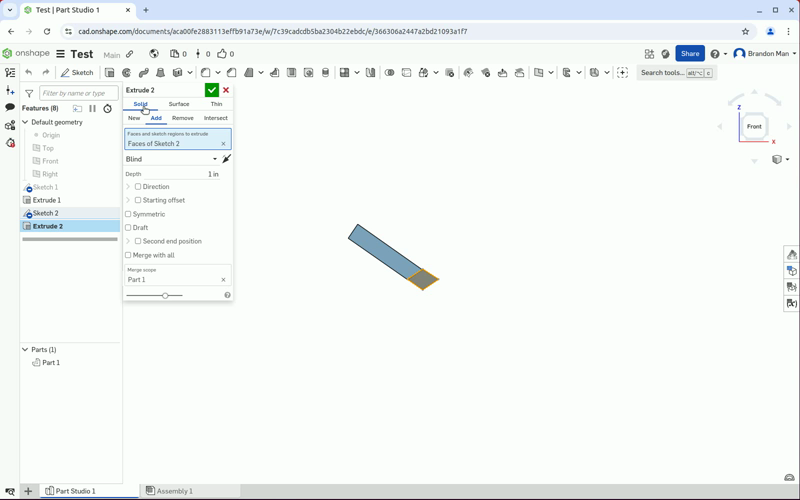
click(143, 106)
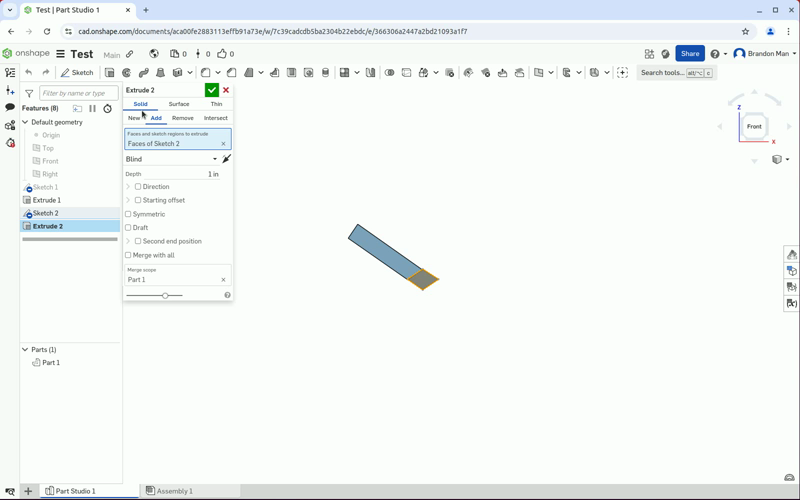
mouse_move(137, 120)
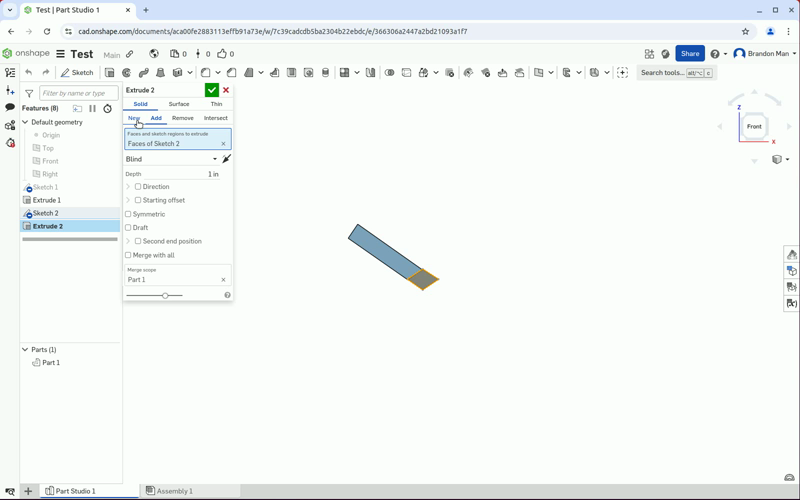
click(137, 120)
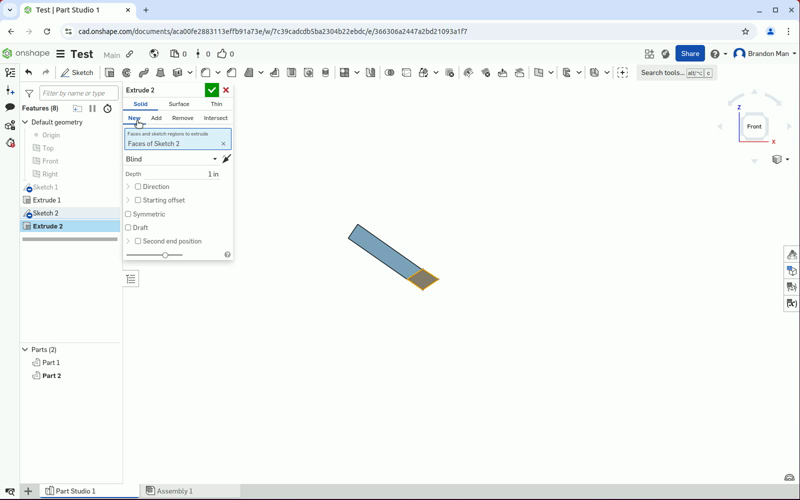
key(tab, 4)
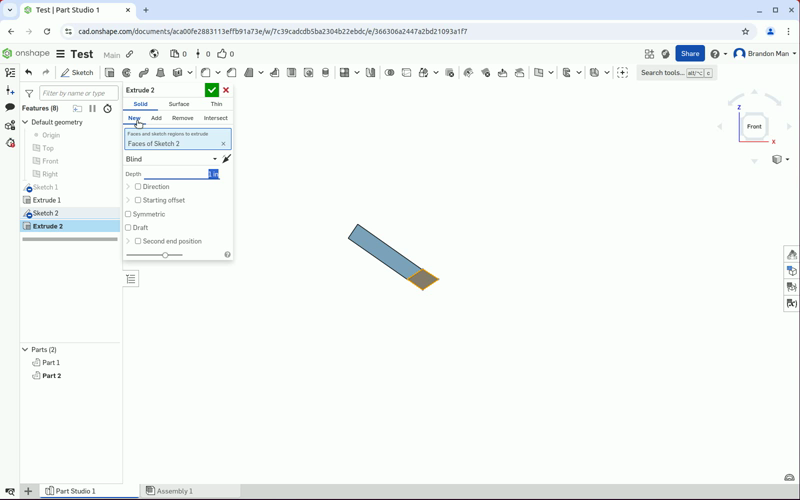
text(6.981)
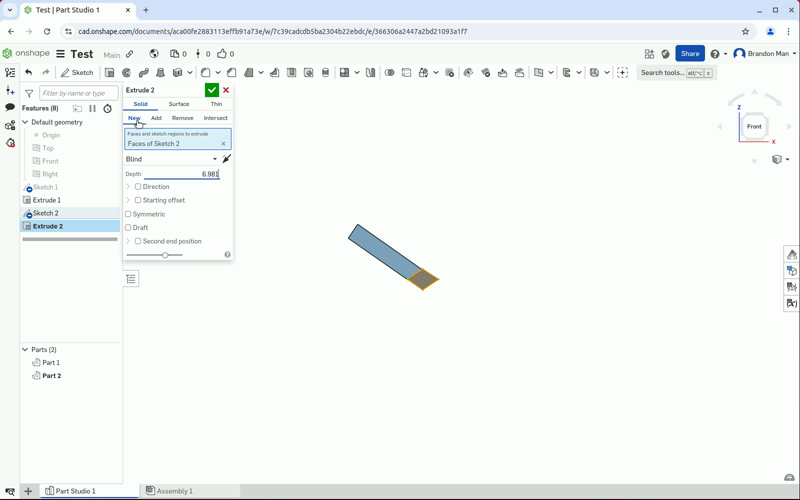
key(enter)
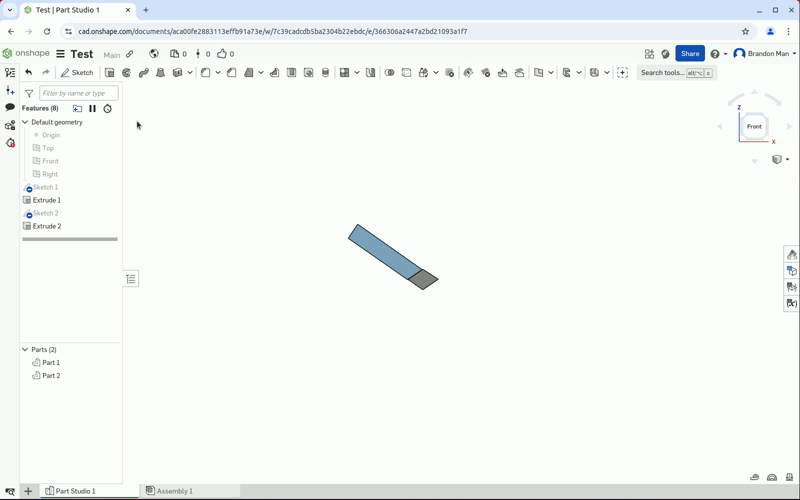
key(shift+h)
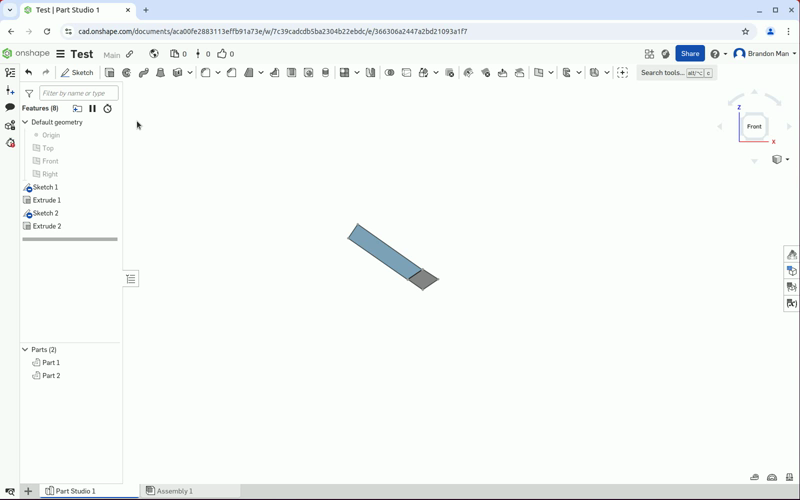
key(shift+h)
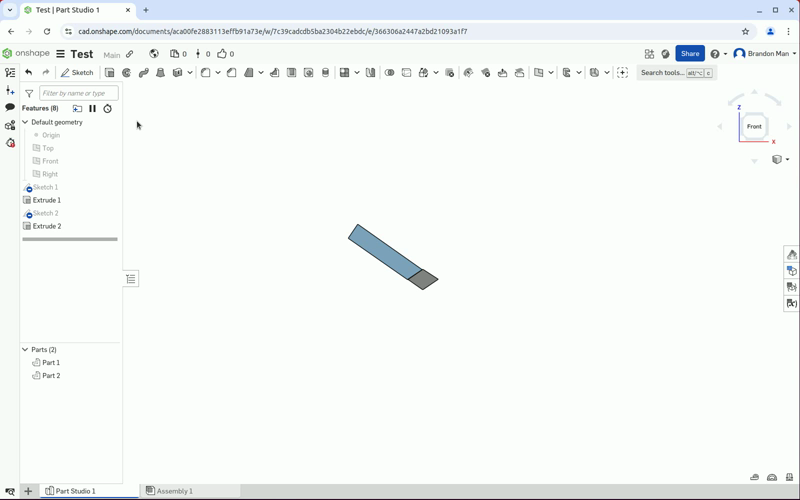
mouse_move(73, 189)
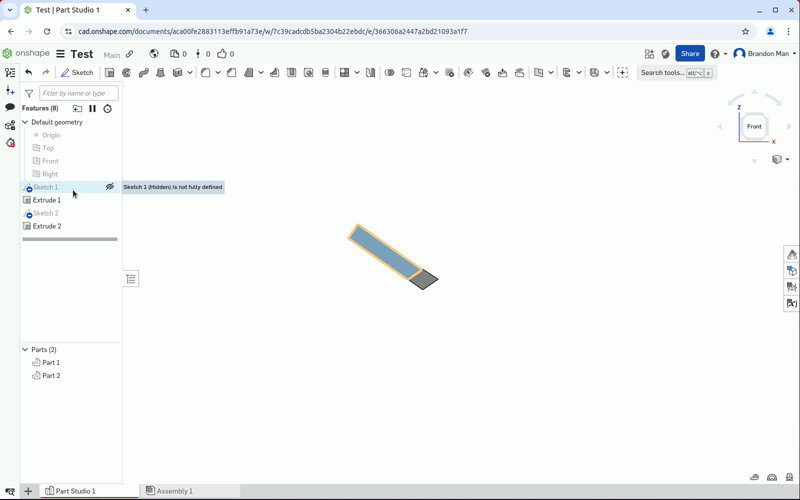
click(73, 189)
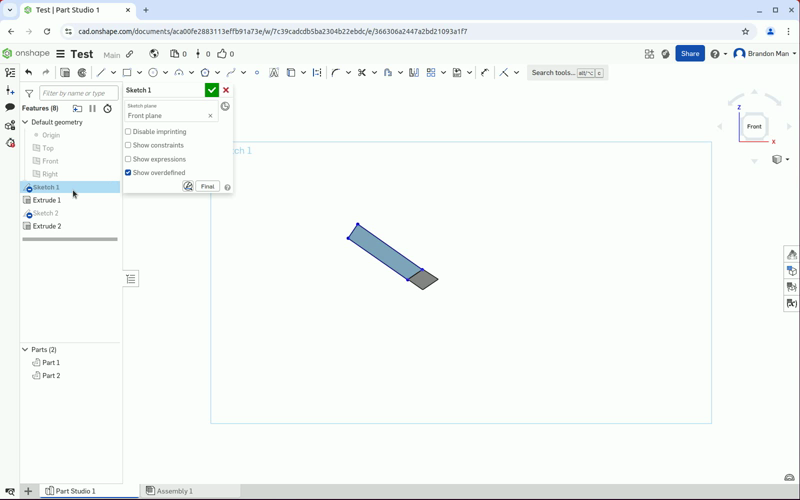
mouse_move(229, 92)
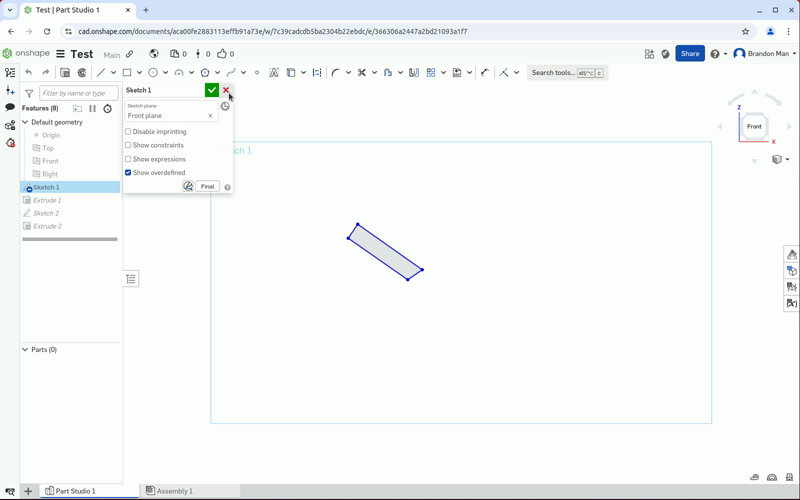
click(229, 92)
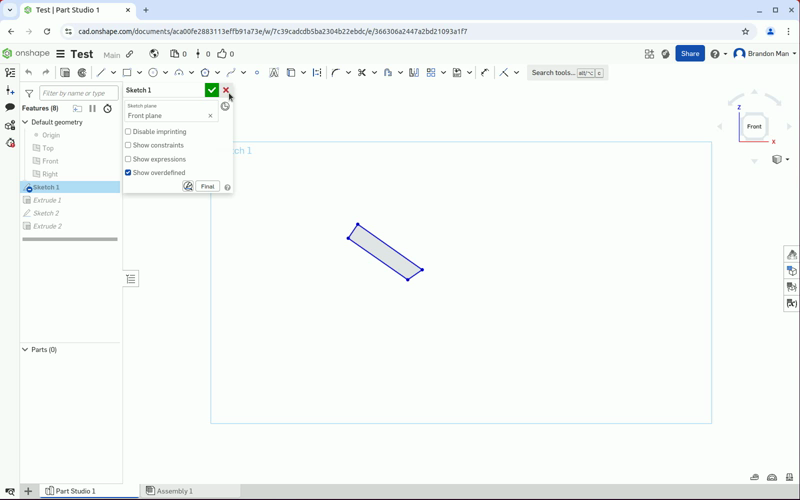
key(shift+s)
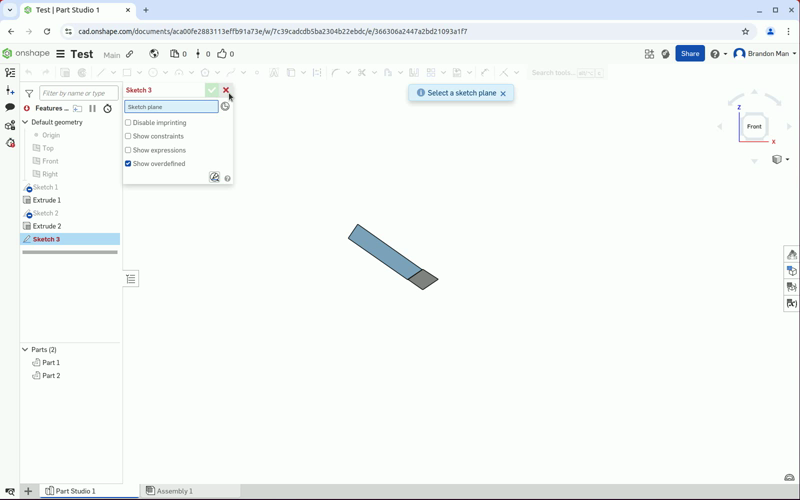
mouse_move(73, 163)
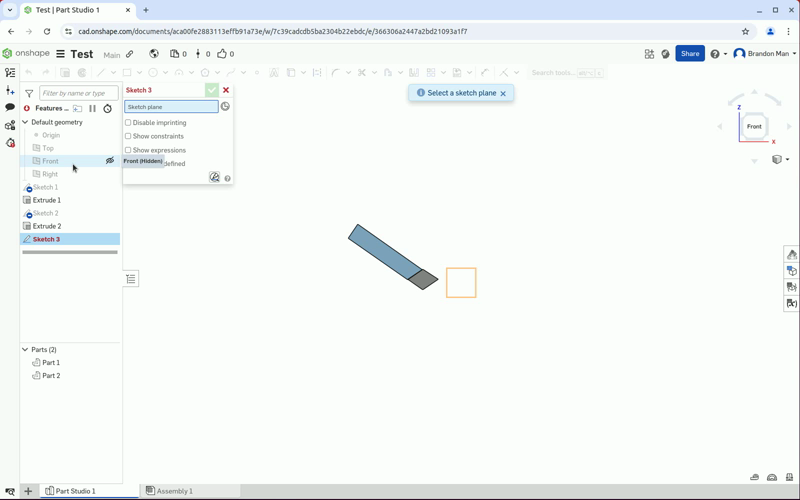
click(73, 163)
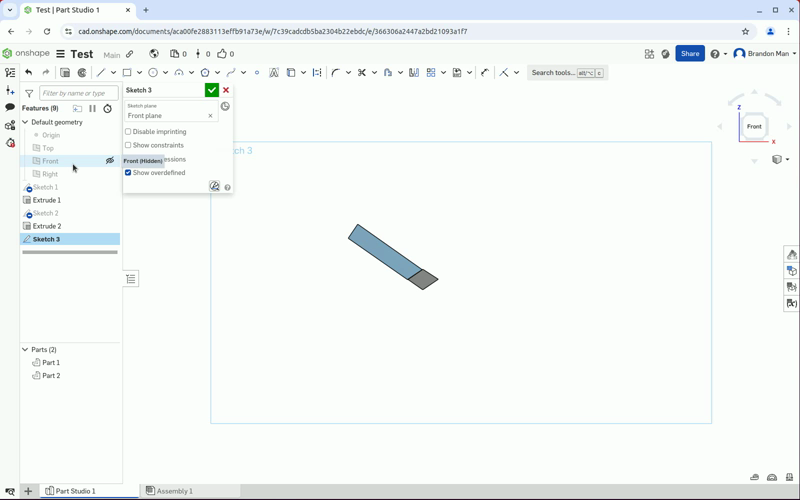
mouse_move(73, 352)
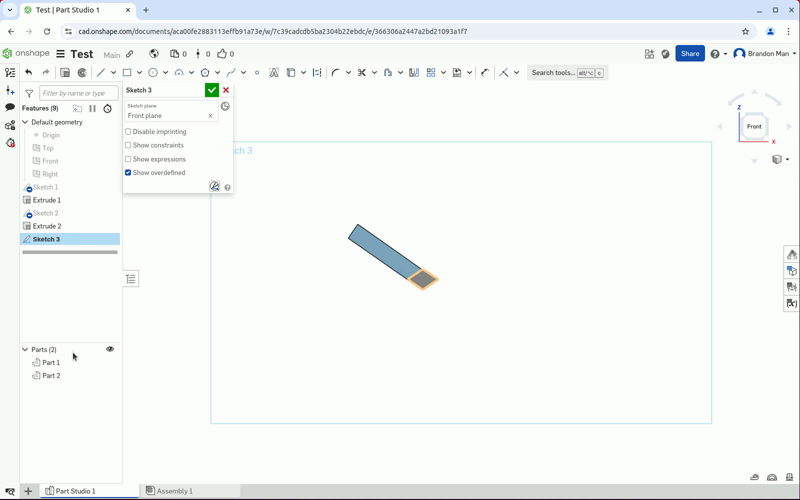
key(y)
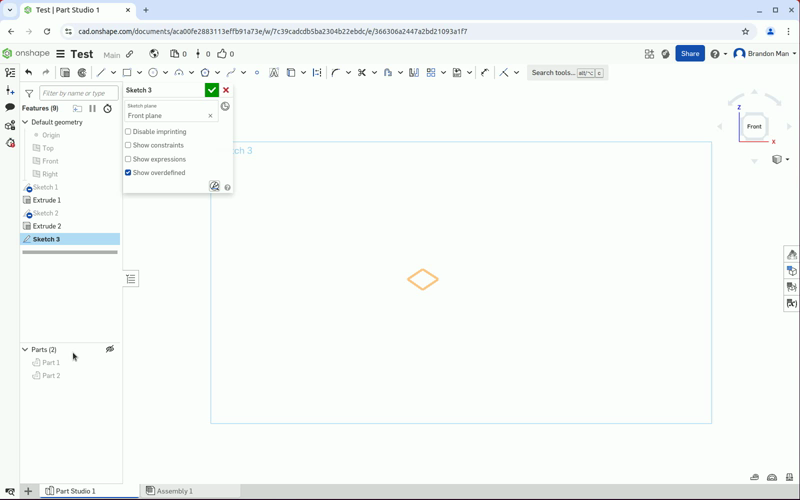
key(l)
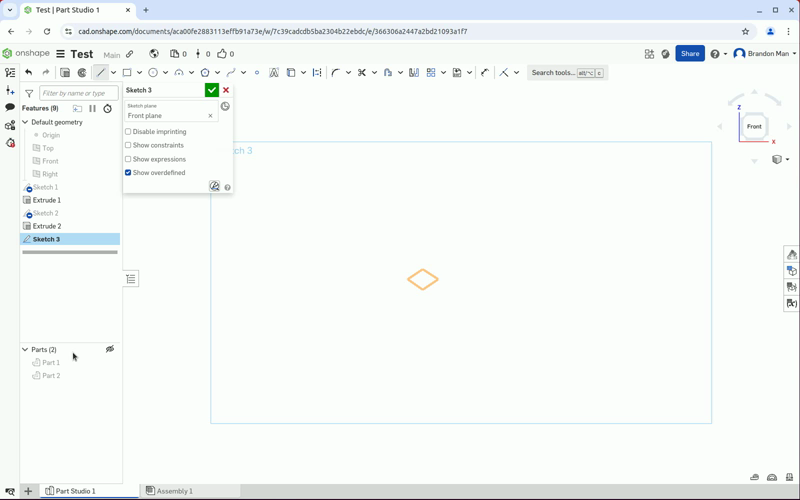
key_down(shift)
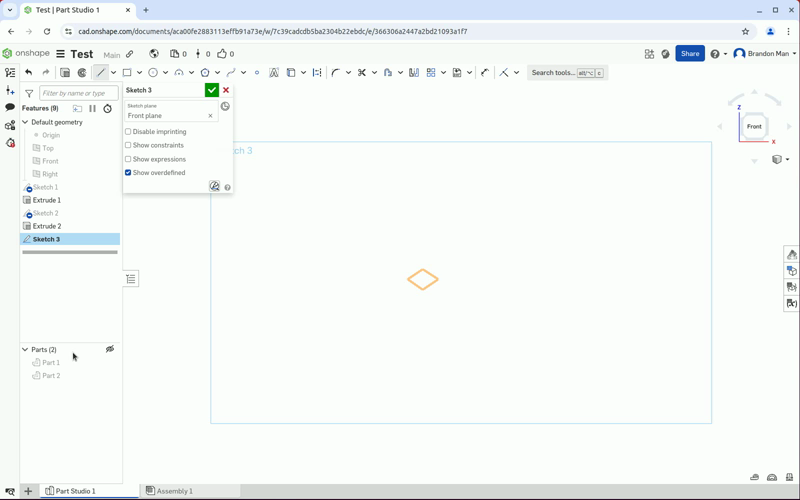
mouse_move(422, 290)
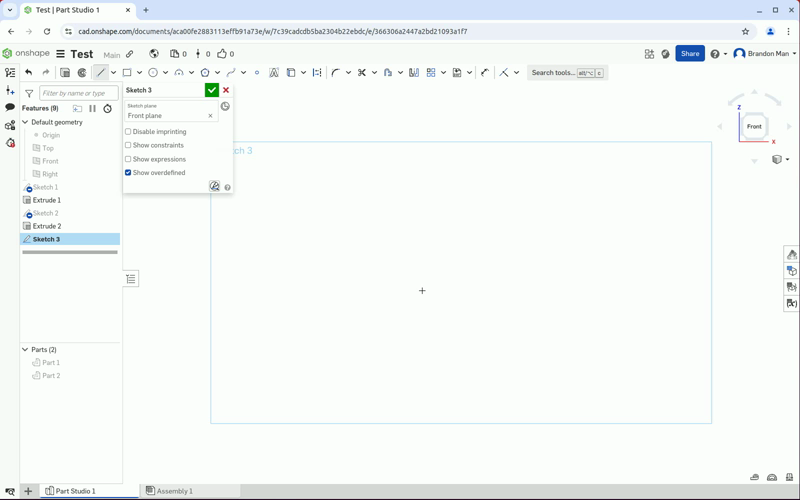
click(422, 290)
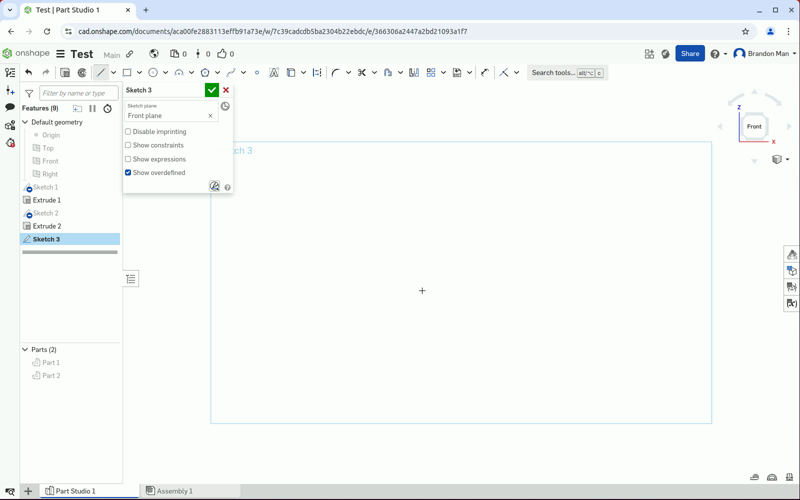
key_up(shift)
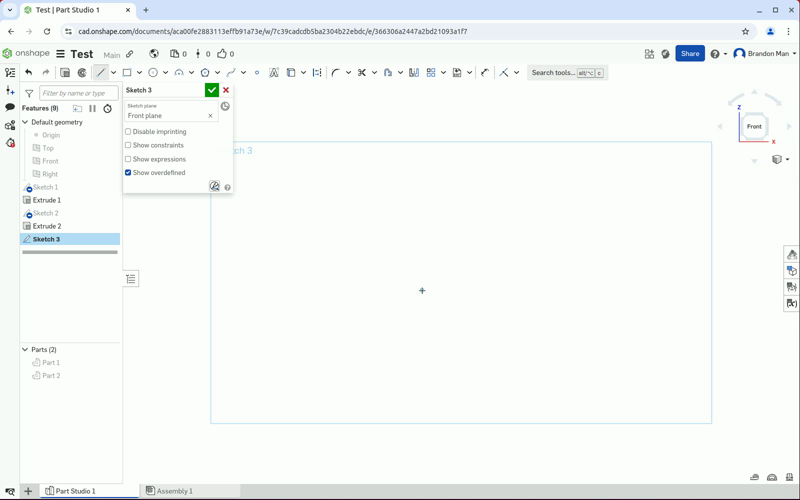
key_down(shift)
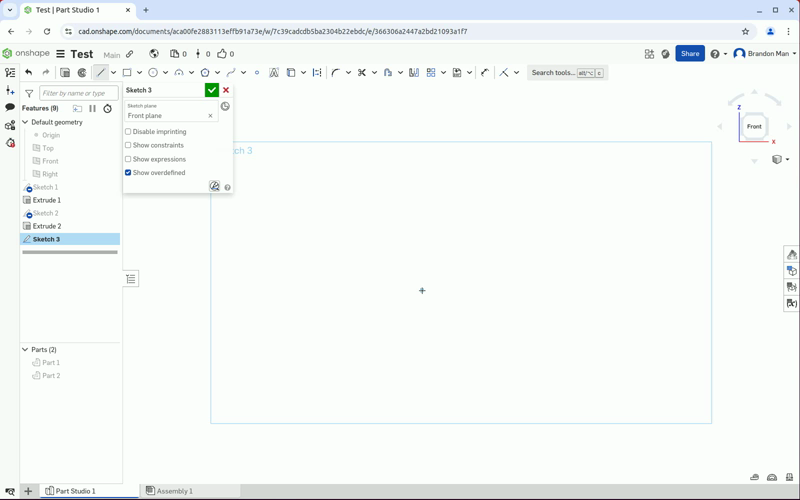
mouse_move(486, 334)
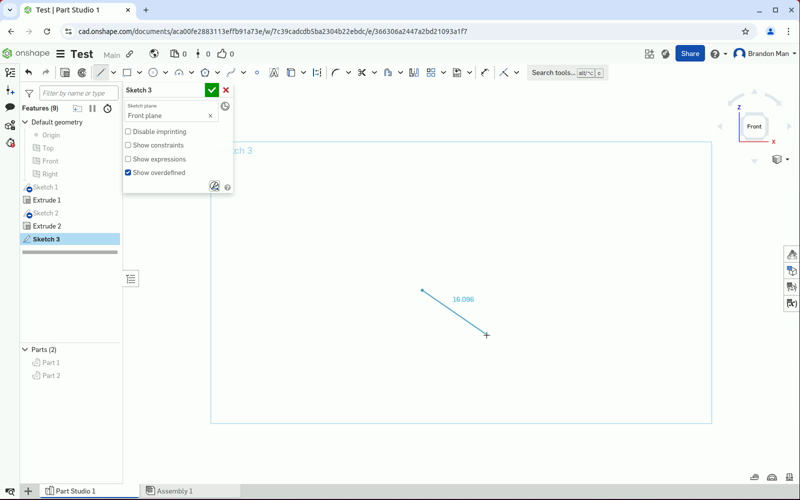
click(486, 334)
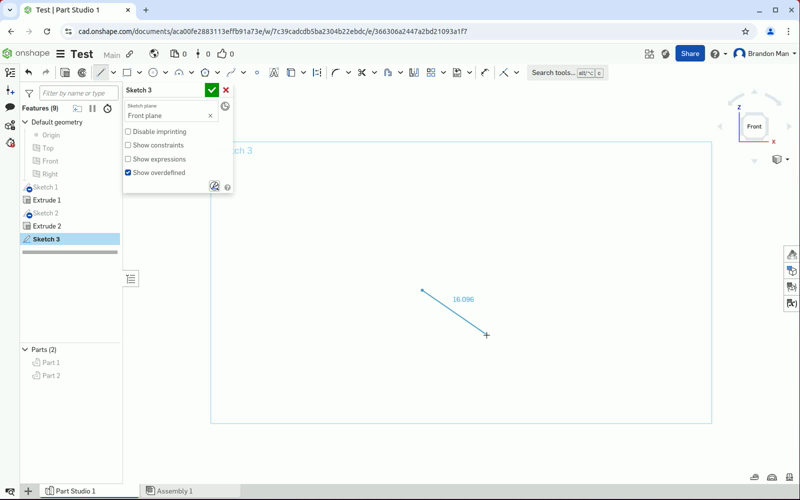
key_up(shift)
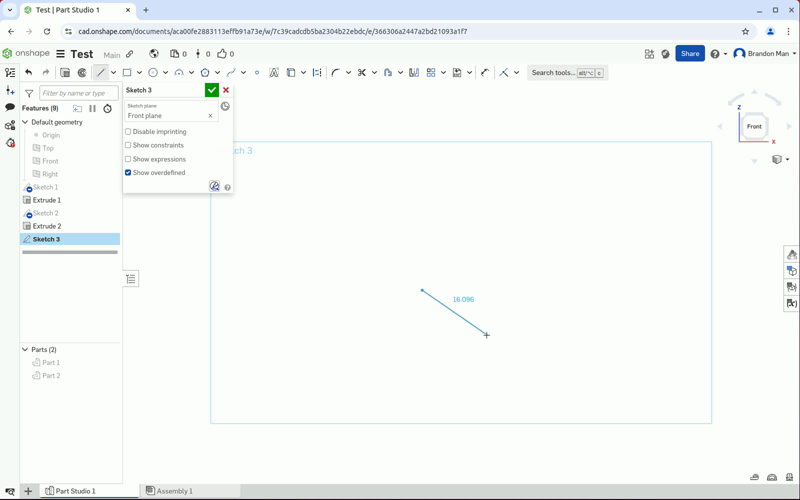
key_down(shift)
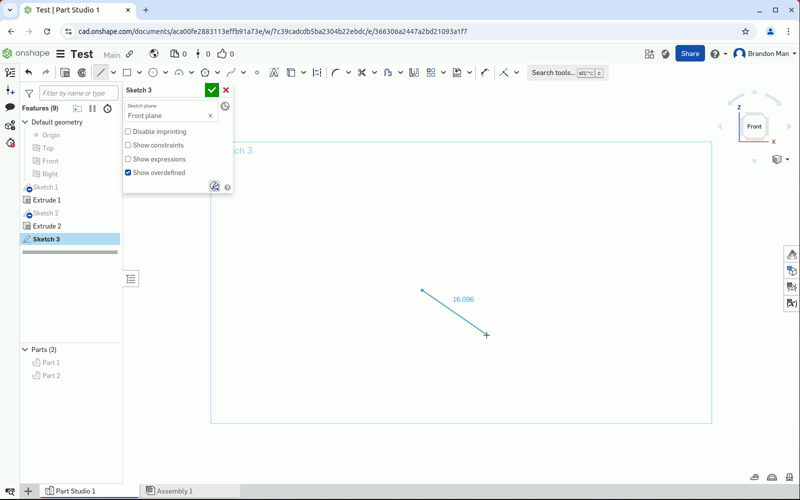
mouse_move(516, 334)
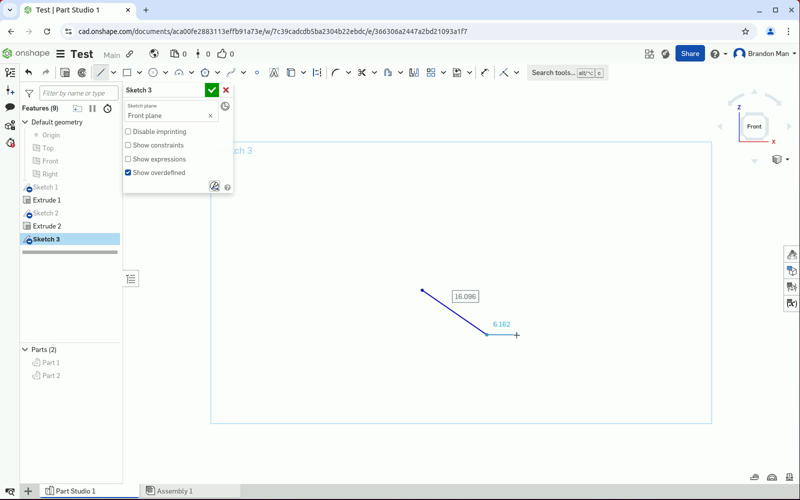
mouse_move(496, 321)
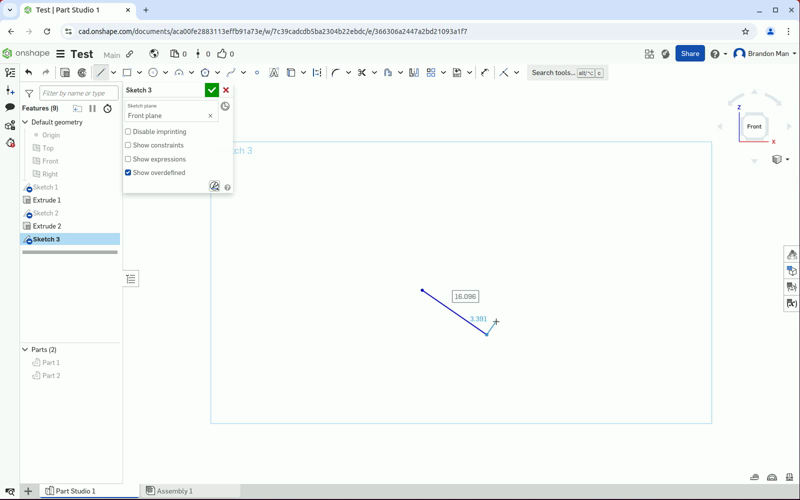
click(496, 321)
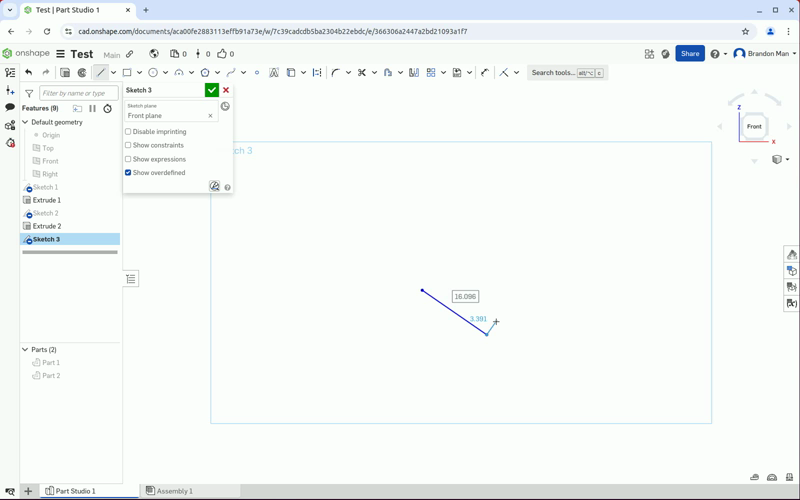
key_up(shift)
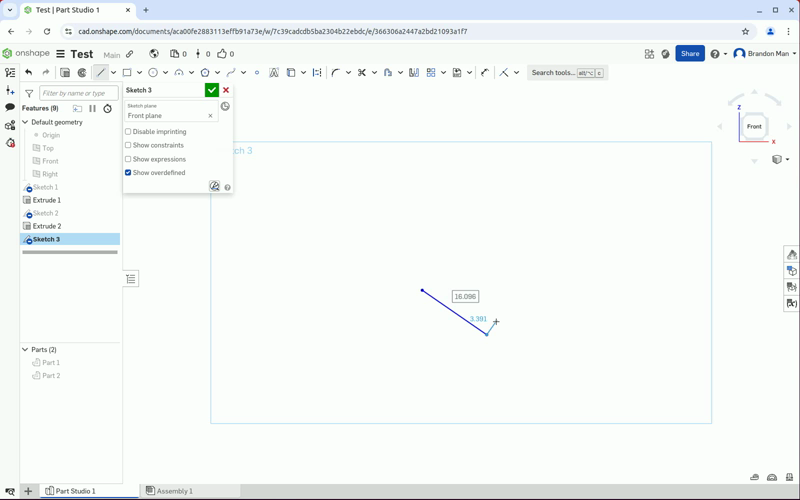
key_down(shift)
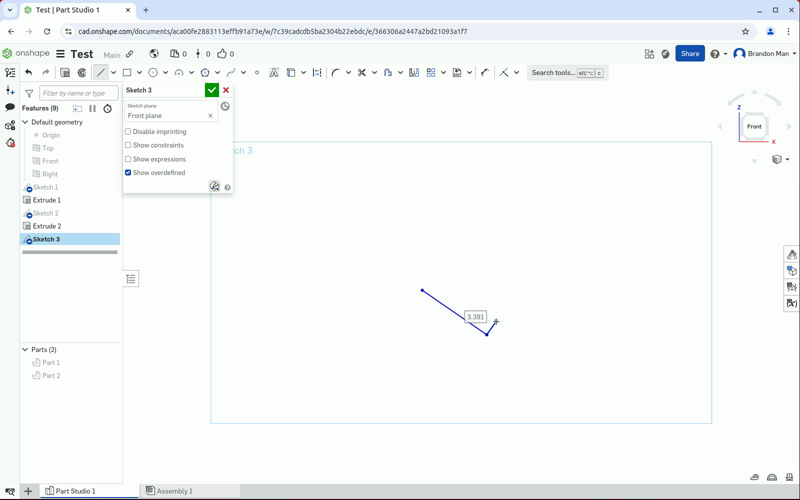
mouse_move(436, 279)
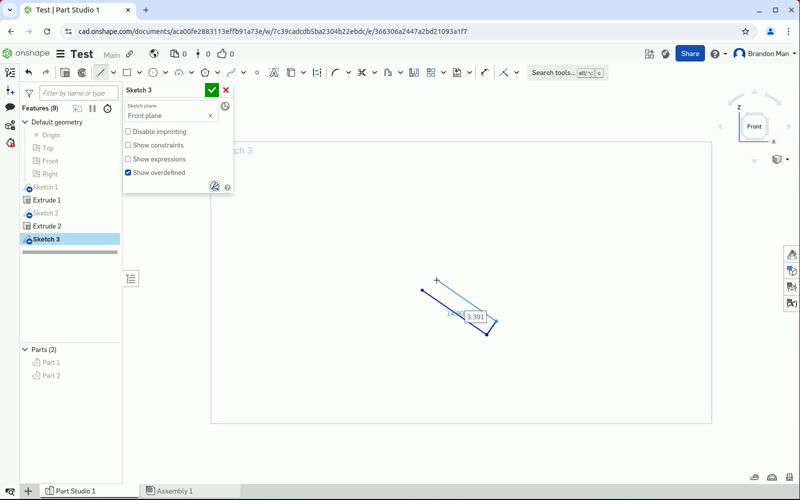
click(436, 279)
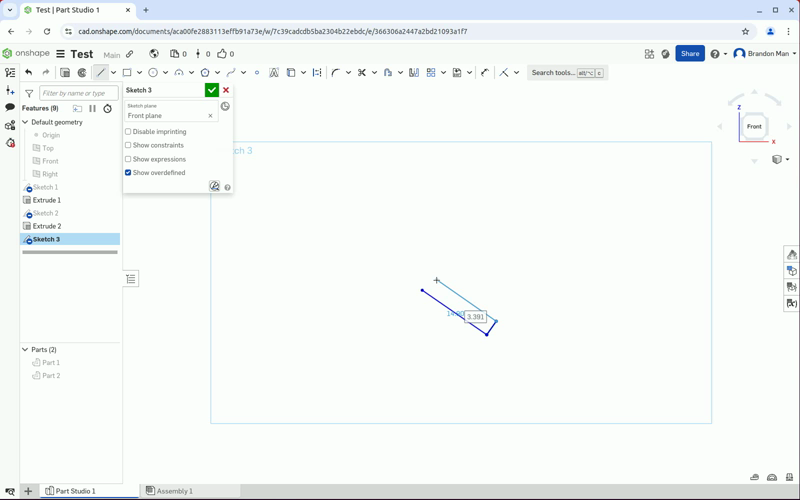
key_up(shift)
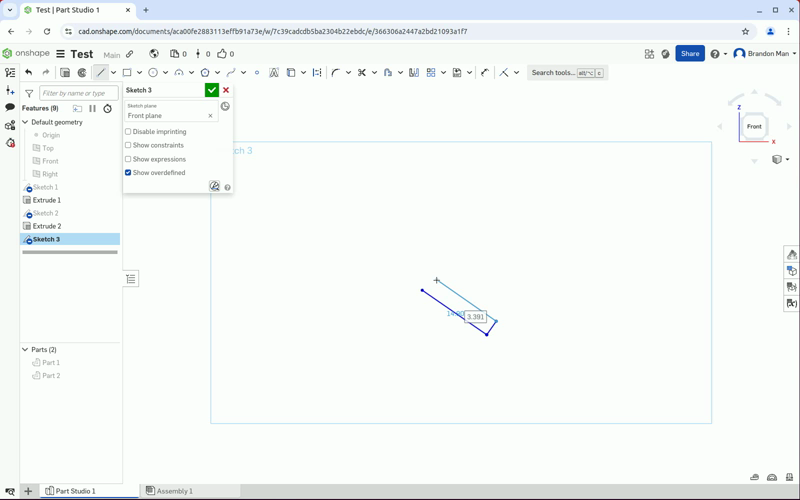
mouse_move(466, 279)
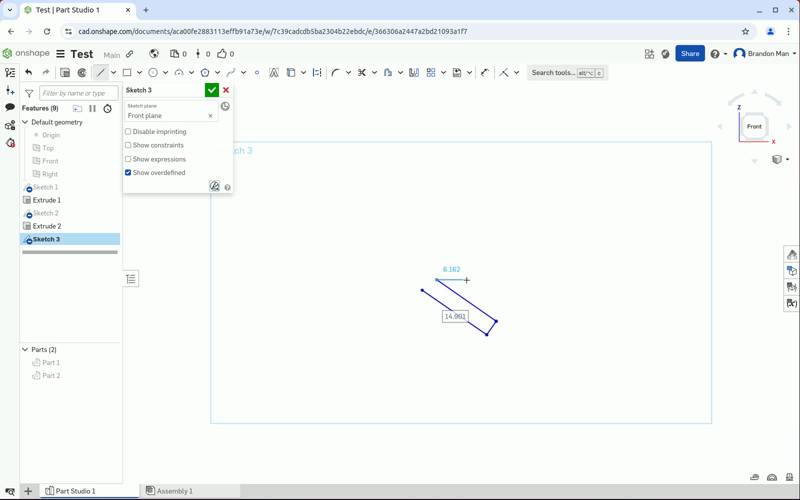
key_down(shift)
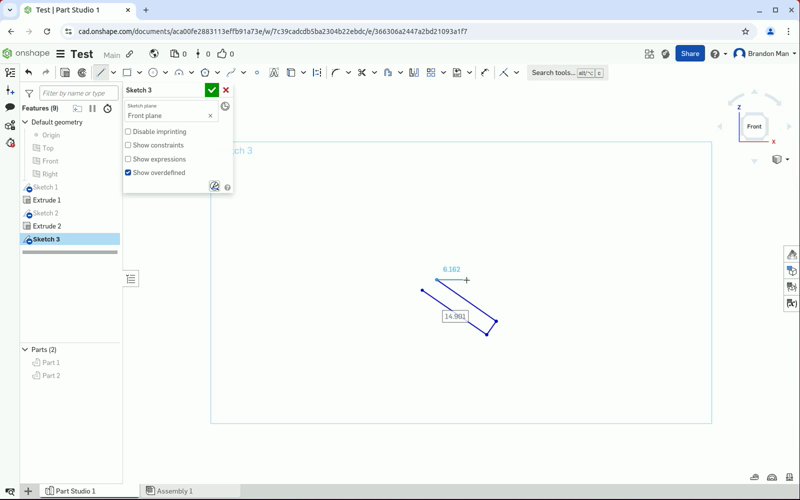
mouse_move(422, 290)
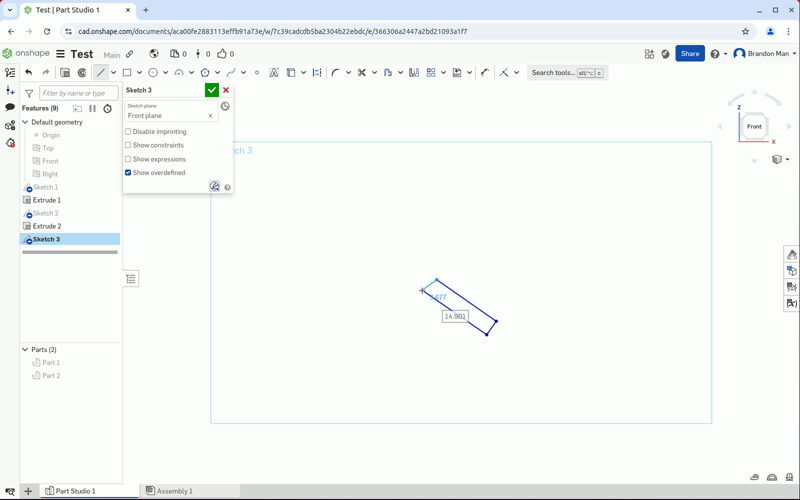
key_up(shift)
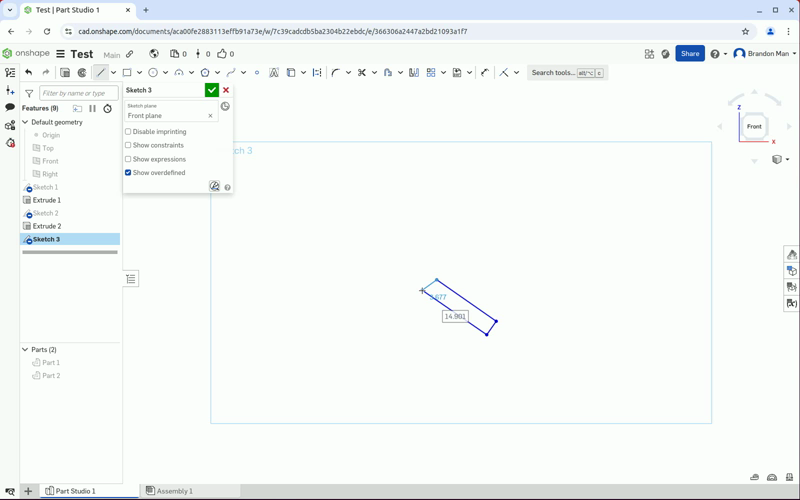
click(422, 290)
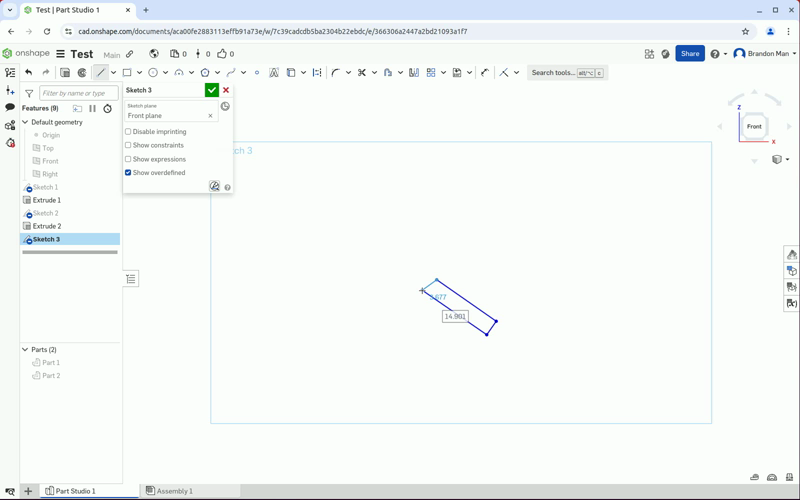
key(esc)
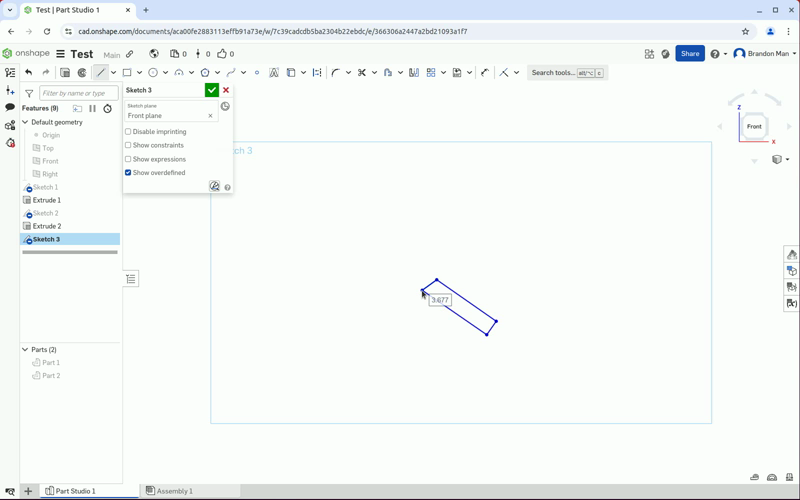
mouse_move(429, 287)
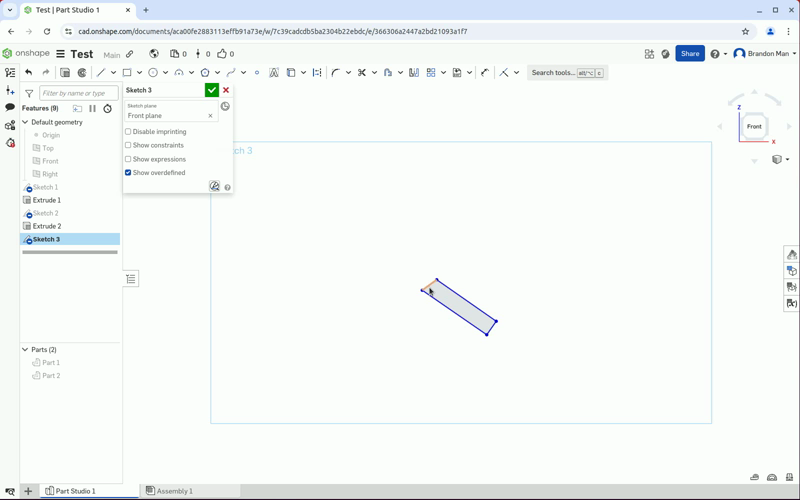
scroll(6)
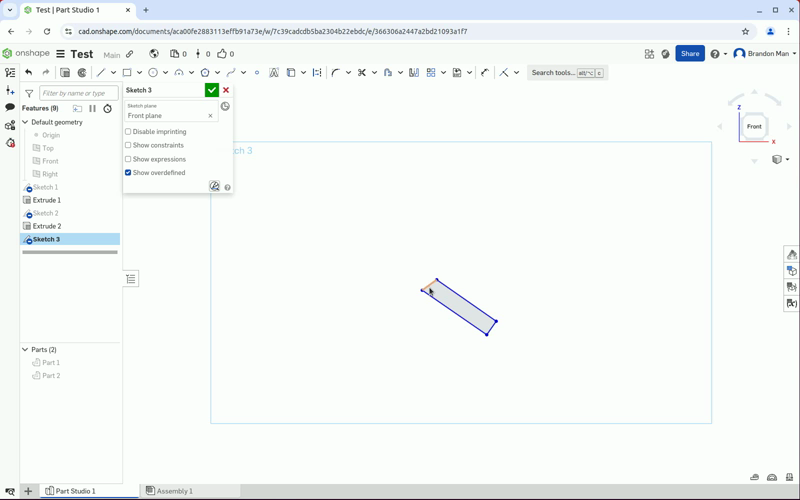
scroll(6)
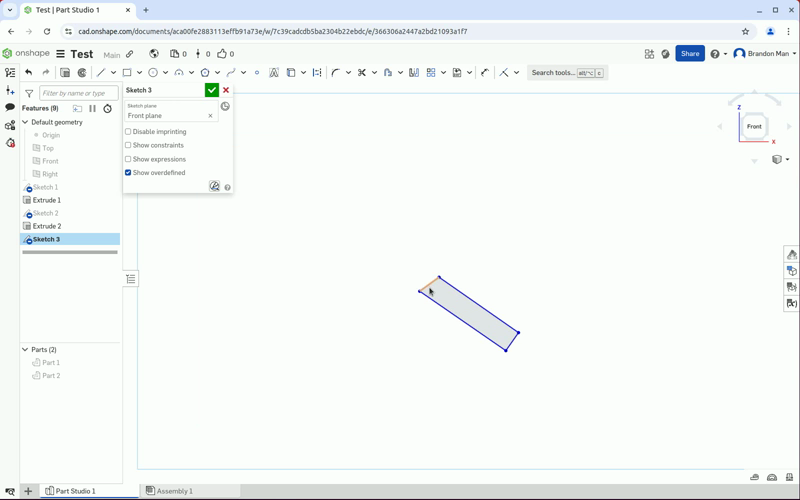
scroll(6)
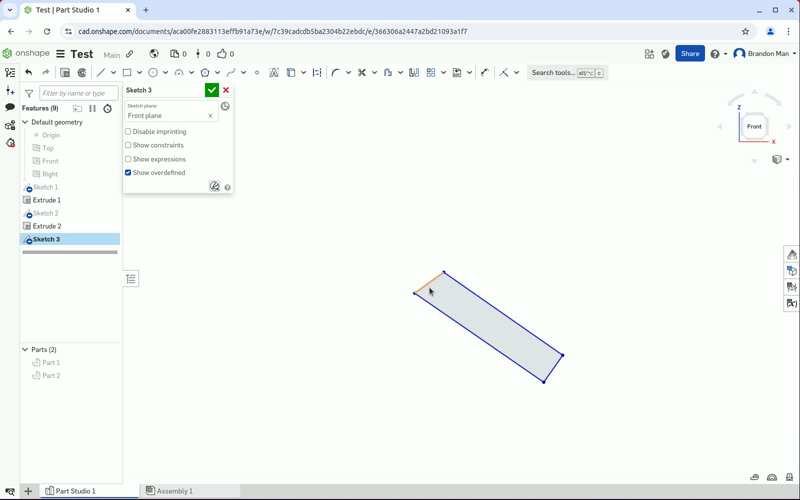
scroll(6)
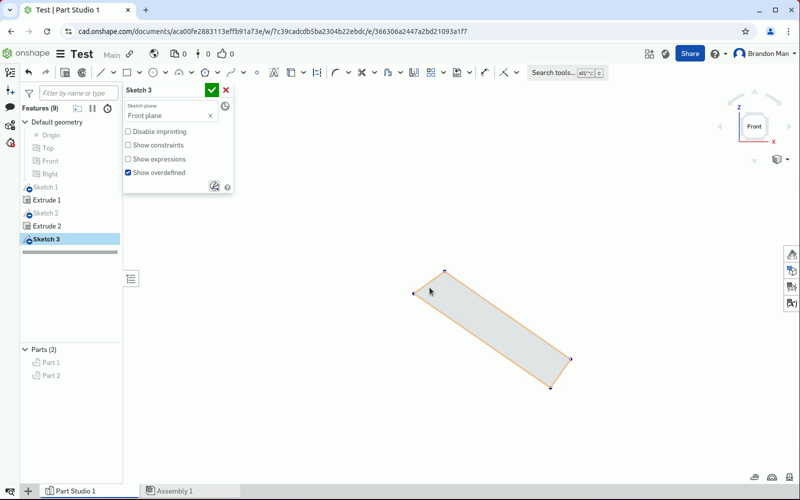
scroll(6)
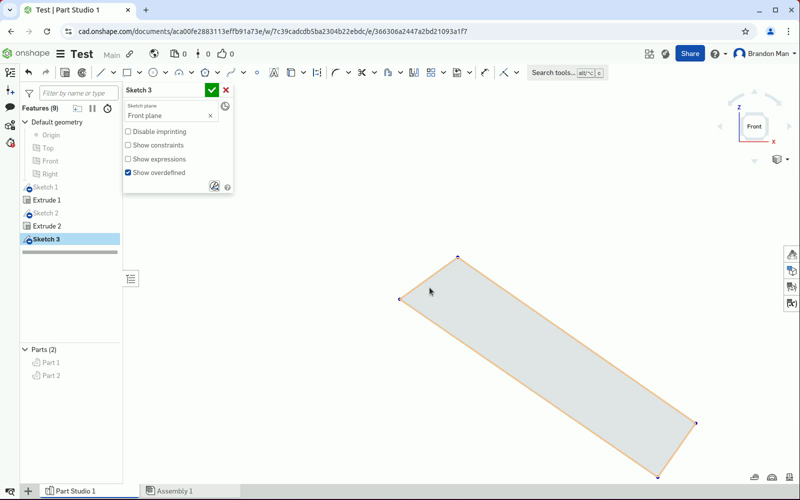
scroll(6)
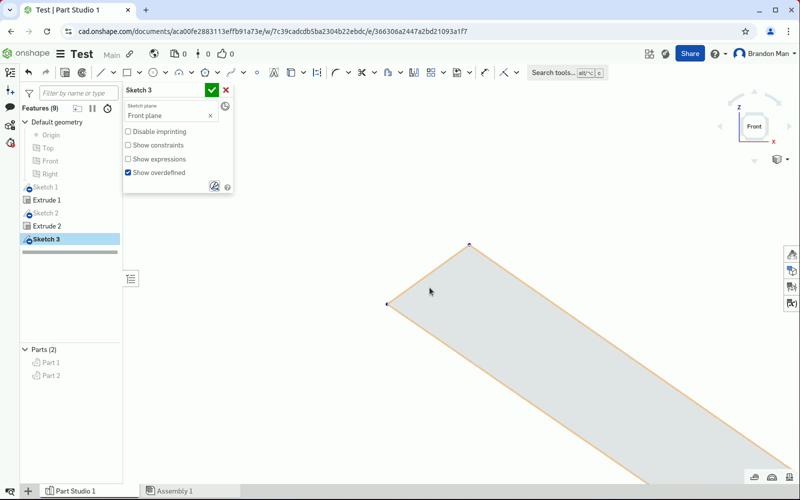
scroll(6)
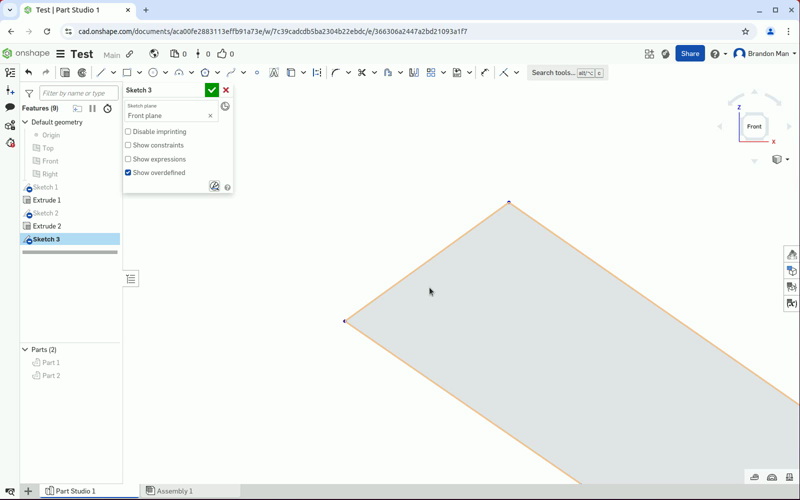
click(429, 287)
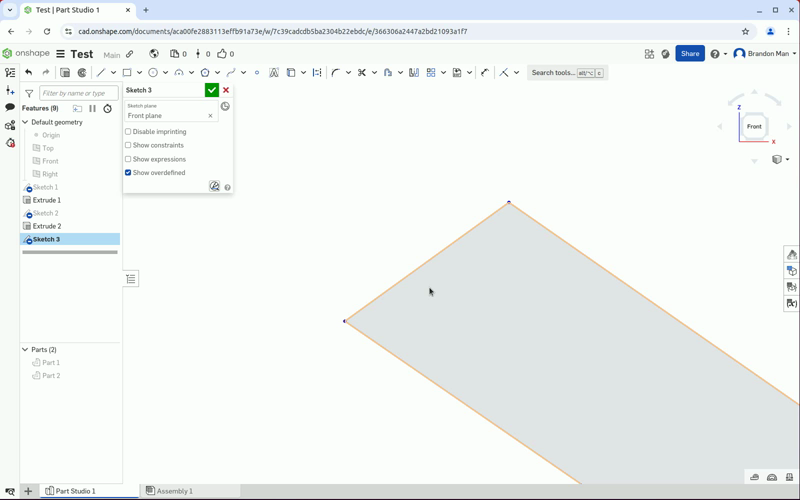
scroll(-6)
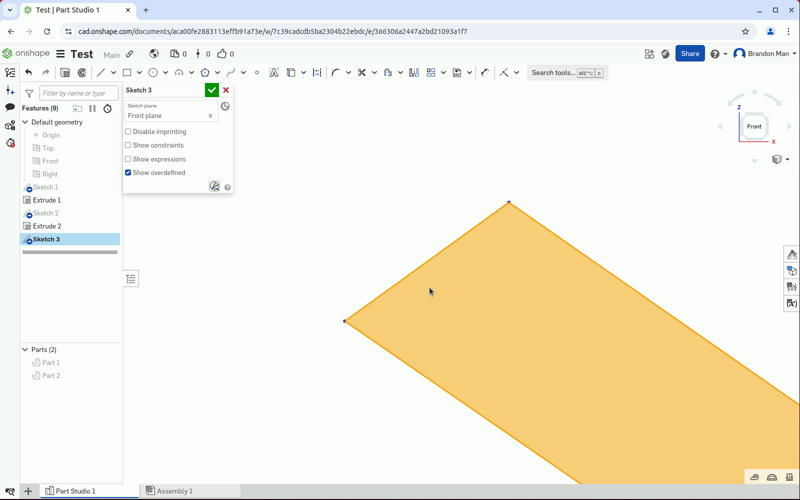
scroll(-6)
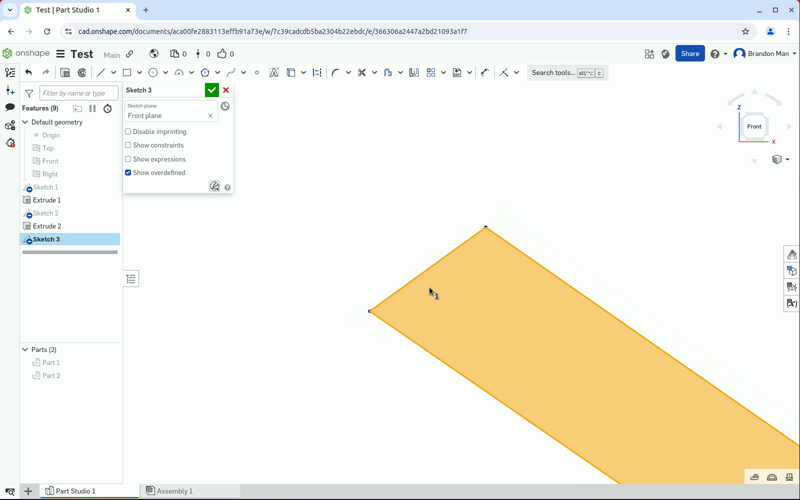
scroll(-6)
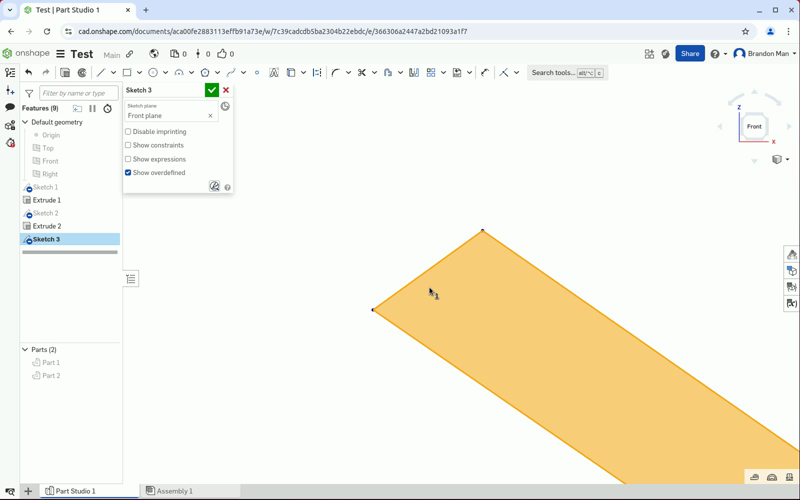
scroll(-6)
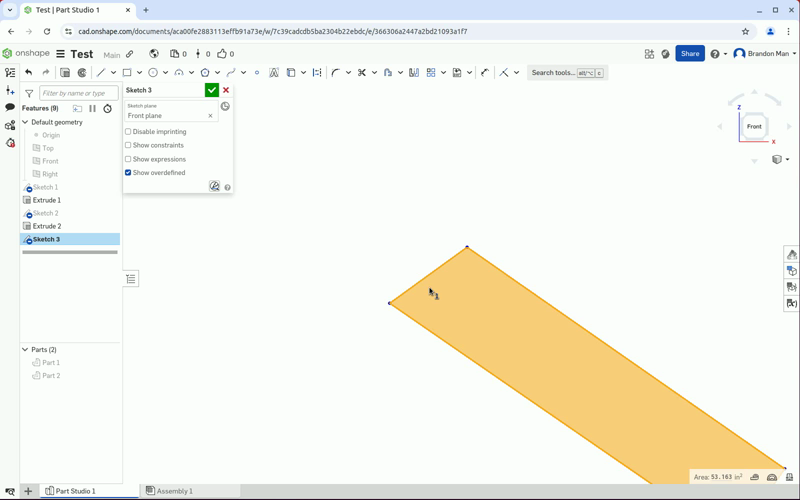
scroll(-6)
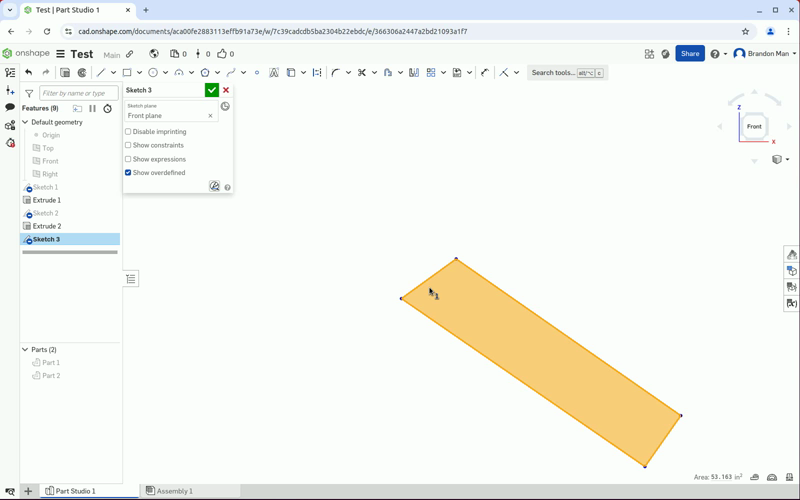
scroll(-6)
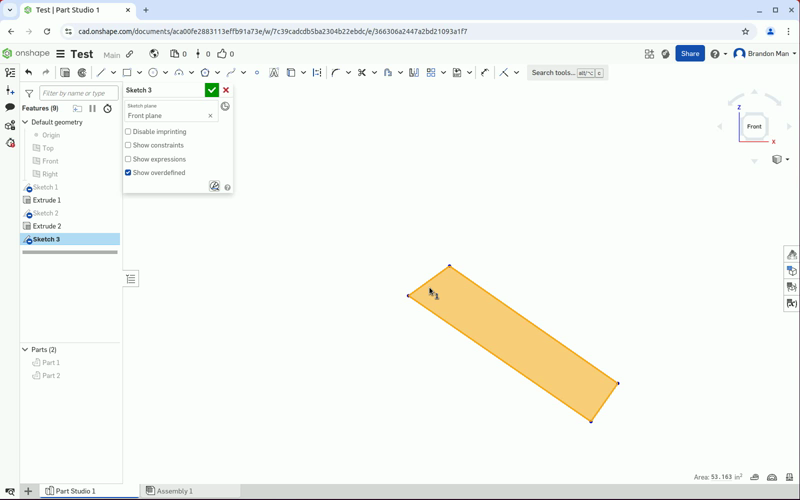
scroll(-6)
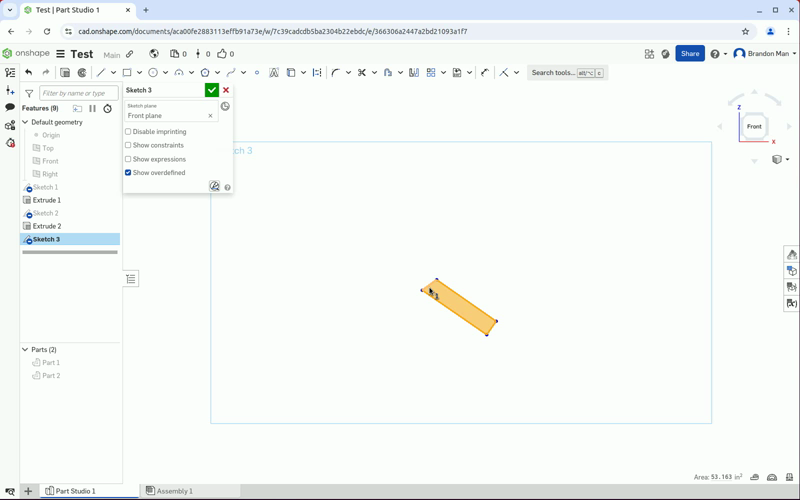
mouse_move(73, 352)
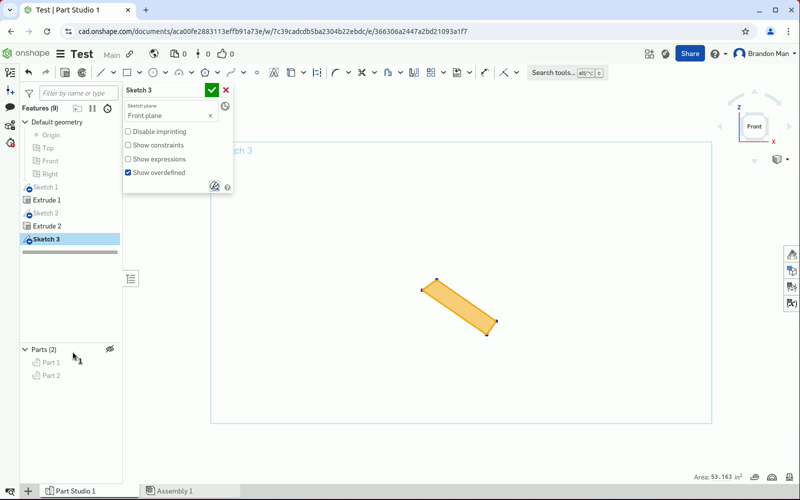
key(shift+y)
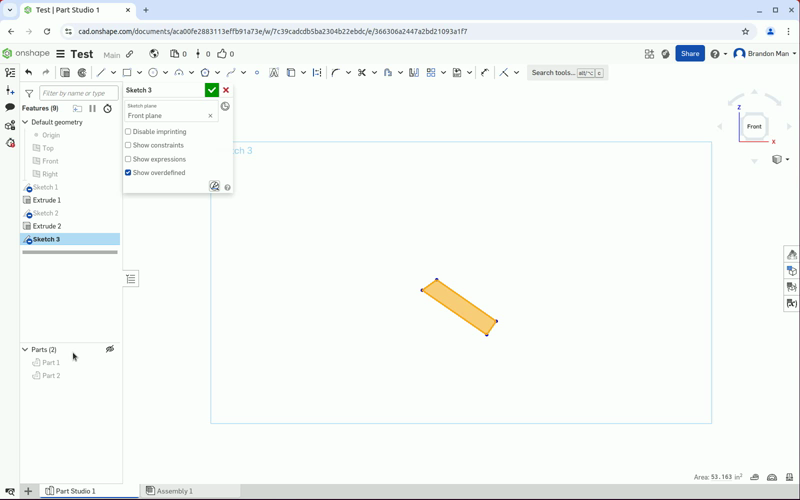
key(shift+e)
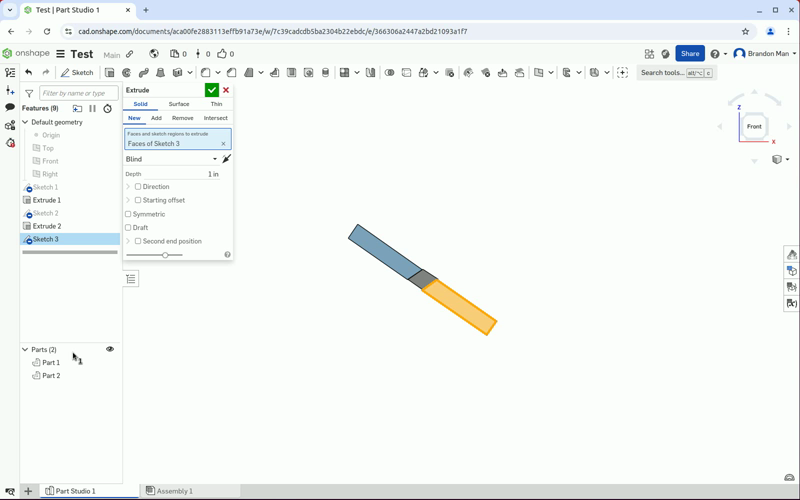
mouse_move(143, 106)
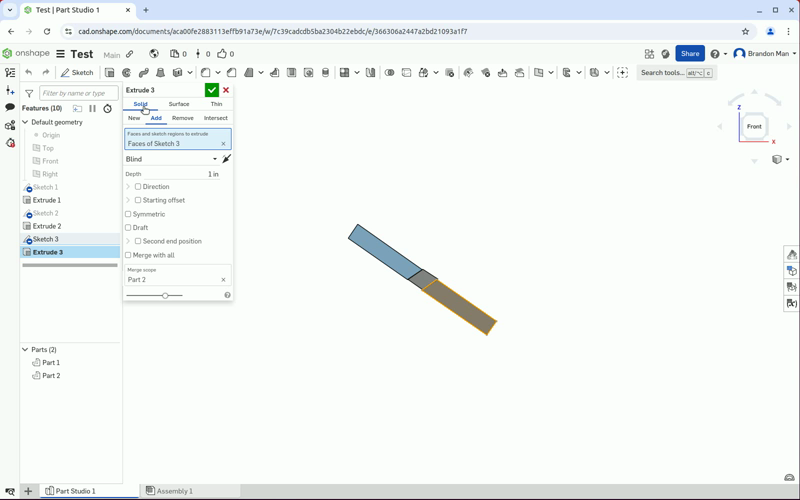
click(143, 106)
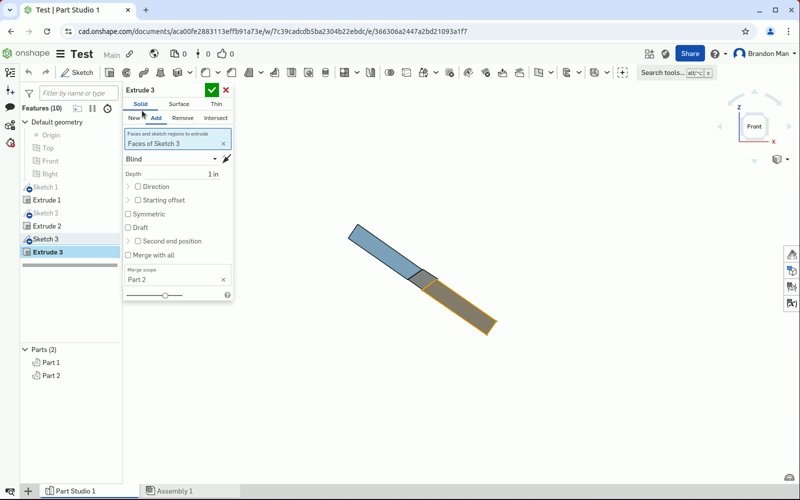
mouse_move(137, 120)
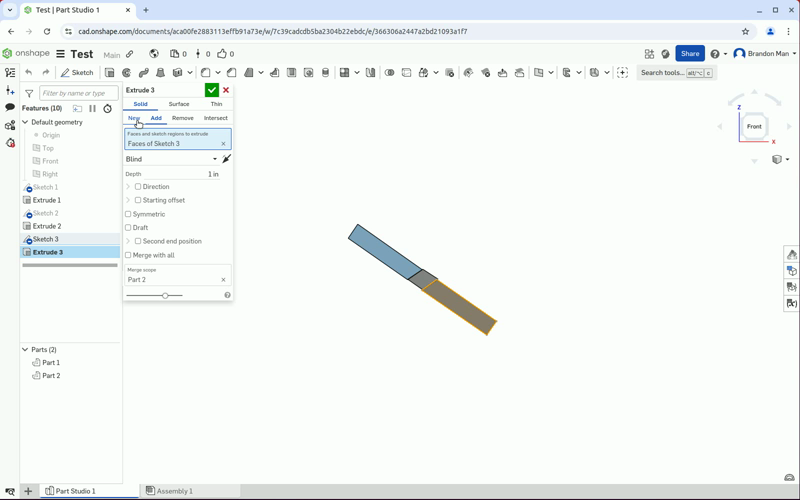
click(137, 120)
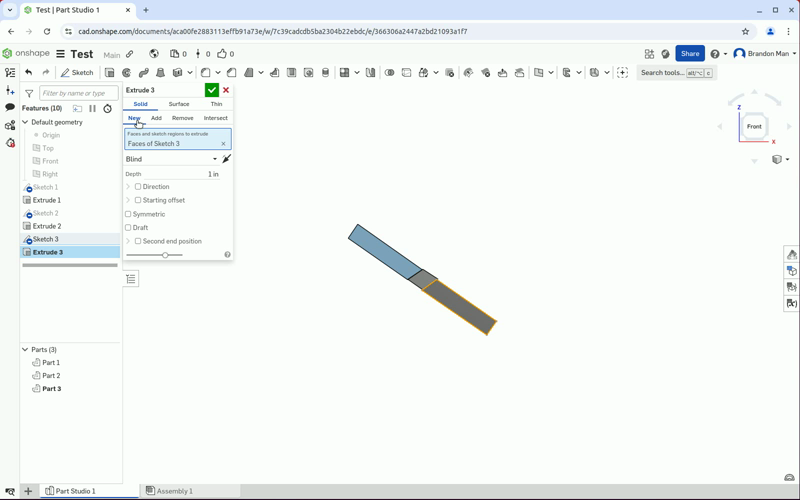
key(tab, 4)
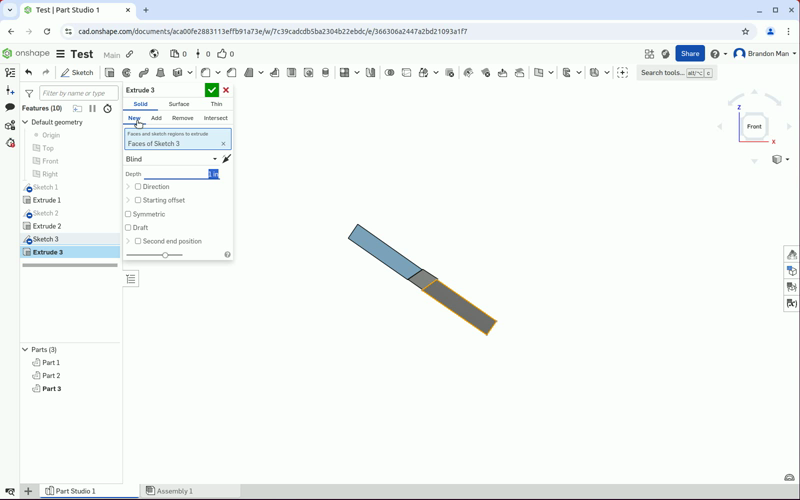
text(6.981)
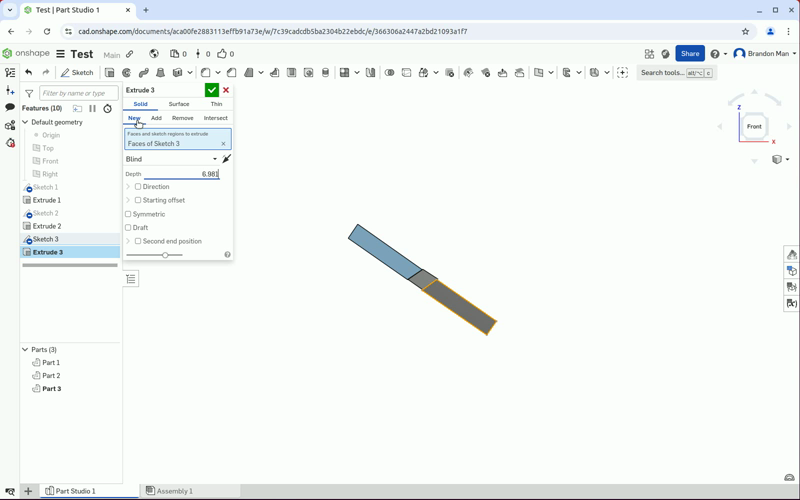
key(enter)
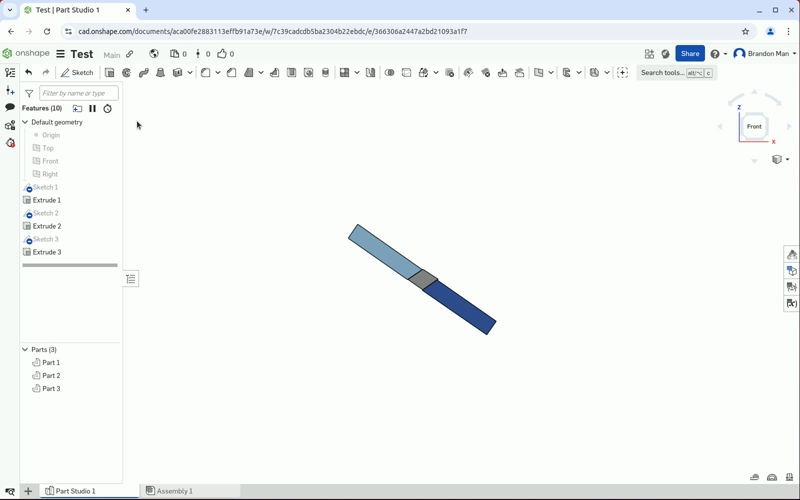
key(shift+h)
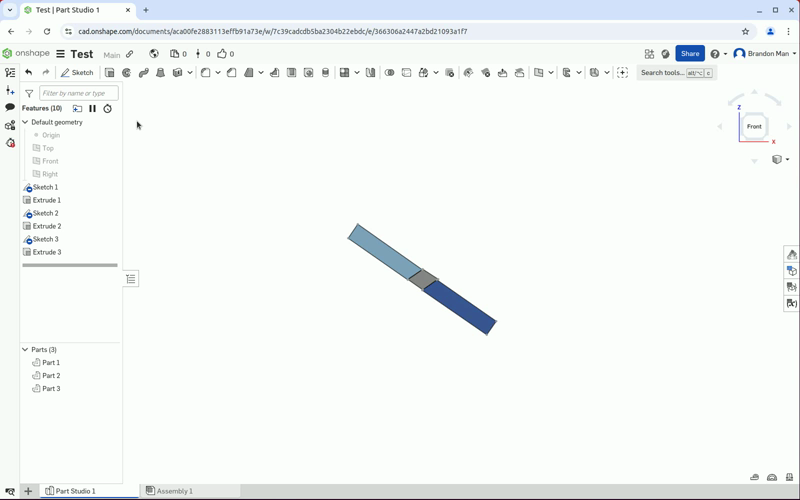
key(shift+h)
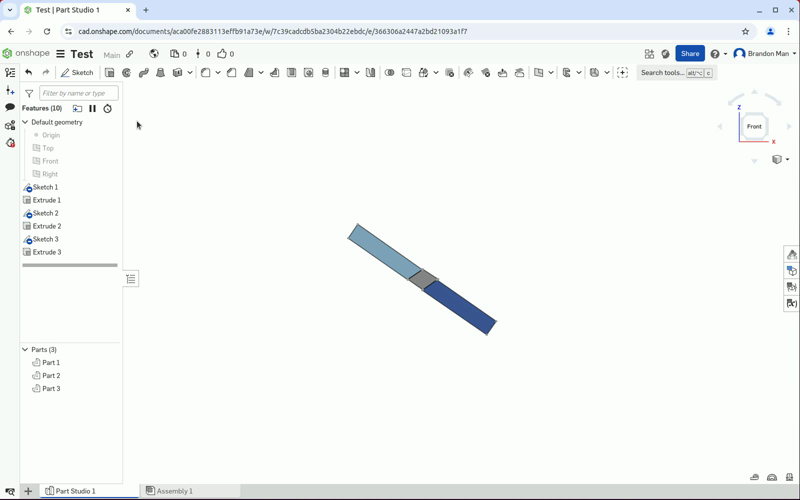
key(shift+7)
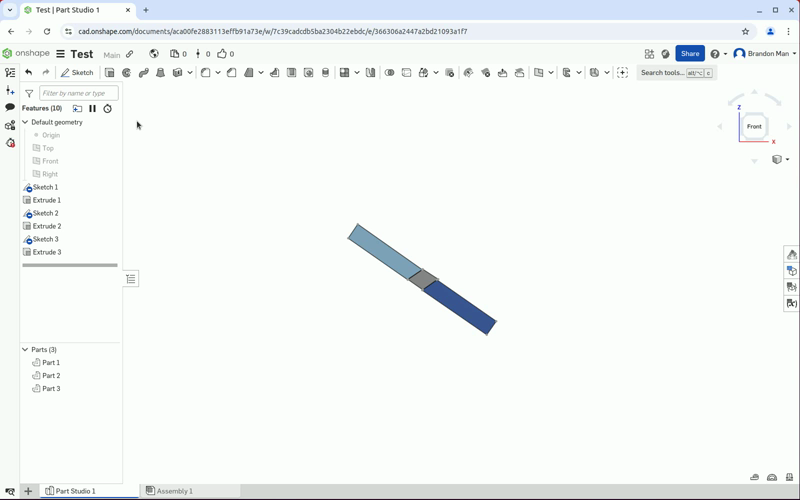
key(left, 2)
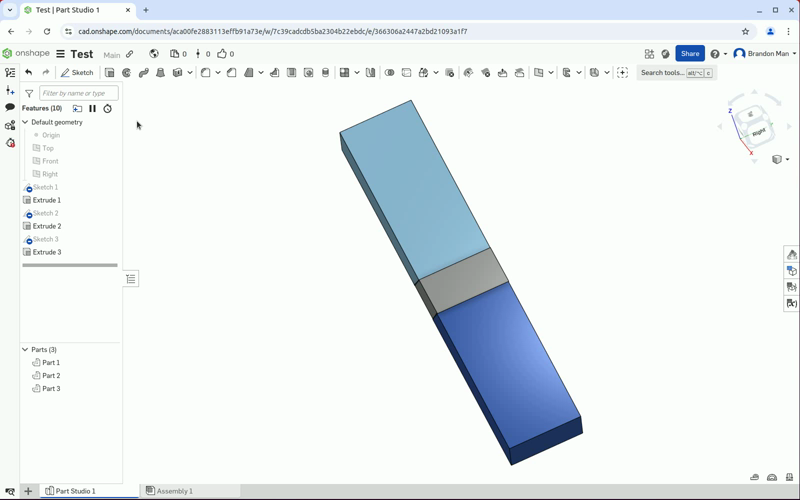
key(down, 2)
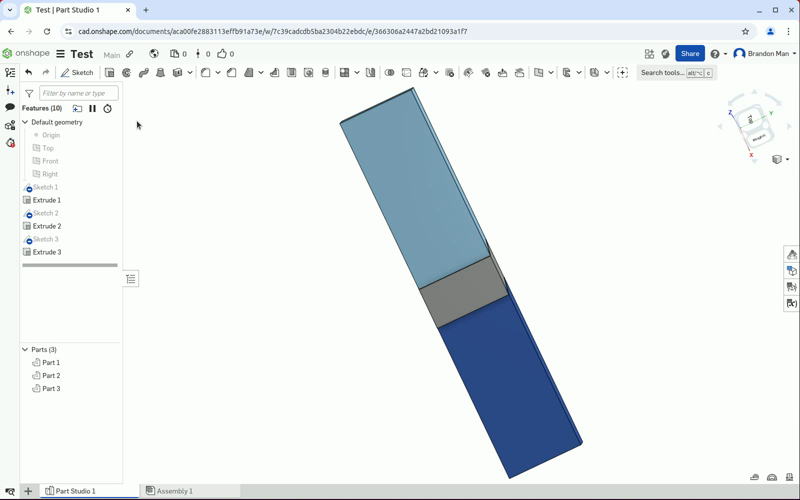
key(up, 2)
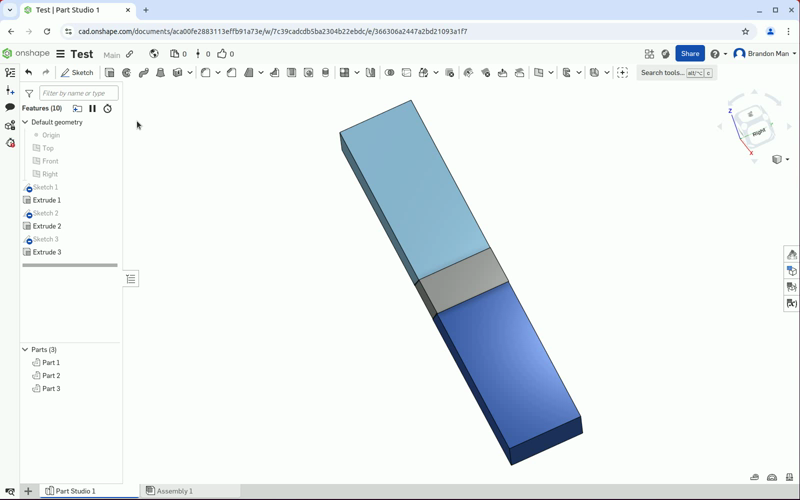
key(right, 2)
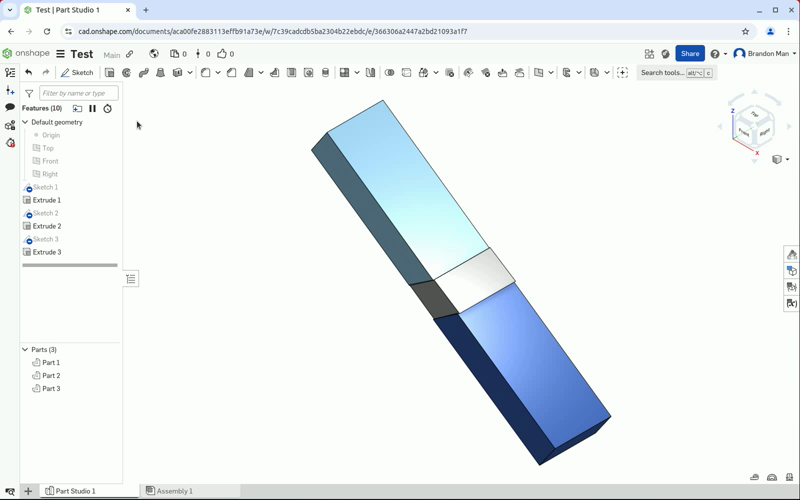
mouse_move(73, 189)
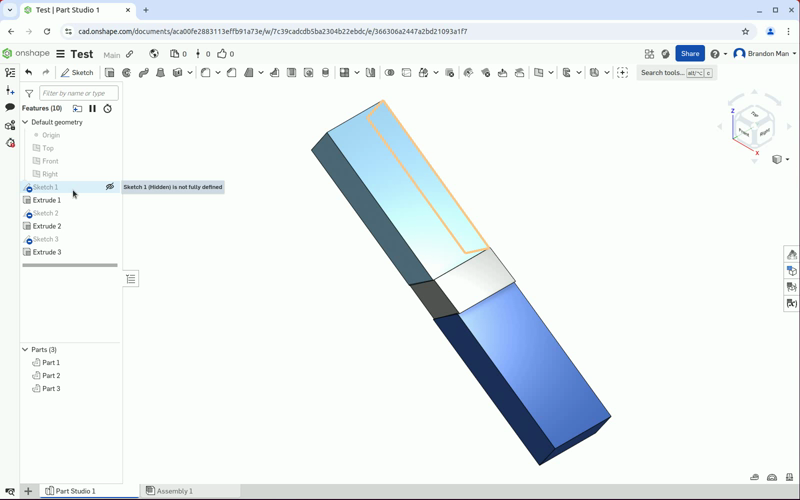
click(73, 189)